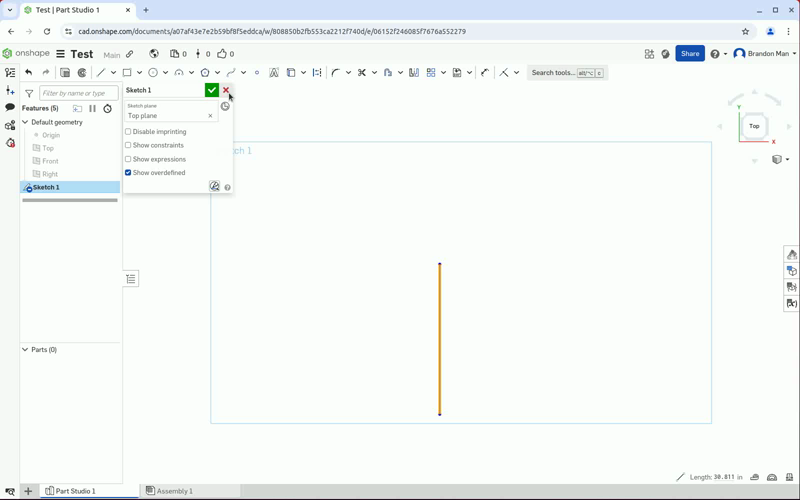
key(shift+h)
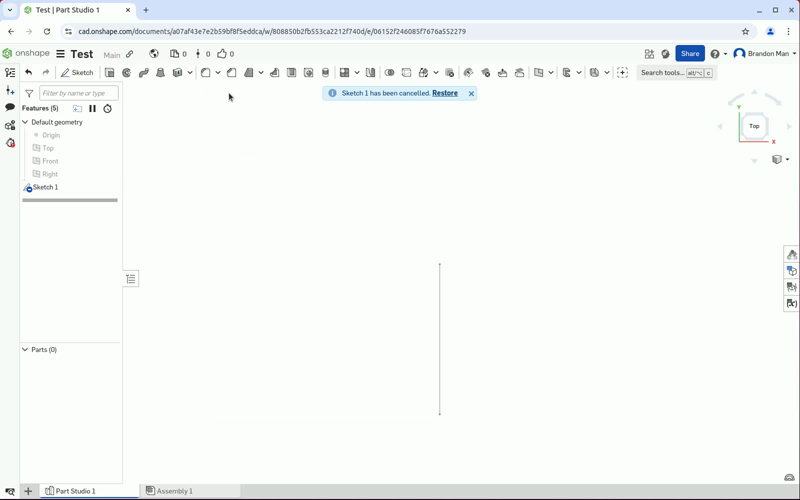
key(shift+s)
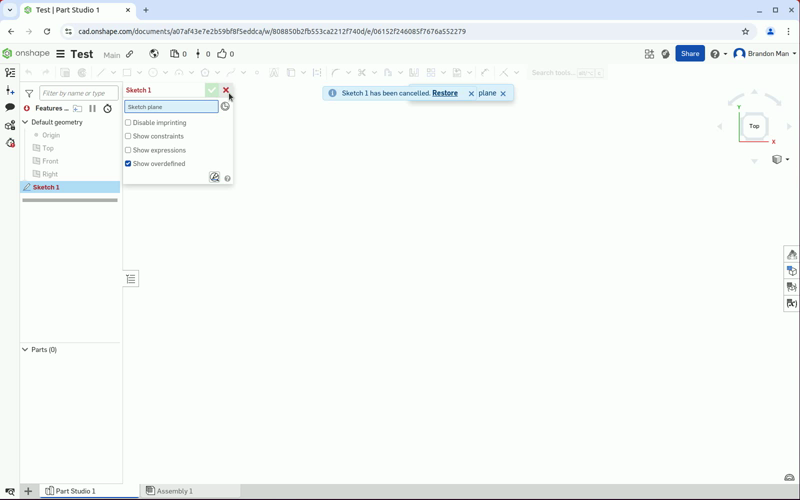
mouse_move(73, 150)
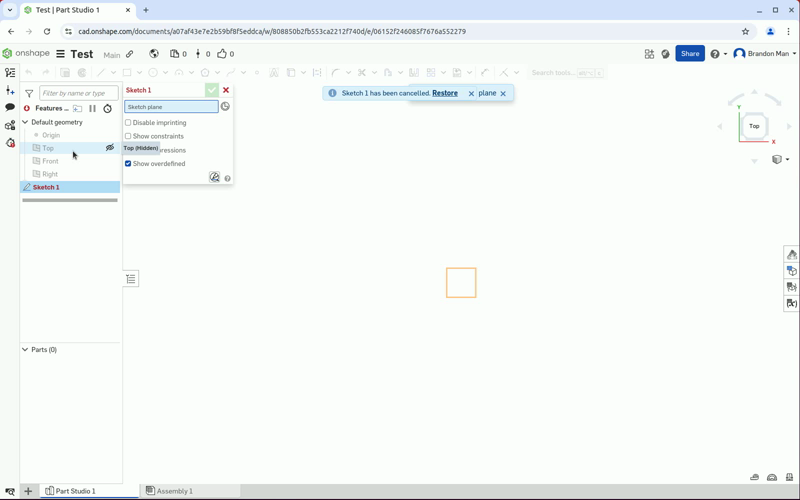
click(73, 150)
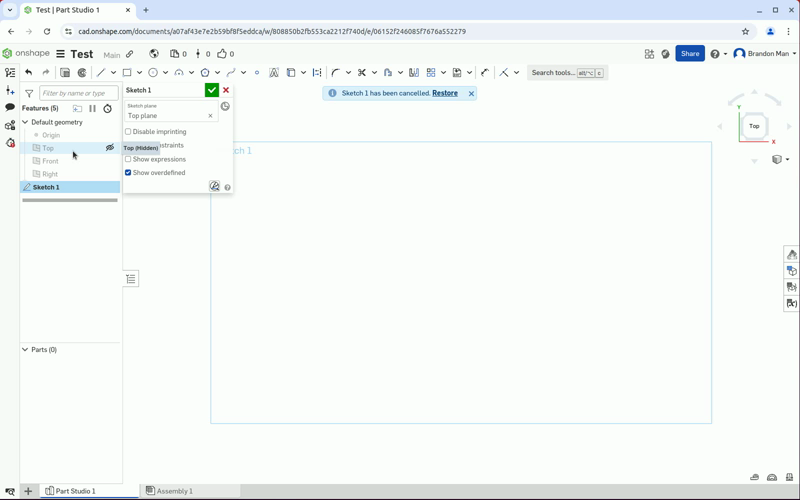
mouse_move(73, 352)
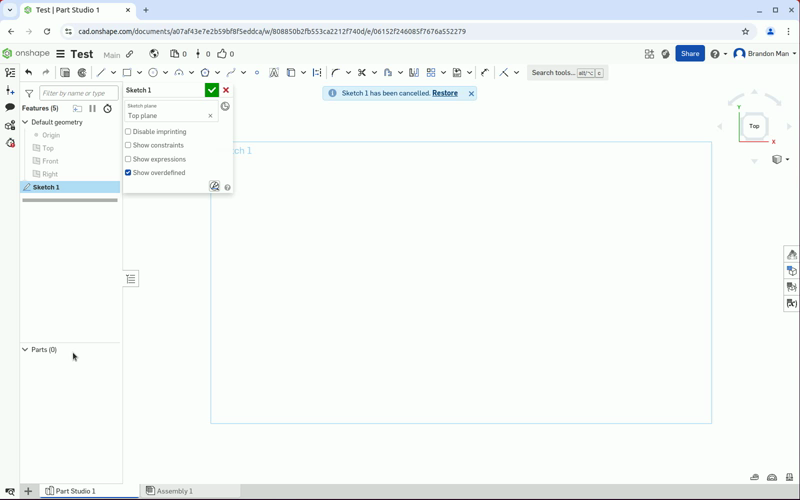
key(y)
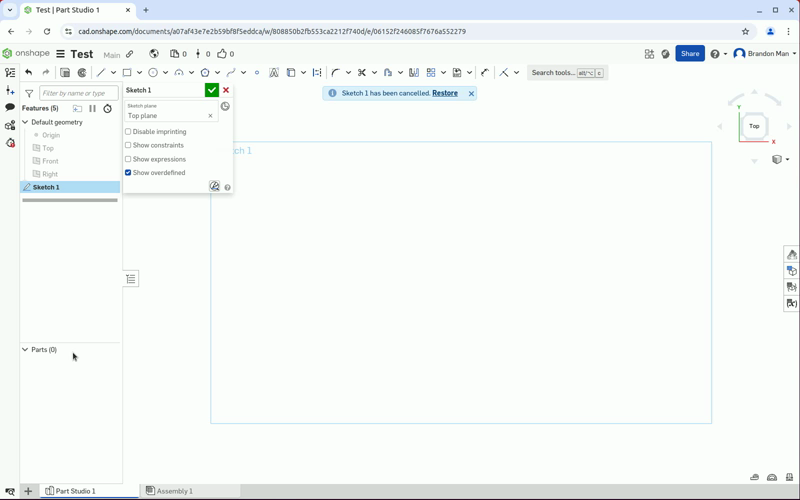
key(l)
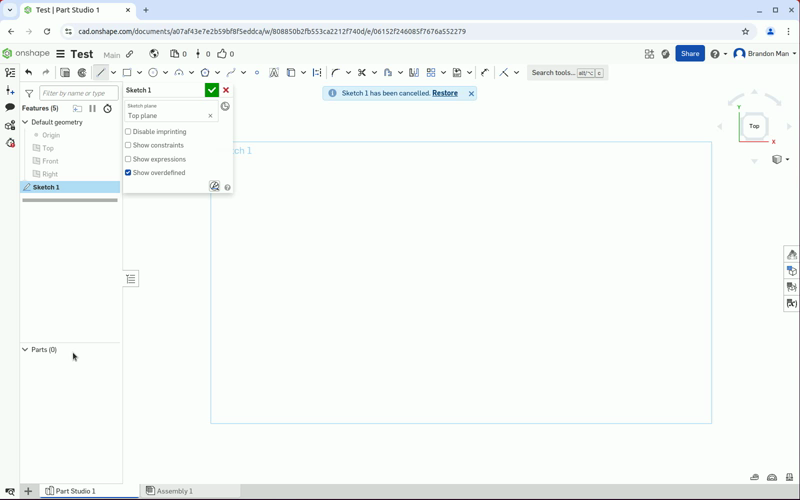
key_down(shift)
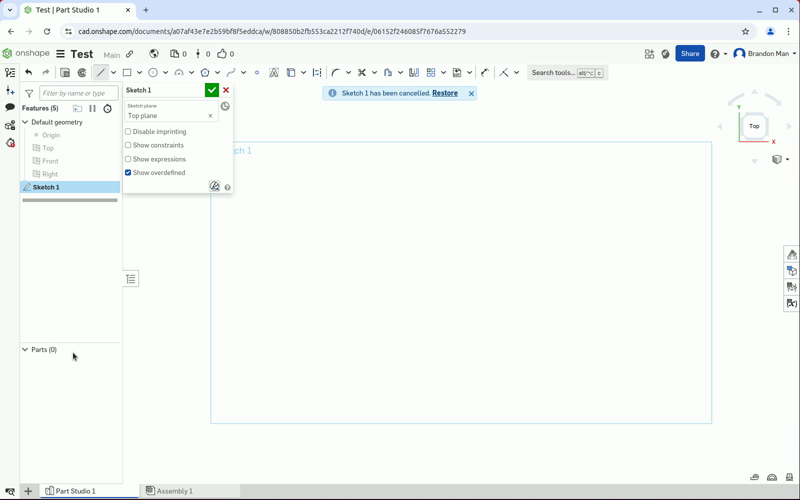
mouse_move(460, 282)
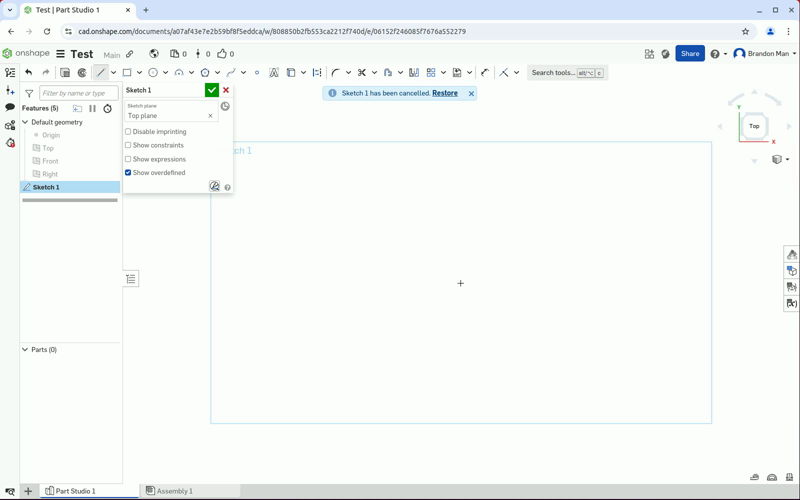
click(460, 282)
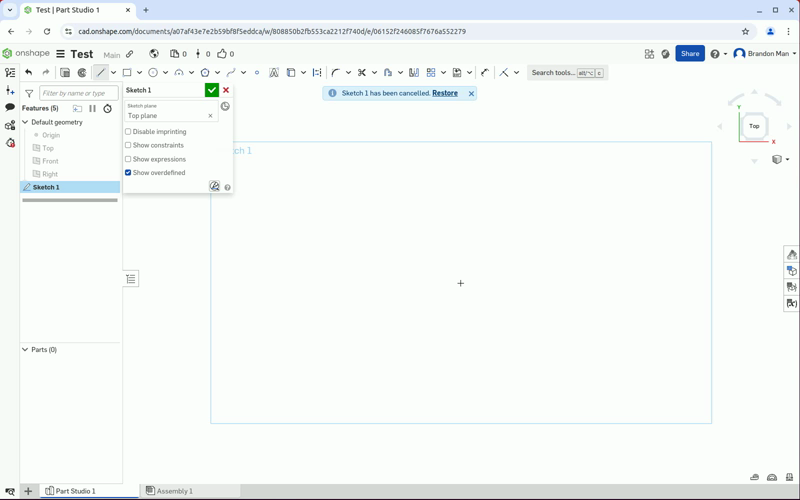
key_up(shift)
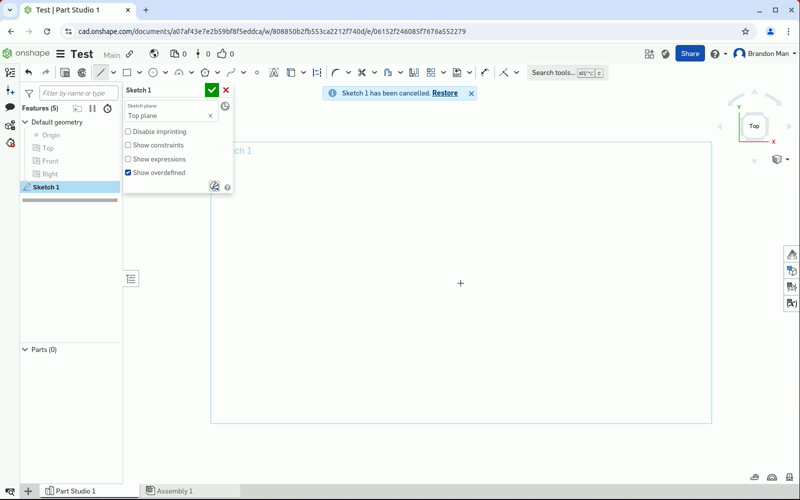
key_down(shift)
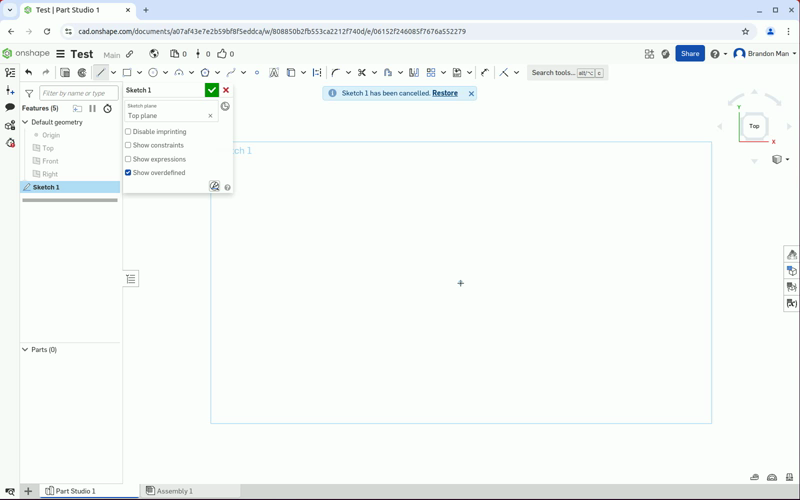
mouse_move(573, 282)
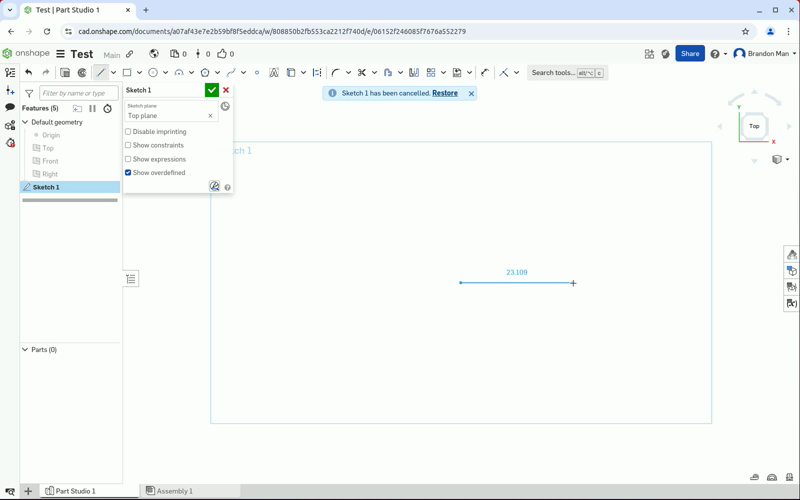
click(573, 282)
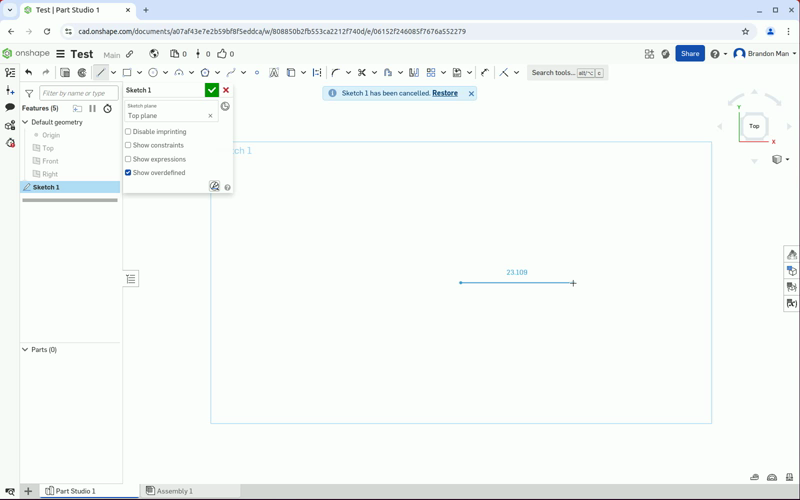
key_up(shift)
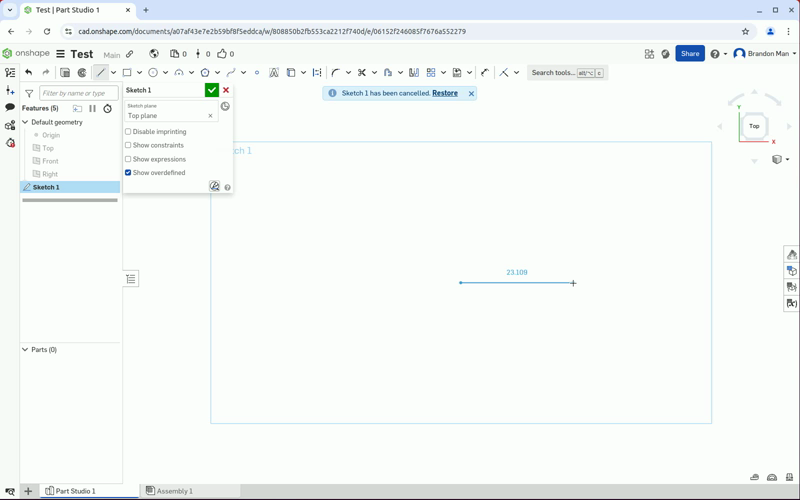
key_down(shift)
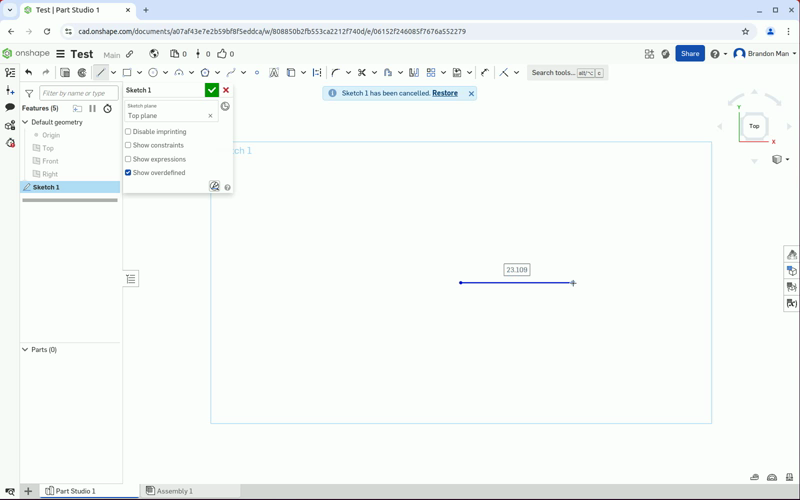
mouse_move(589, 282)
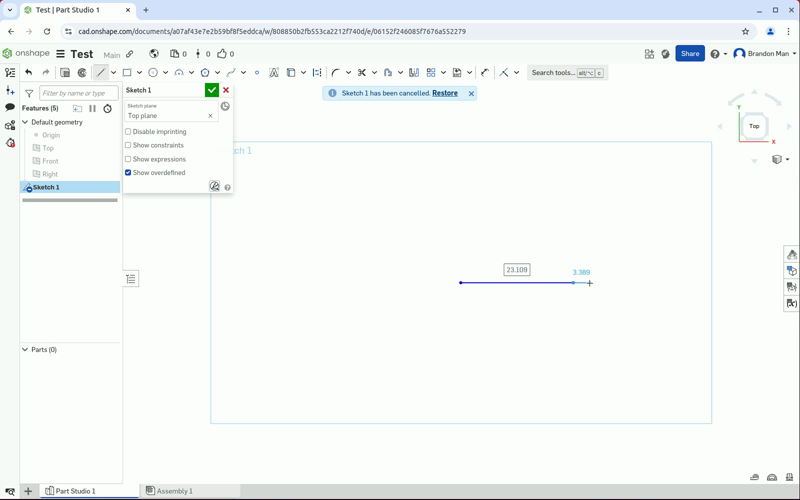
mouse_move(573, 260)
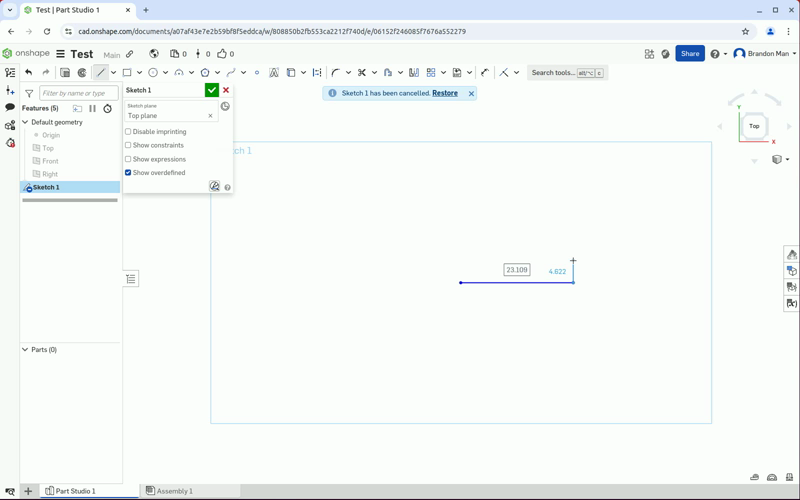
click(573, 260)
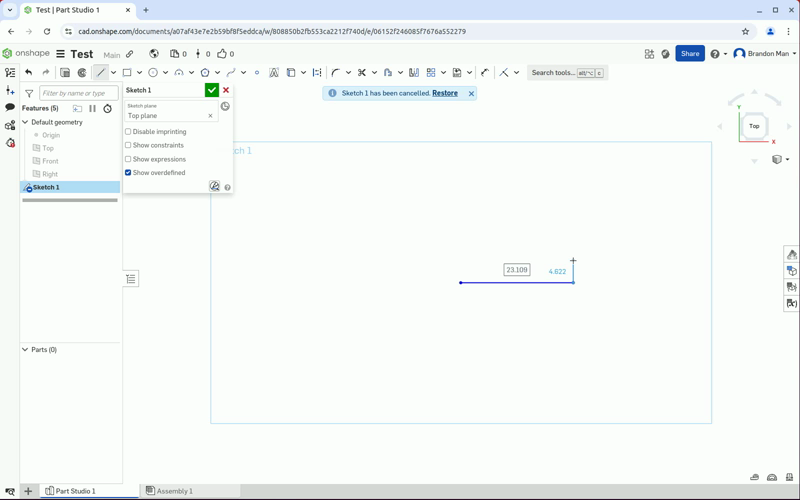
key_up(shift)
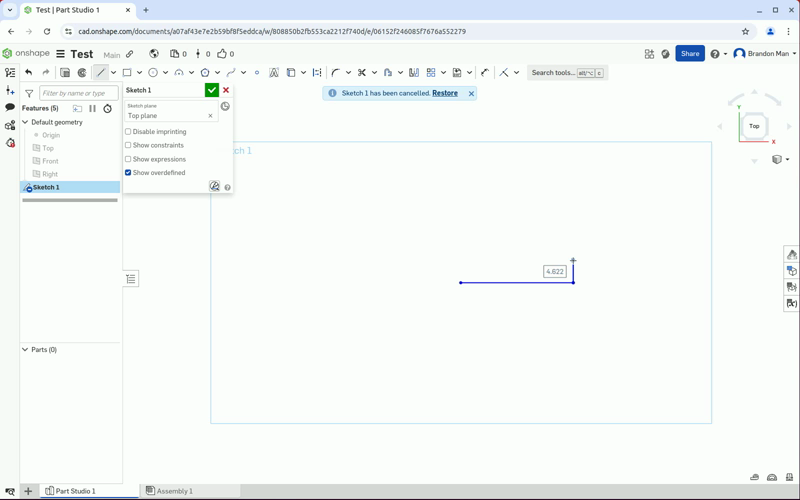
key_down(shift)
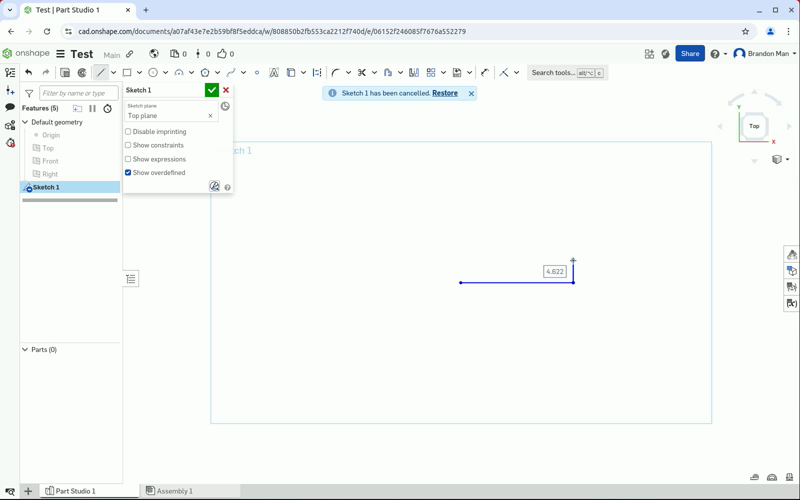
mouse_move(589, 260)
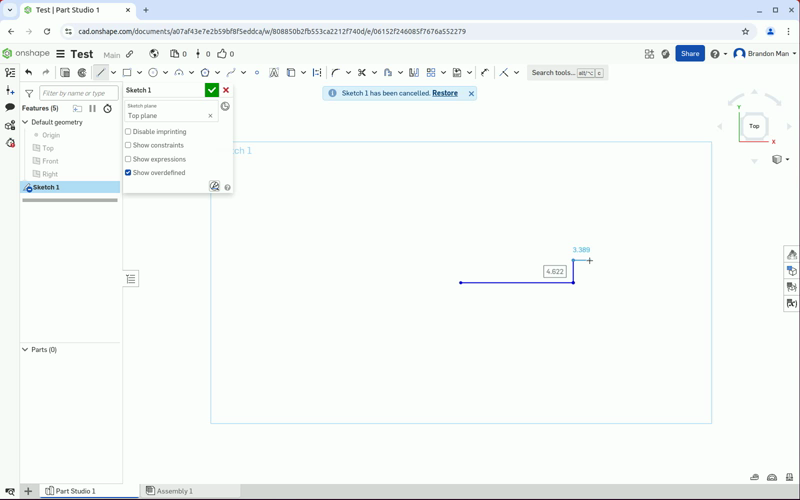
mouse_move(566, 253)
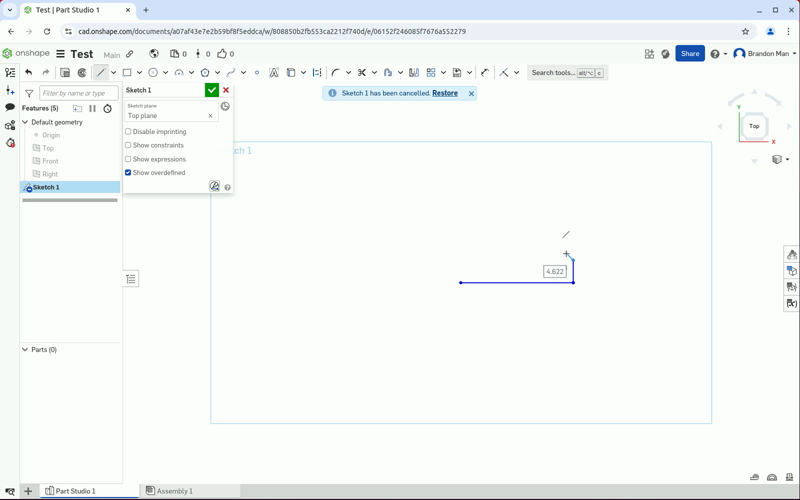
click(566, 253)
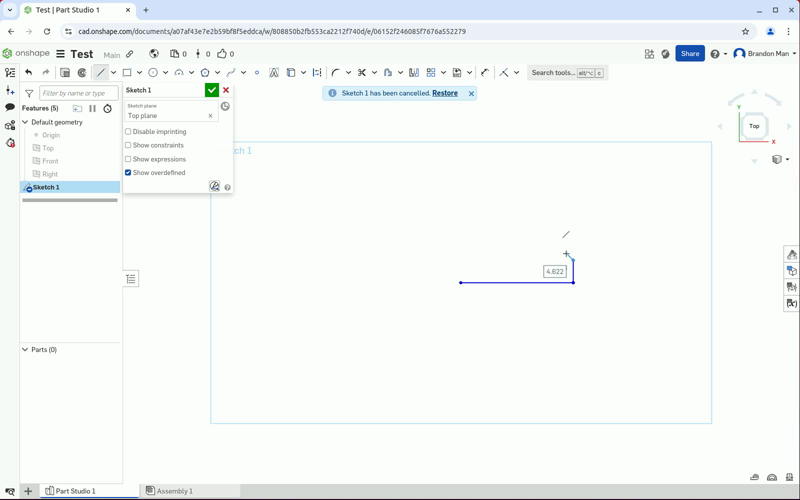
key_up(shift)
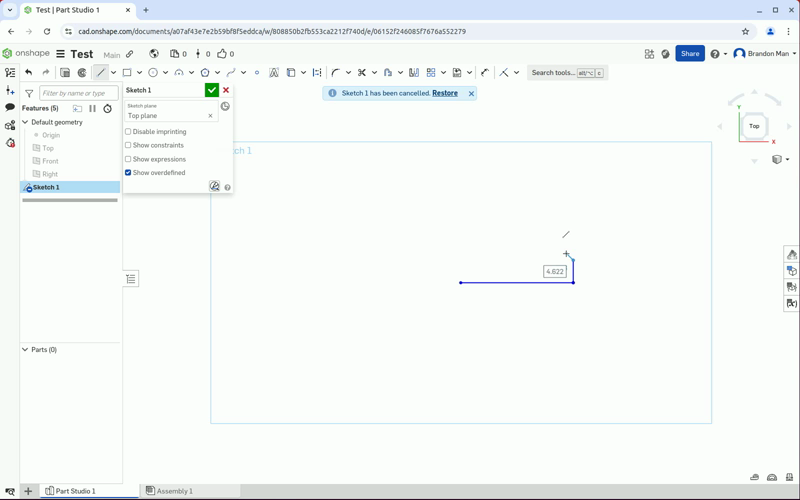
key_down(shift)
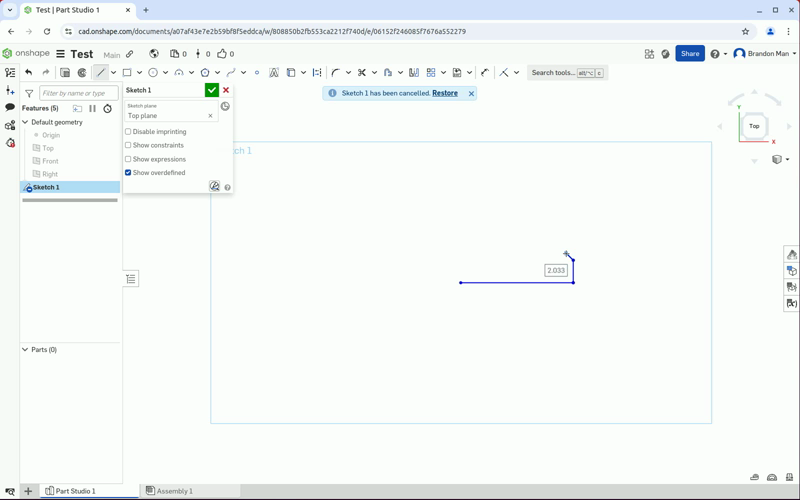
mouse_move(589, 253)
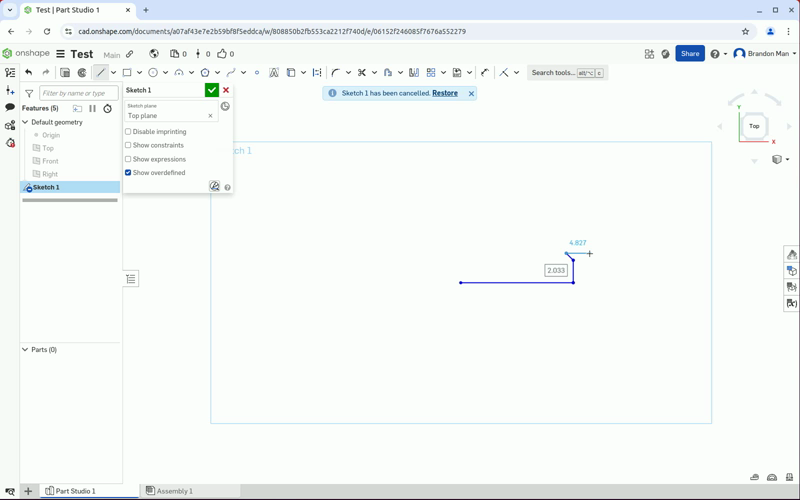
mouse_move(566, 270)
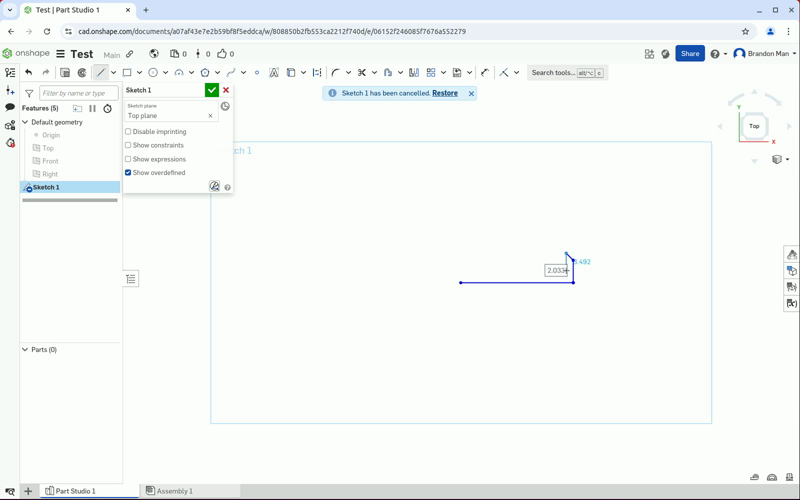
click(566, 270)
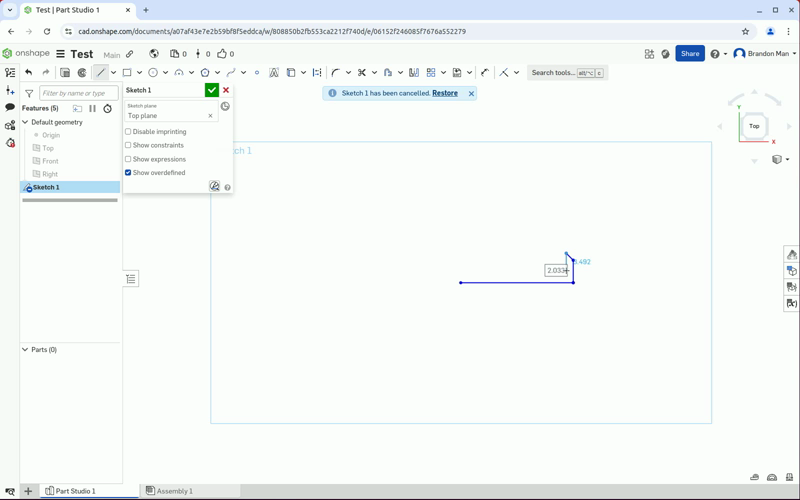
key_up(shift)
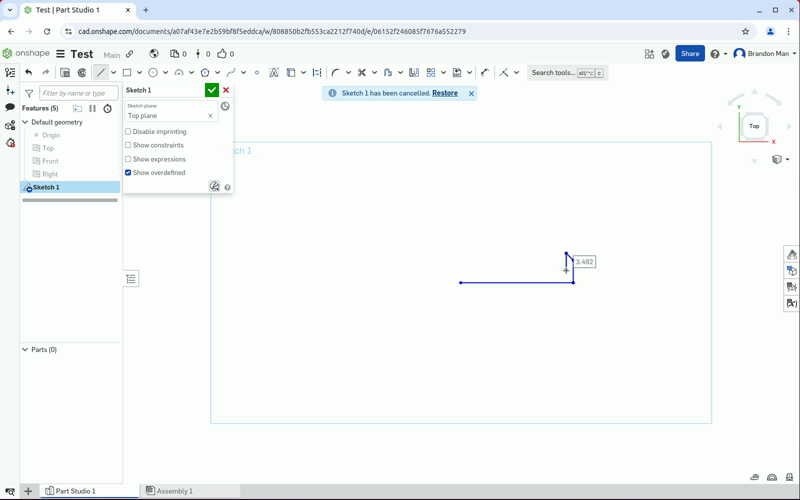
key_down(shift)
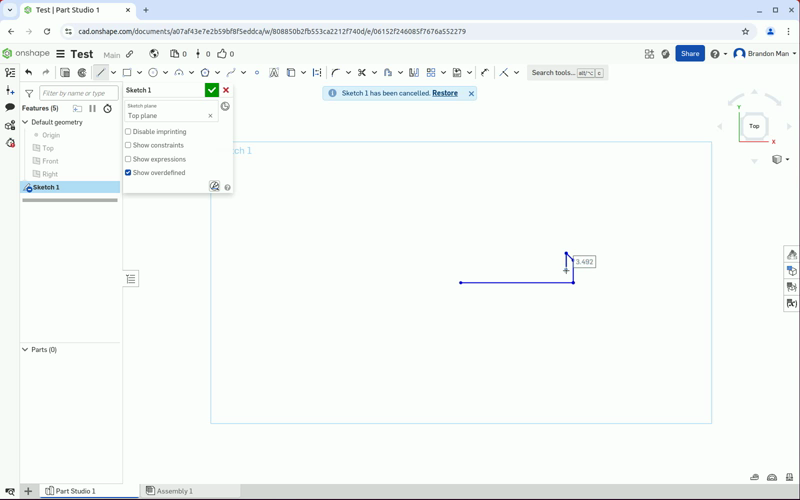
mouse_move(589, 270)
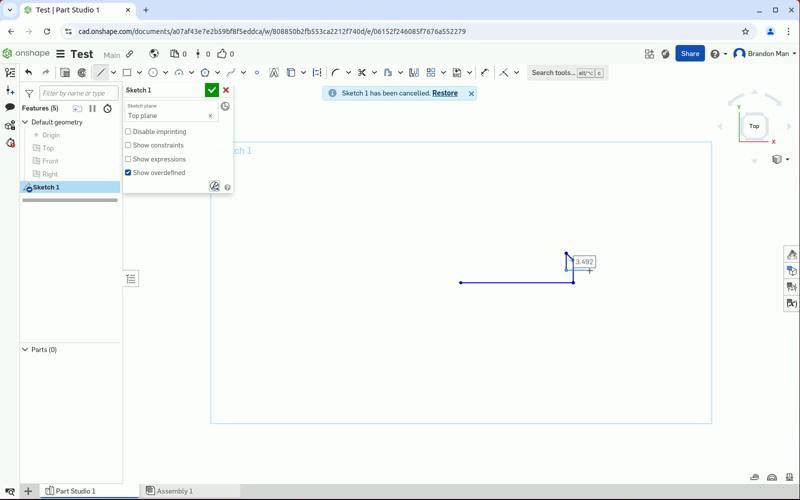
mouse_move(538, 270)
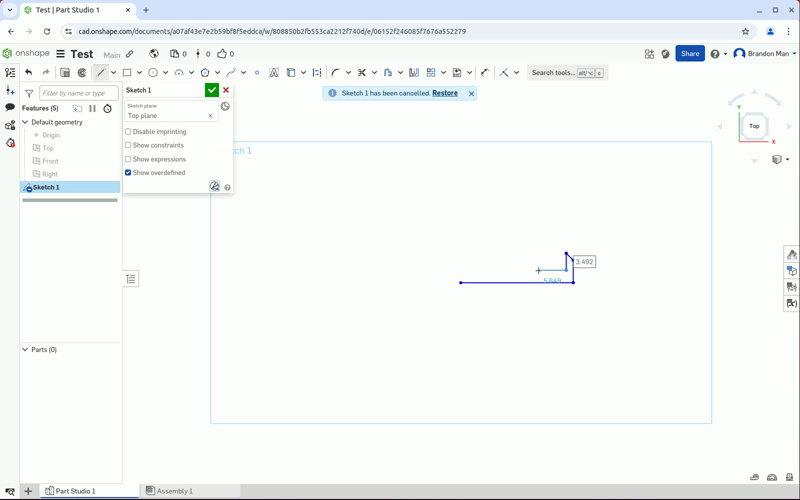
click(538, 270)
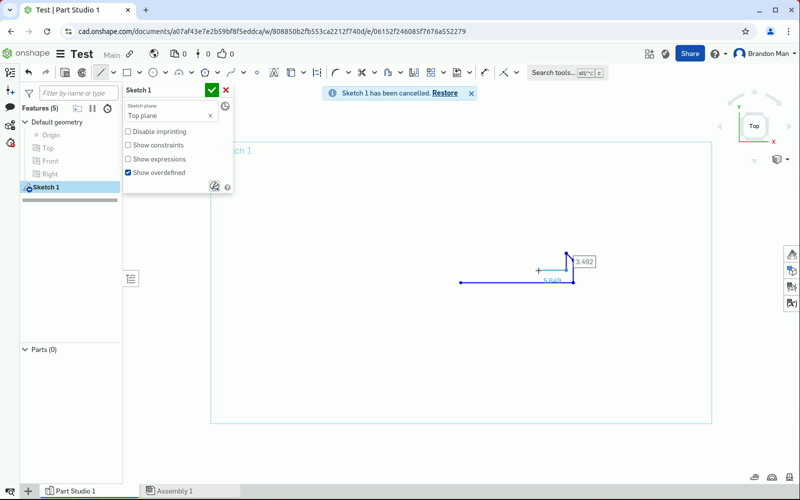
key_up(shift)
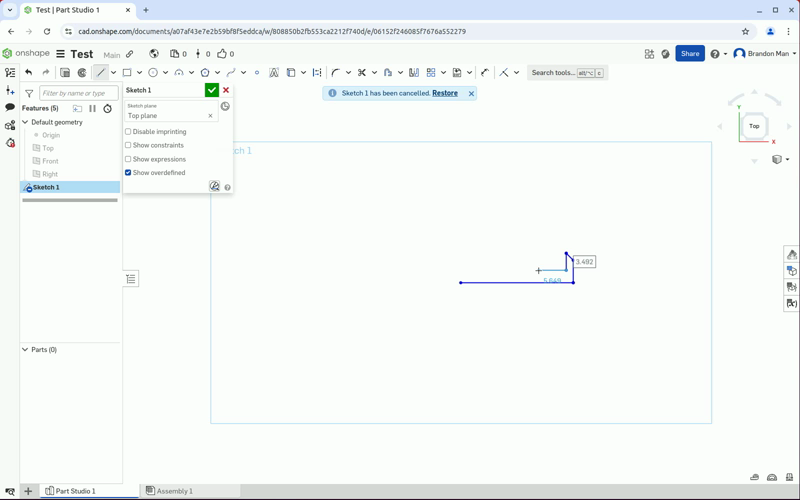
key_down(shift)
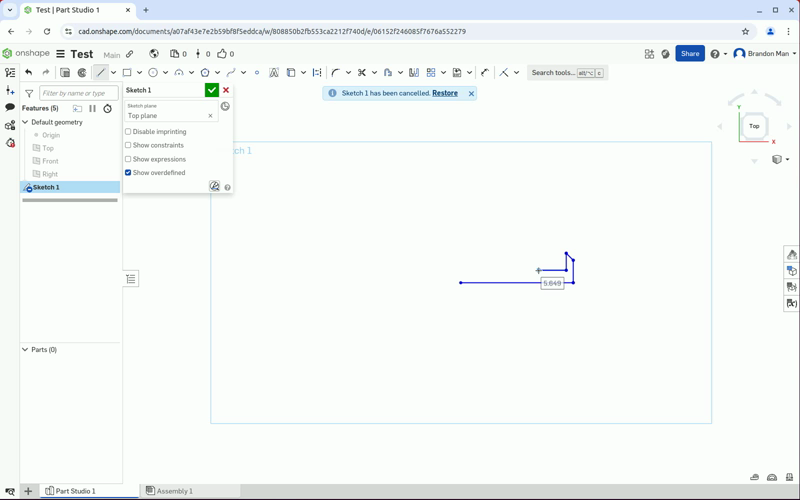
mouse_move(568, 270)
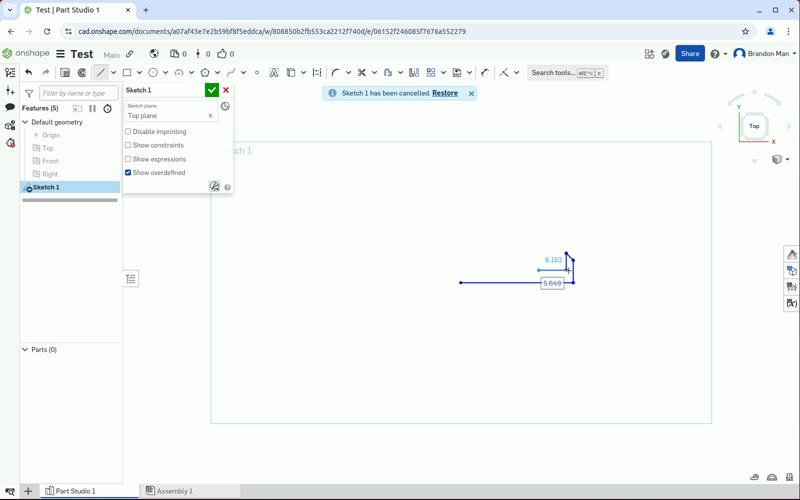
mouse_move(538, 253)
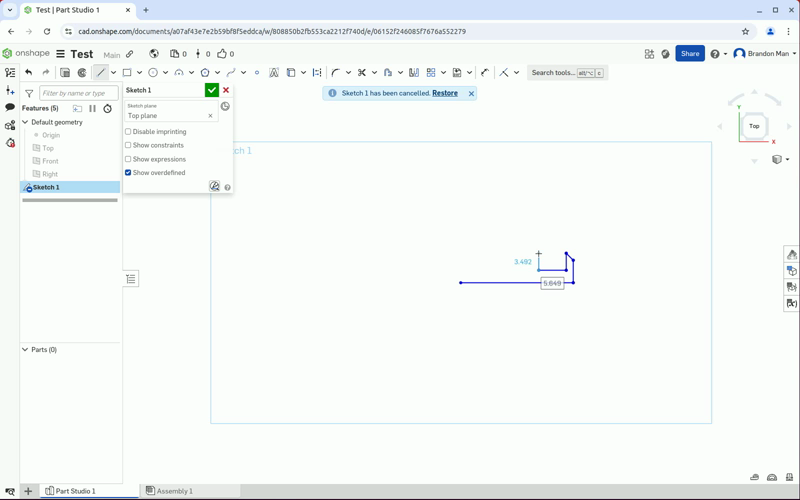
click(538, 253)
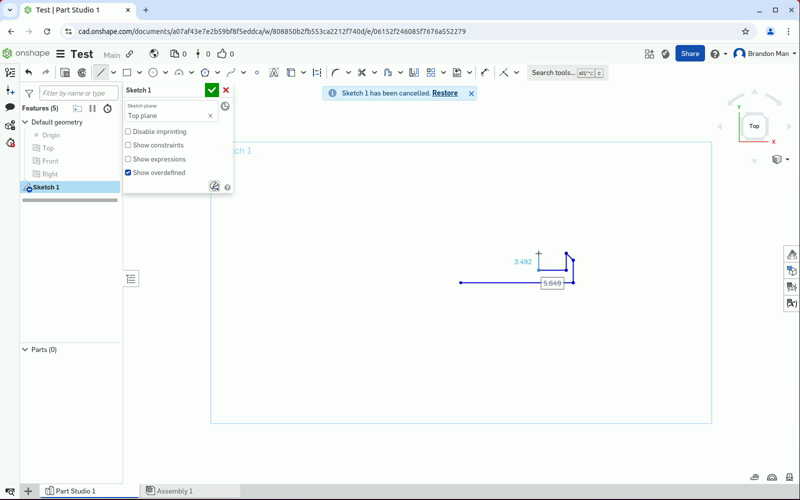
key_up(shift)
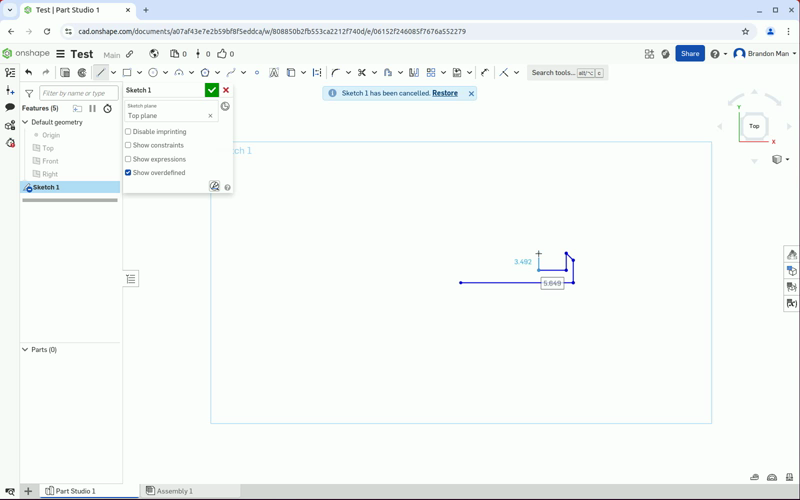
key_down(shift)
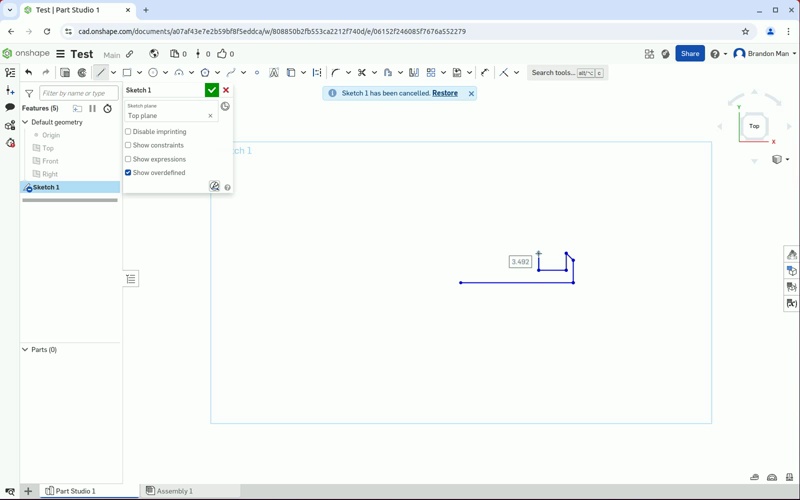
mouse_move(568, 253)
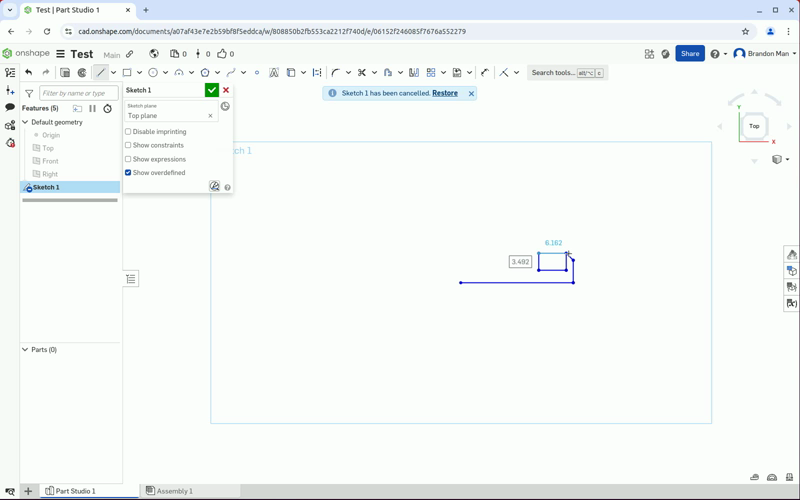
mouse_move(499, 266)
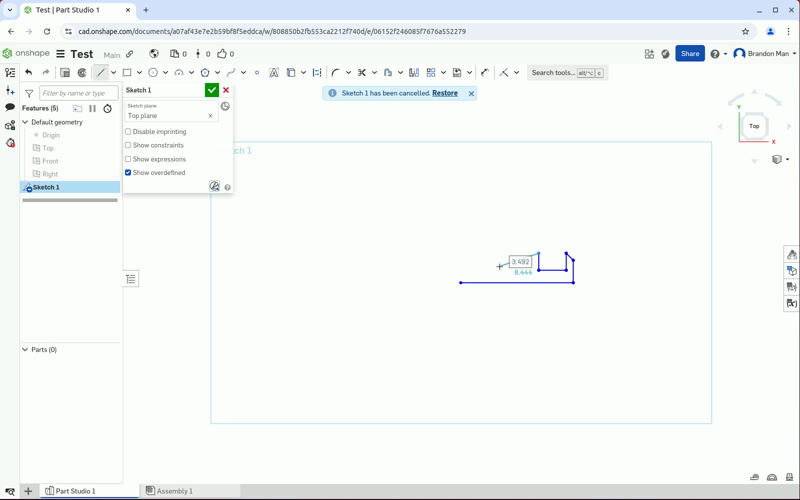
click(499, 266)
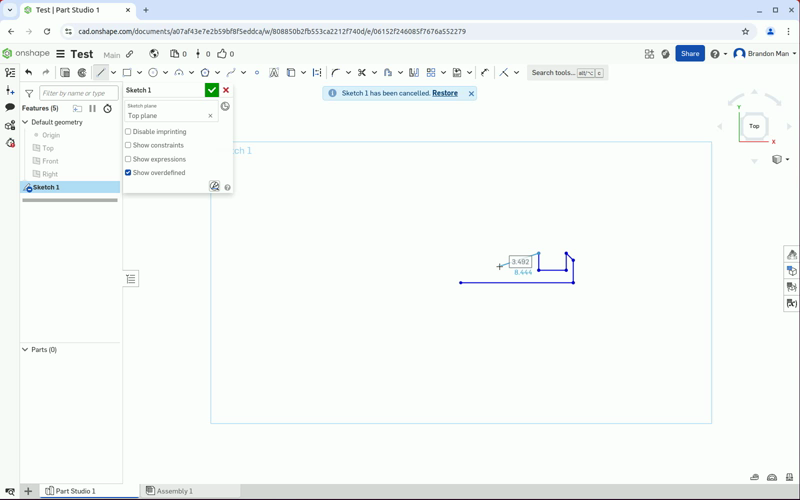
key_up(shift)
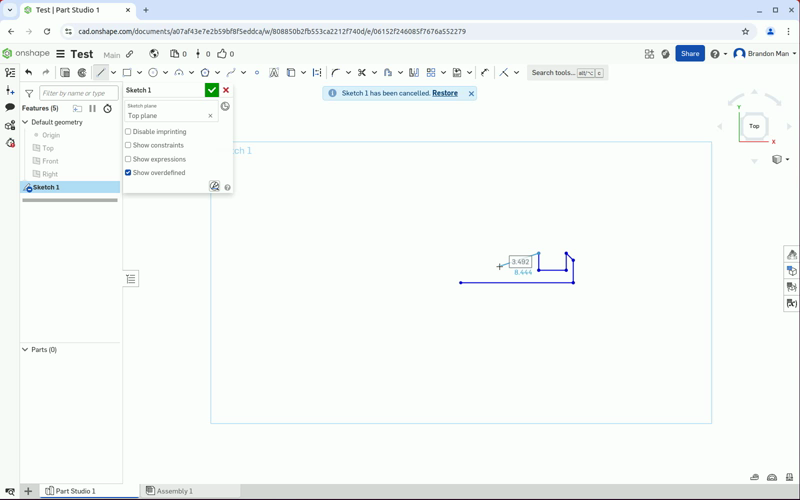
key_down(shift)
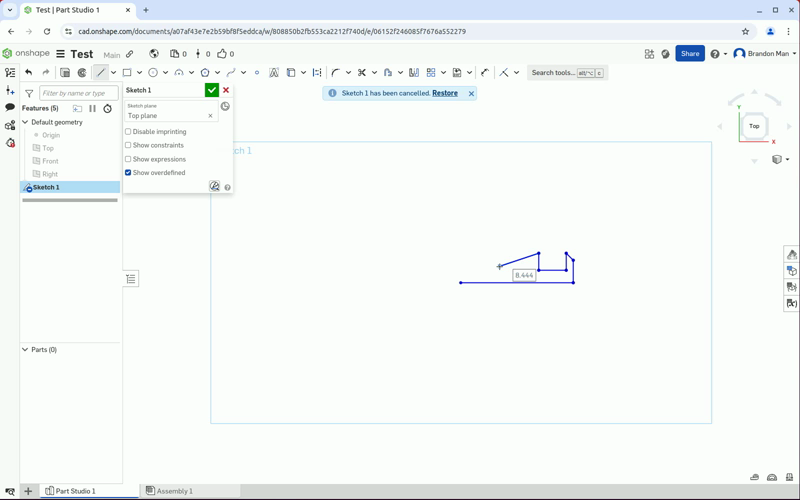
mouse_move(529, 266)
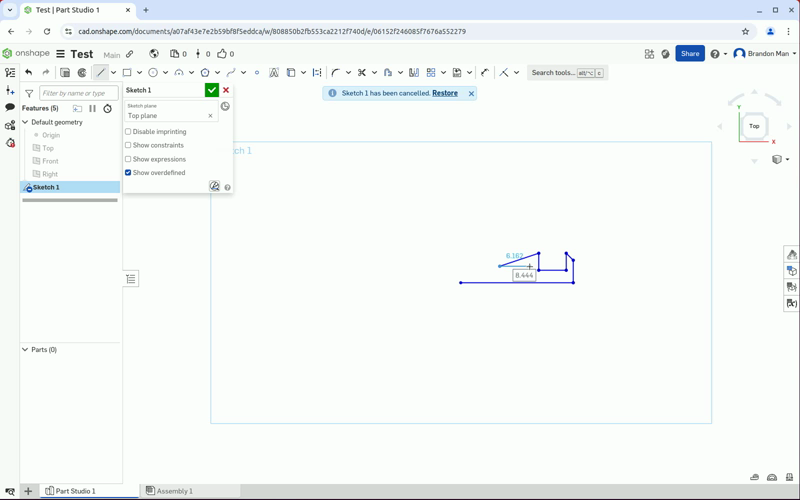
mouse_move(499, 270)
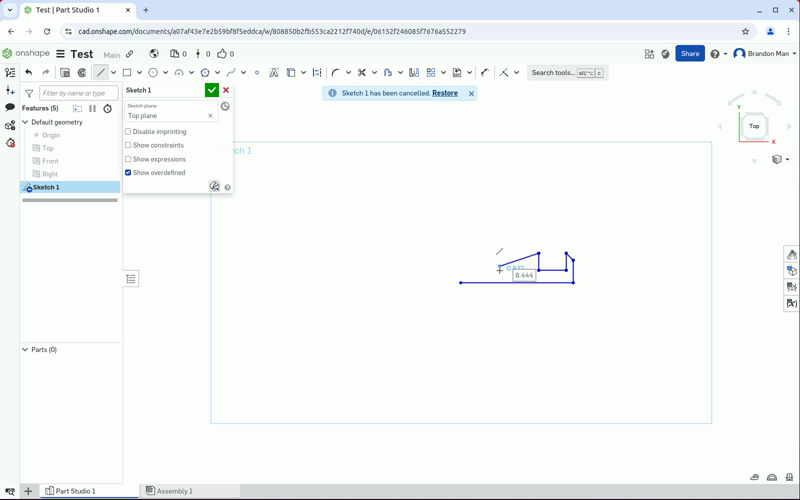
scroll(6)
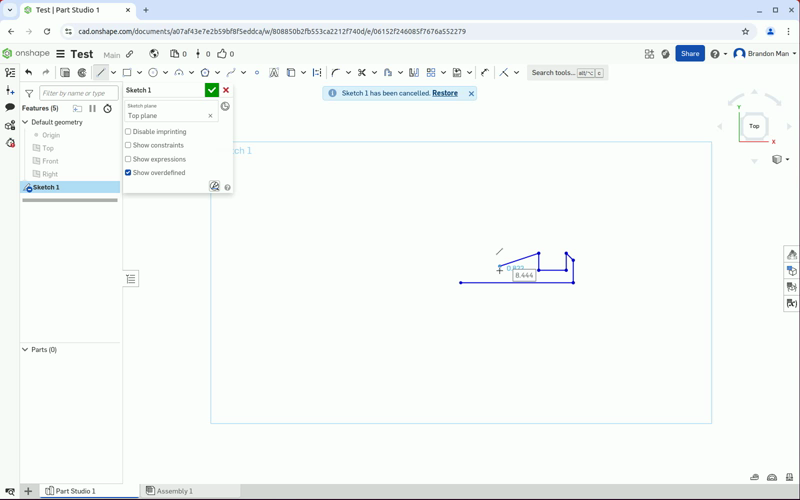
scroll(6)
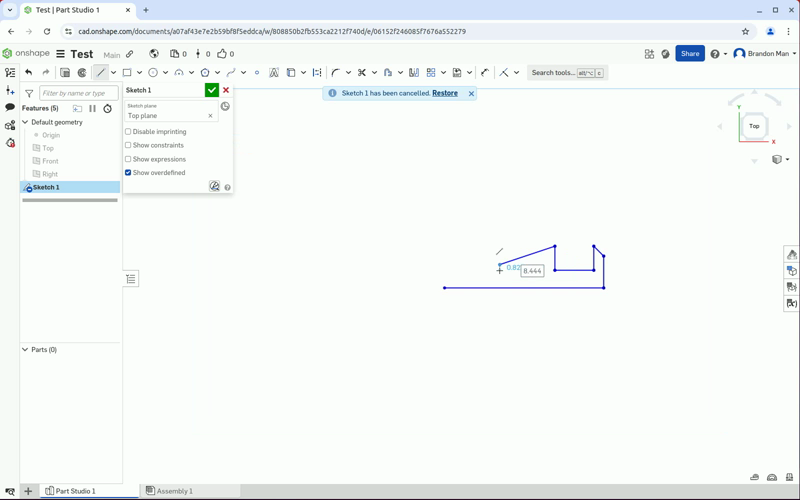
scroll(6)
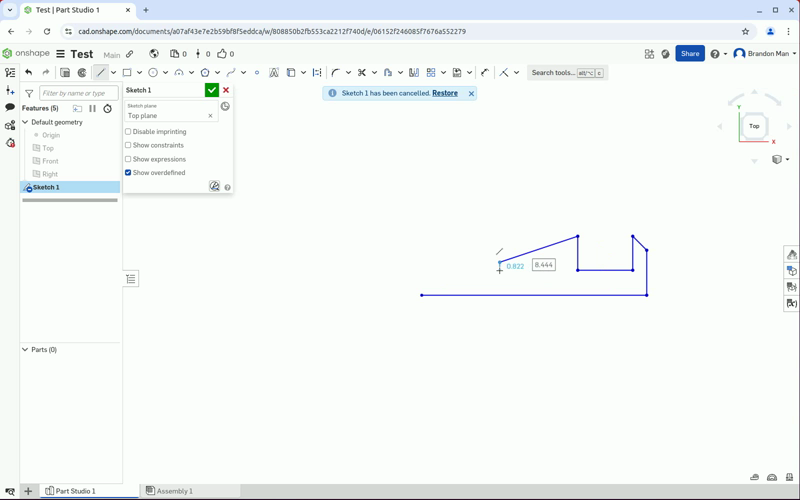
scroll(6)
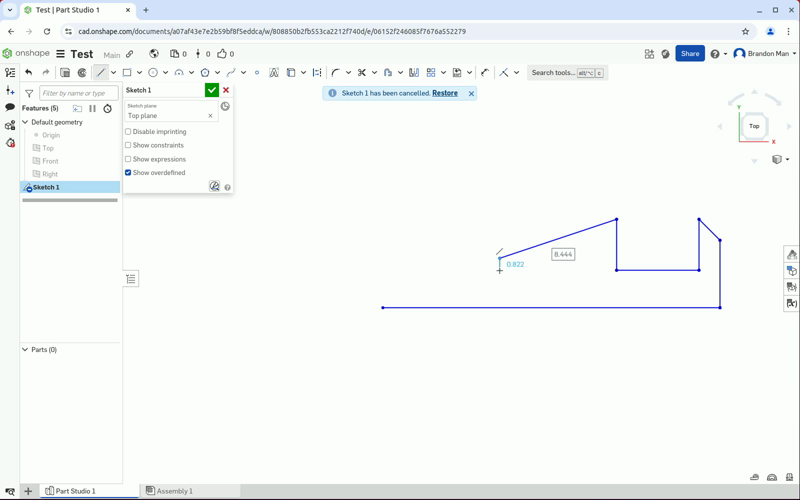
scroll(6)
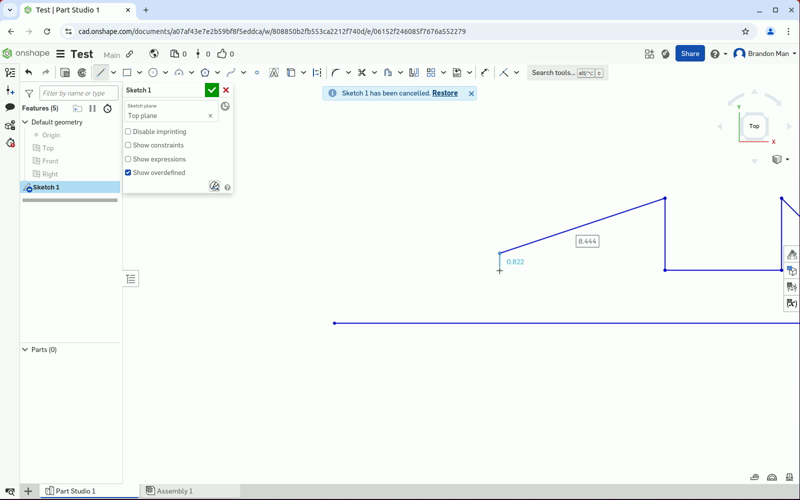
scroll(6)
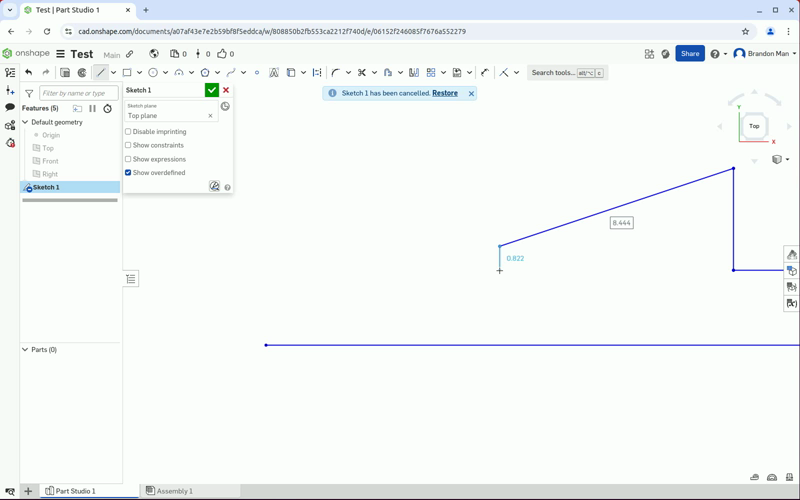
scroll(6)
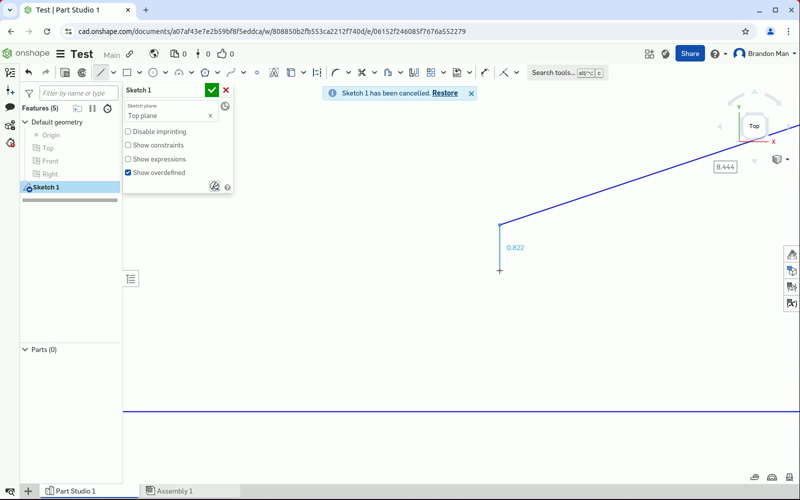
click(499, 270)
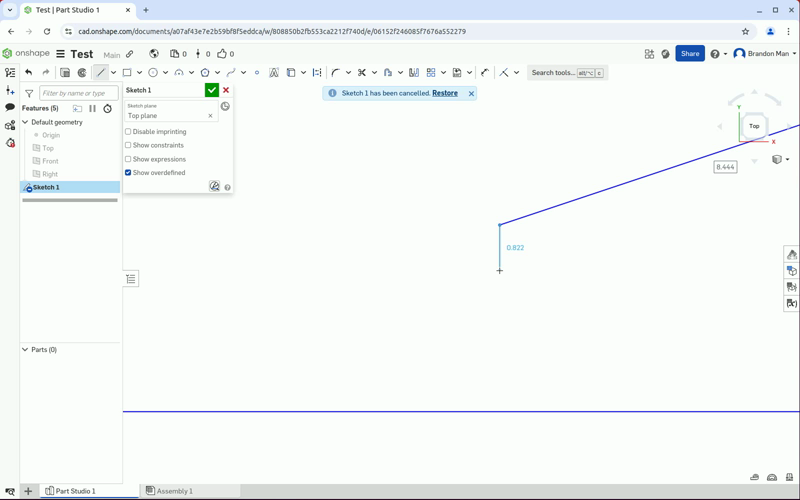
scroll(-6)
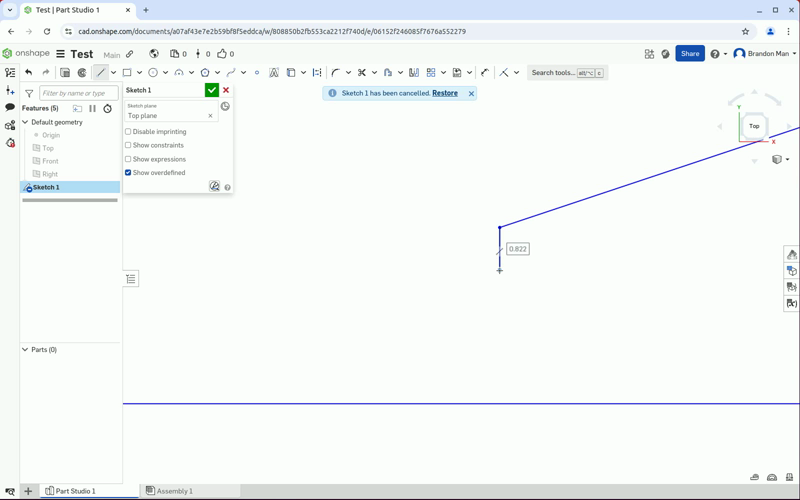
scroll(-6)
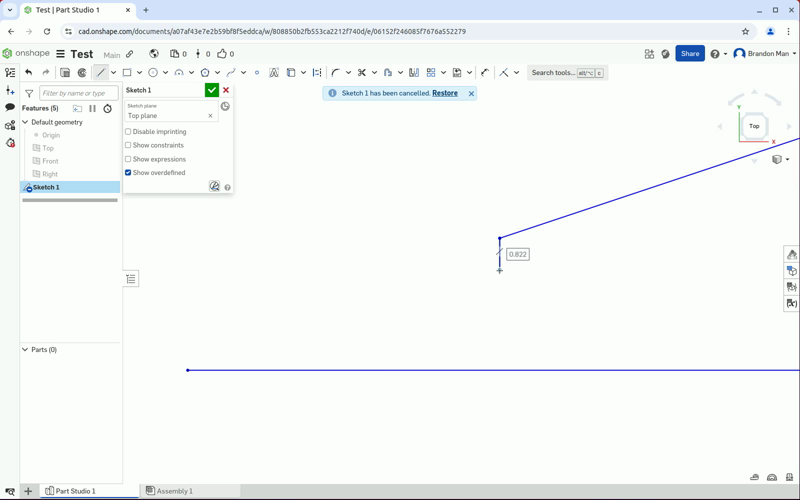
scroll(-6)
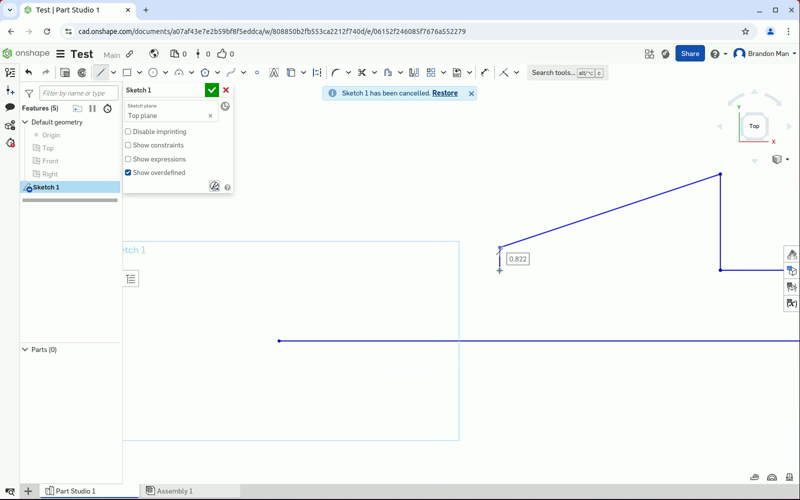
scroll(-6)
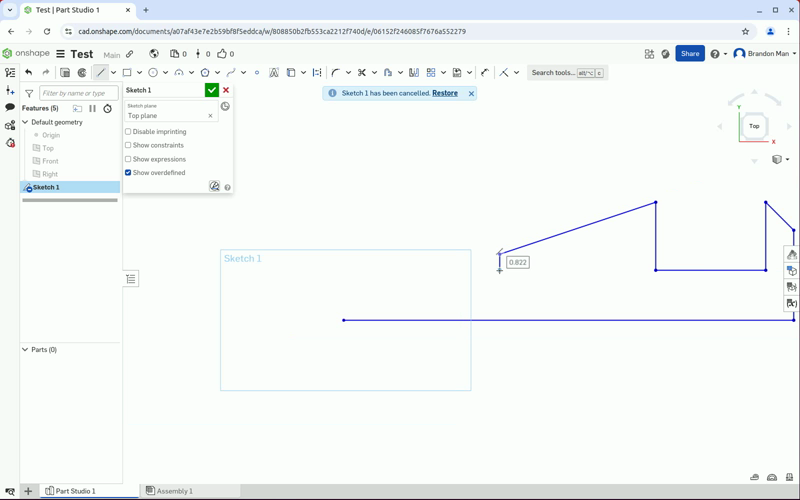
scroll(-6)
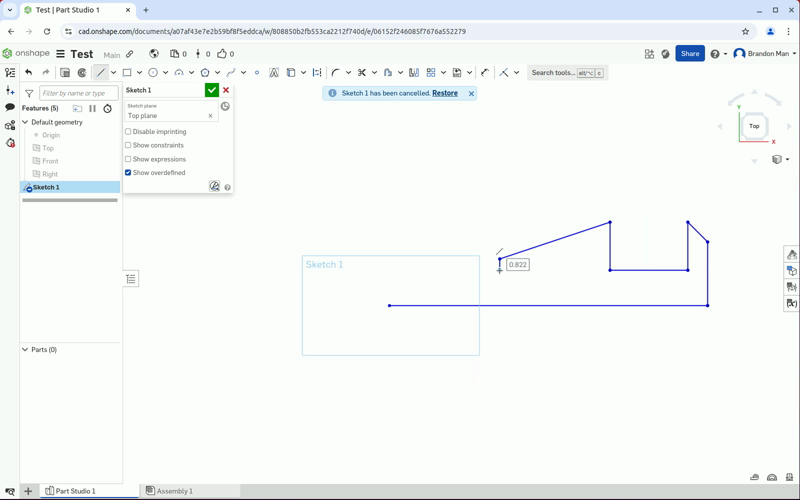
scroll(-6)
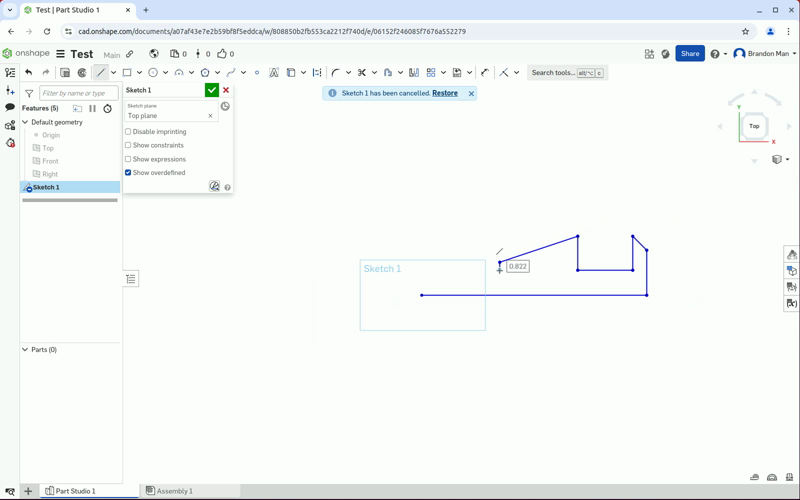
scroll(-6)
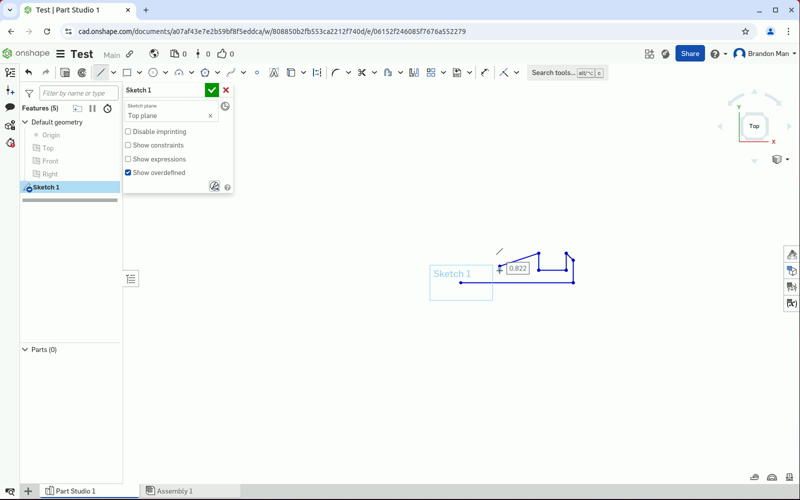
key_up(shift)
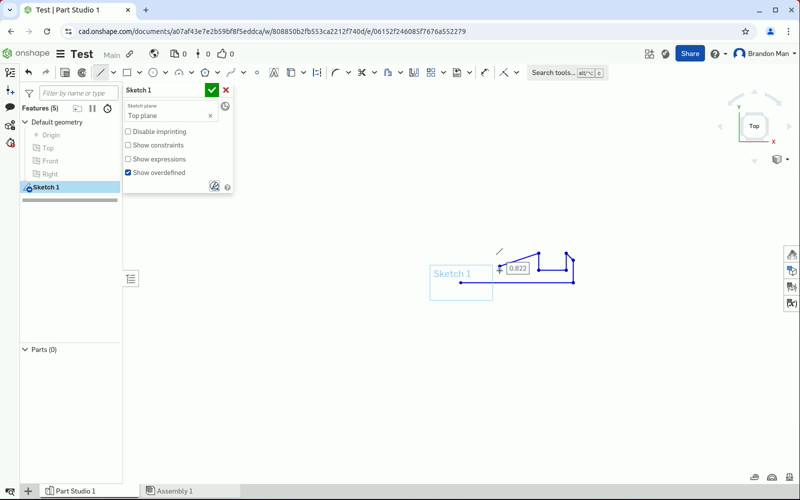
key_down(shift)
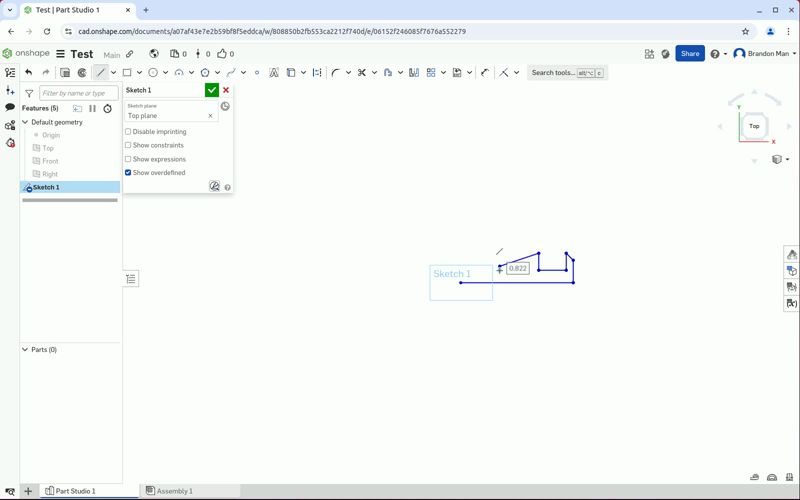
mouse_move(529, 270)
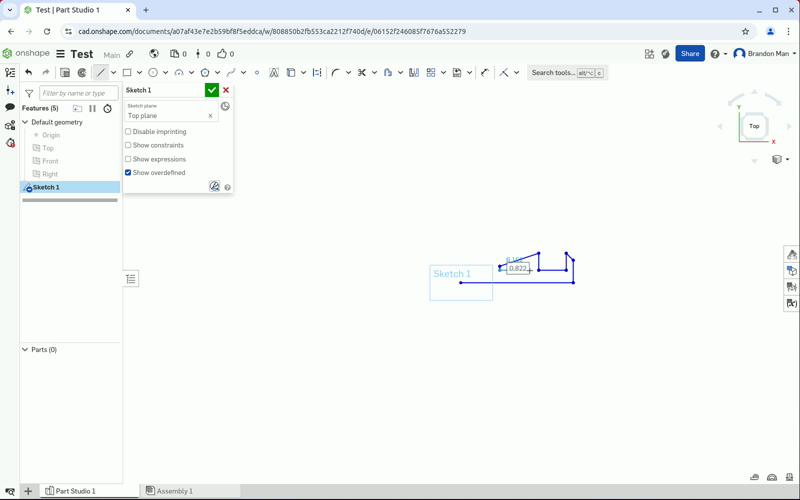
mouse_move(486, 270)
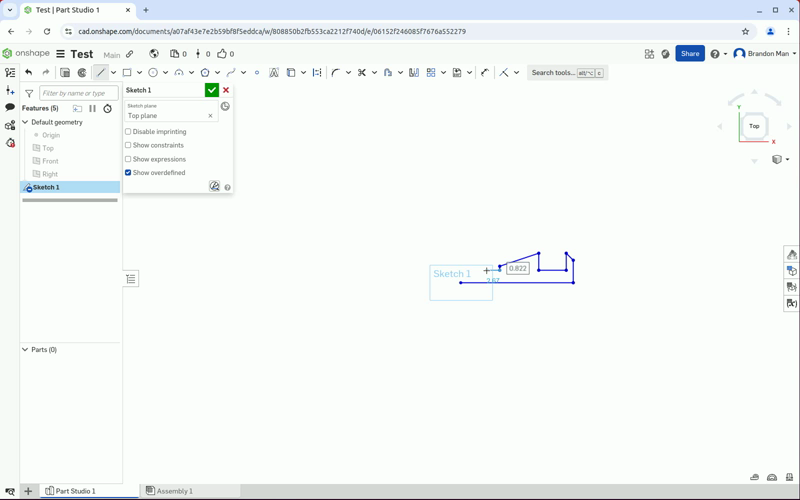
click(486, 270)
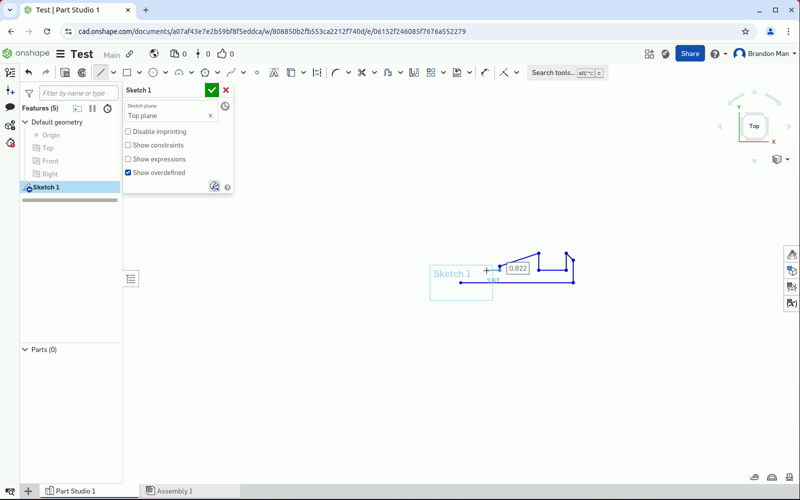
key_up(shift)
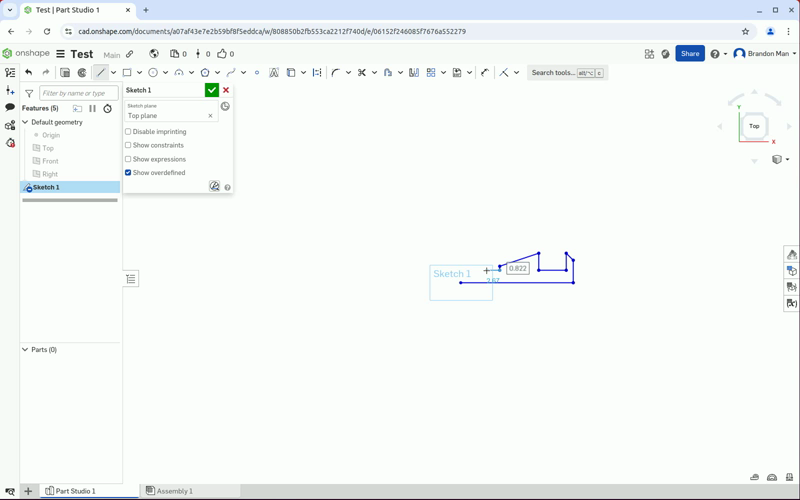
key_down(shift)
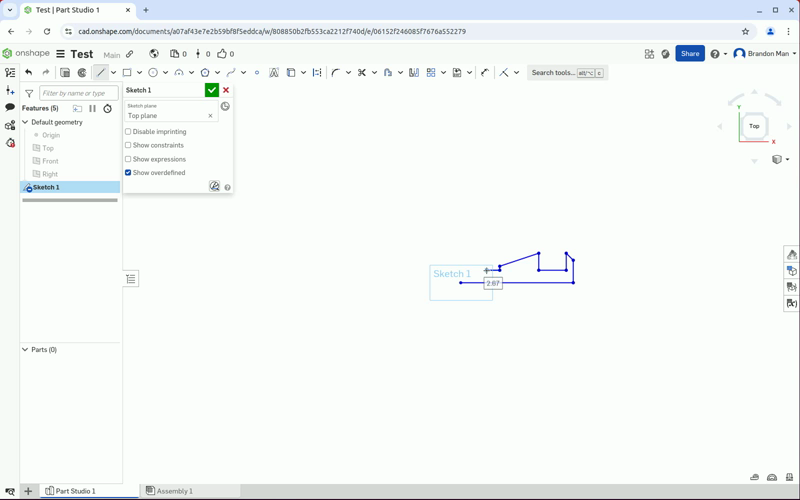
mouse_move(516, 270)
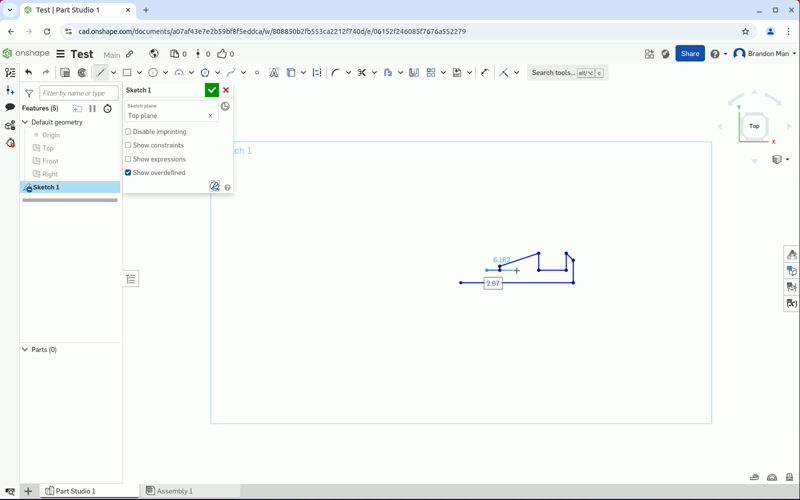
mouse_move(460, 278)
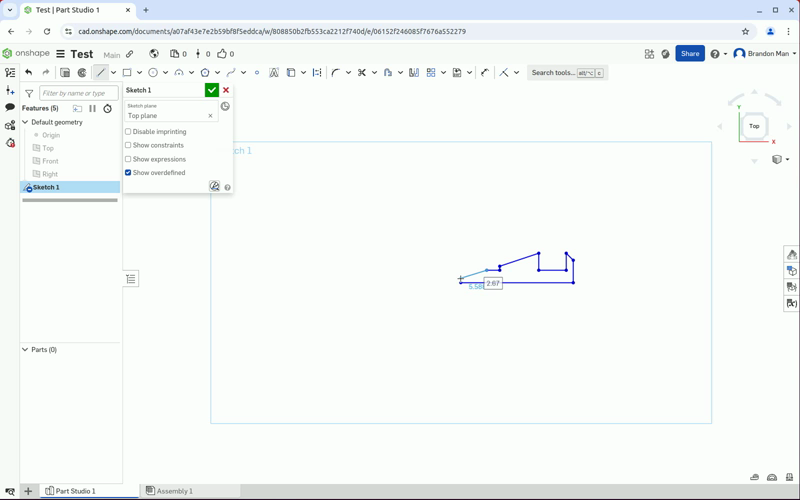
click(460, 278)
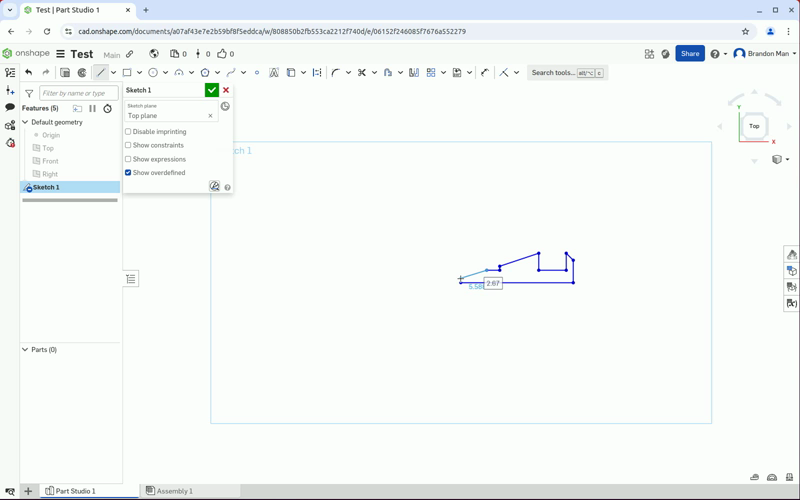
key_up(shift)
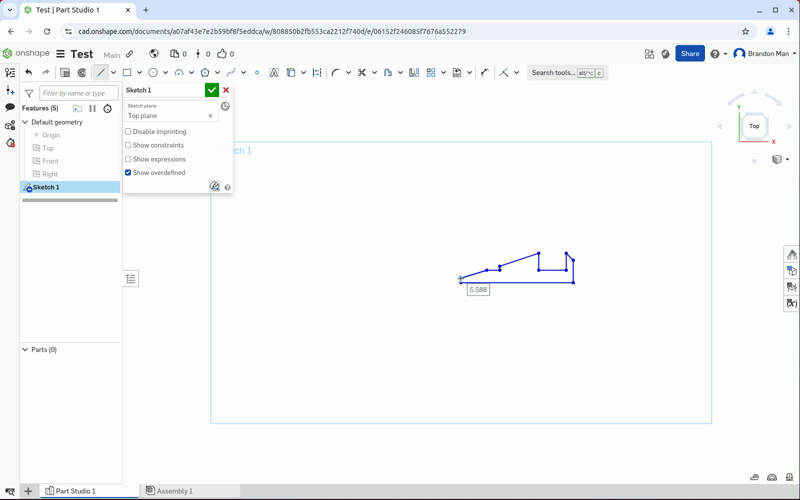
mouse_move(490, 278)
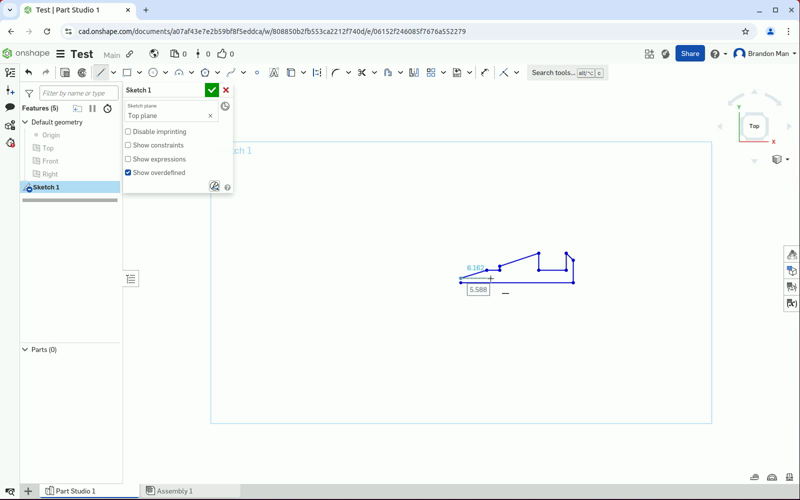
key_down(shift)
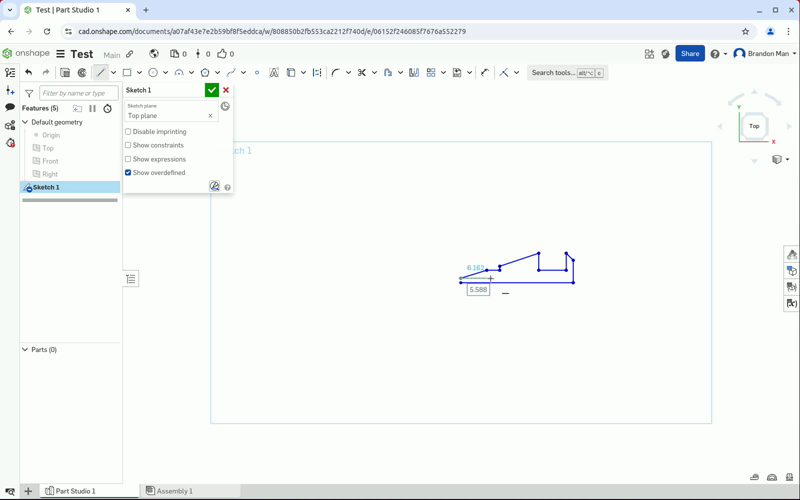
mouse_move(460, 282)
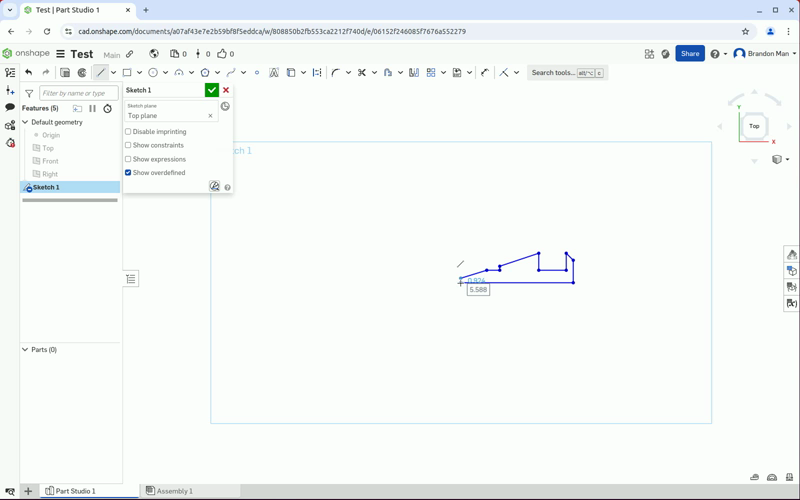
scroll(6)
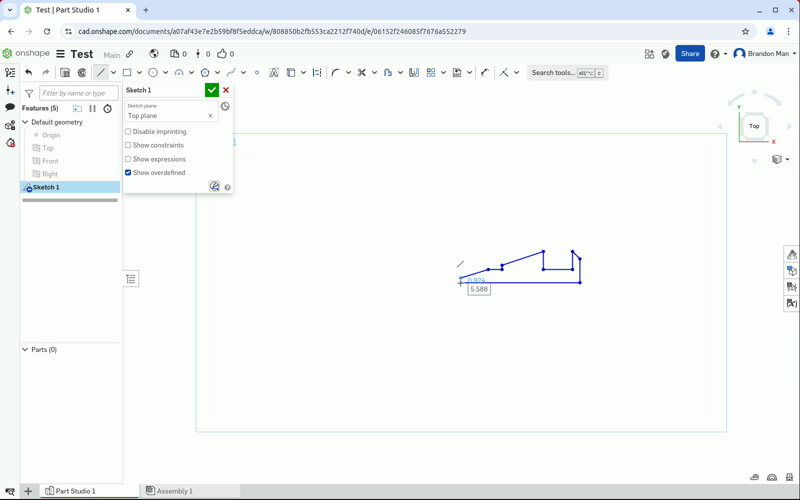
scroll(6)
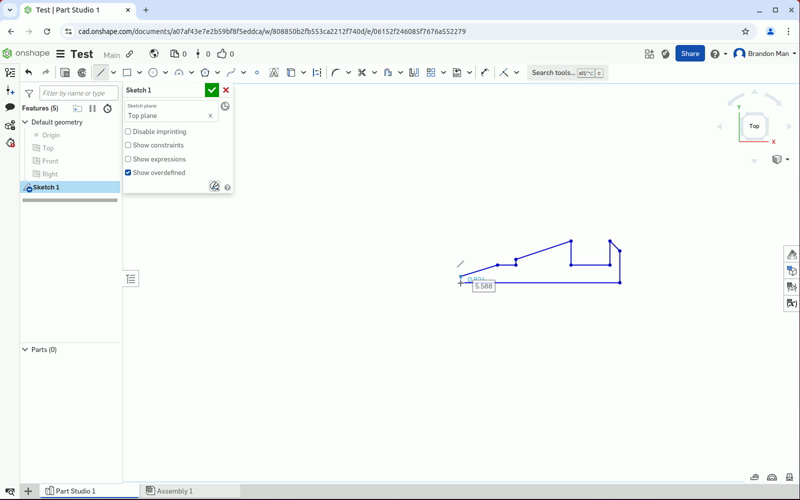
scroll(6)
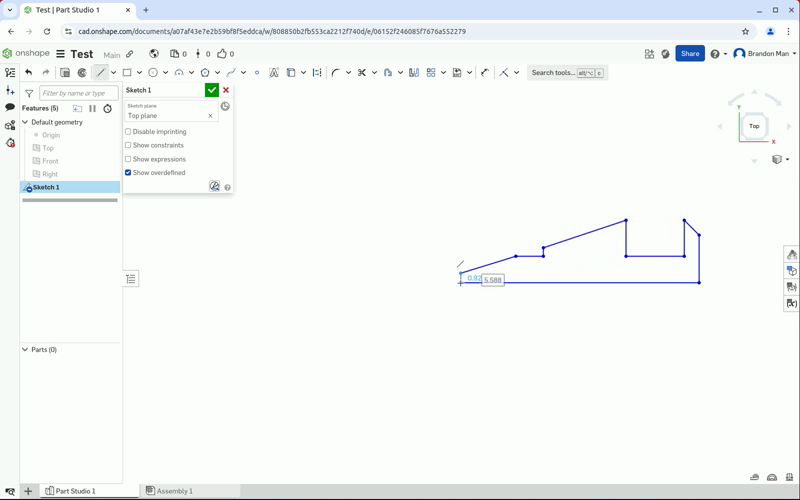
scroll(6)
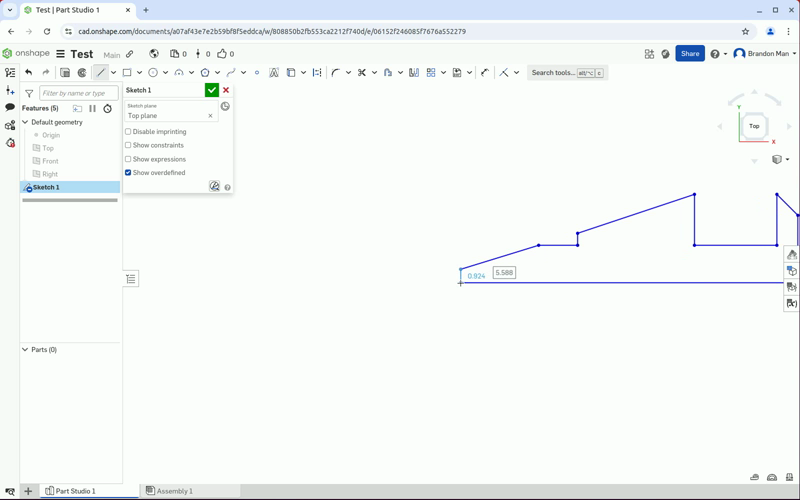
scroll(6)
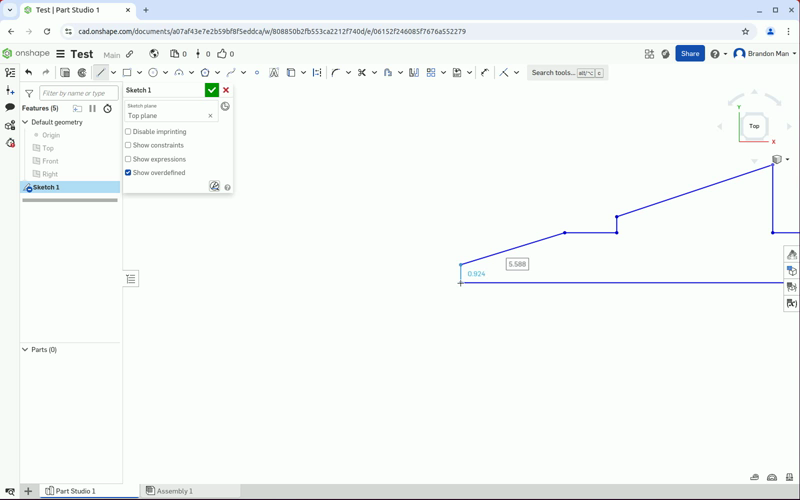
scroll(6)
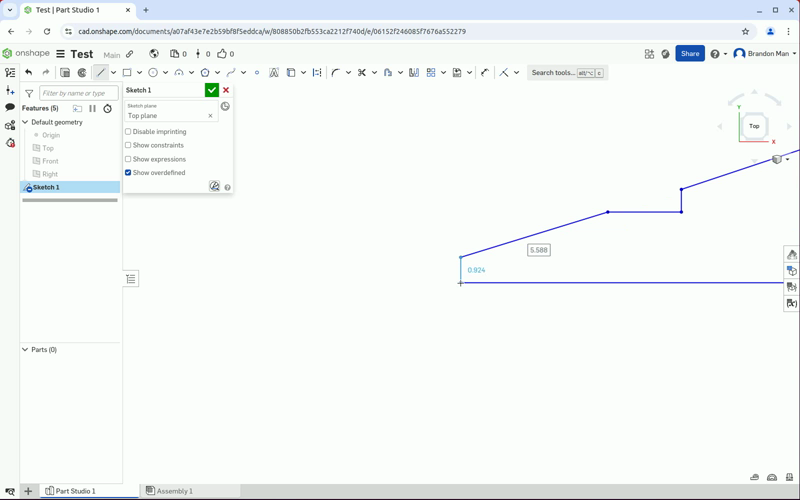
scroll(6)
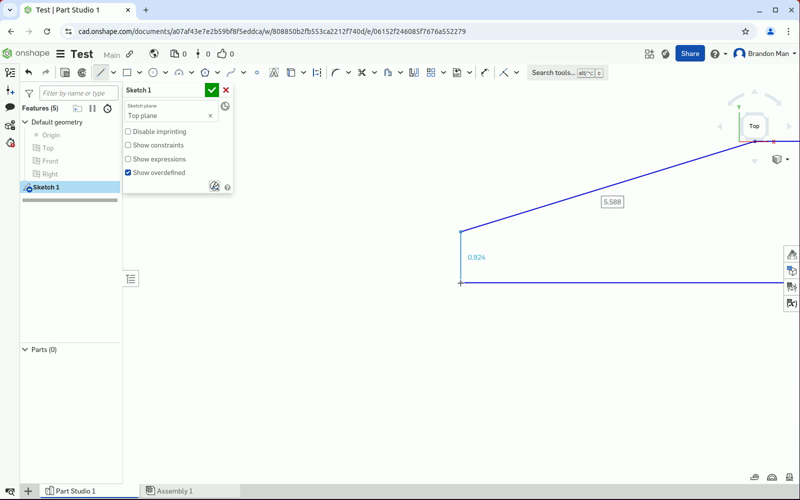
key_up(shift)
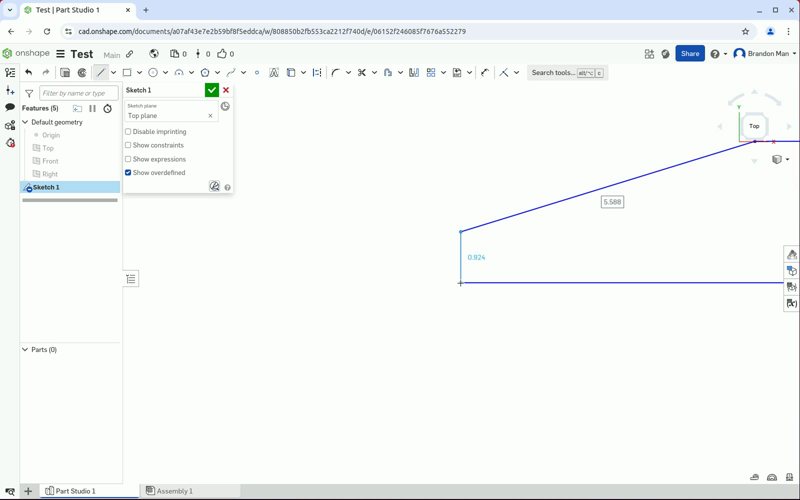
click(460, 282)
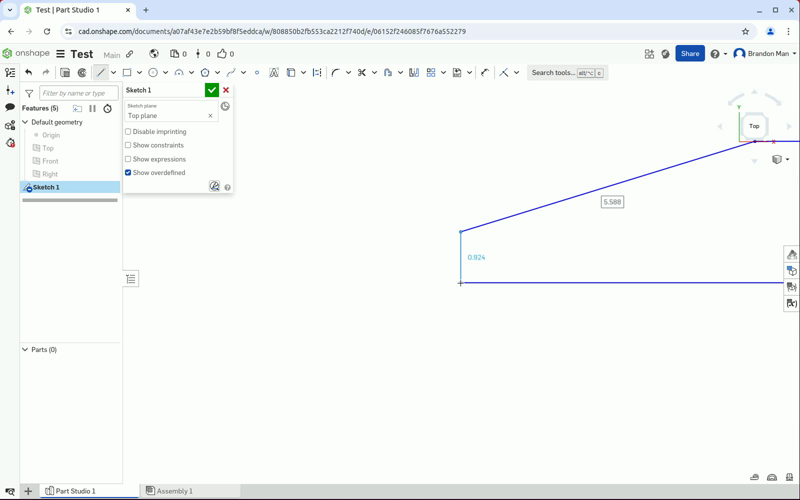
scroll(-6)
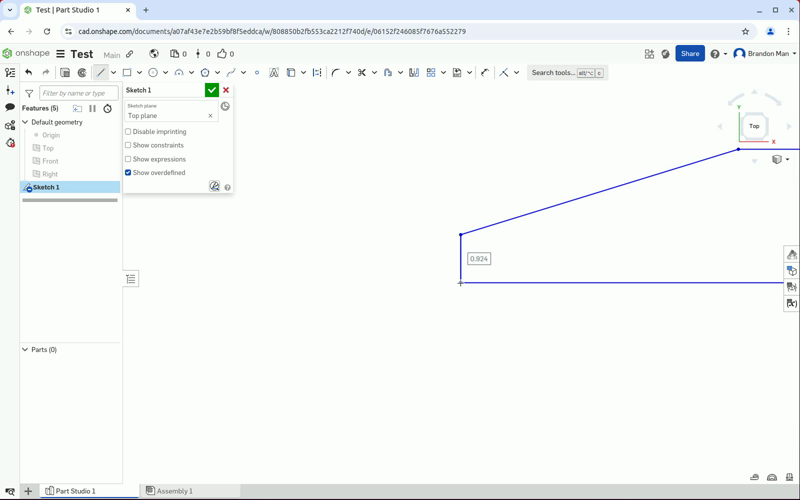
scroll(-6)
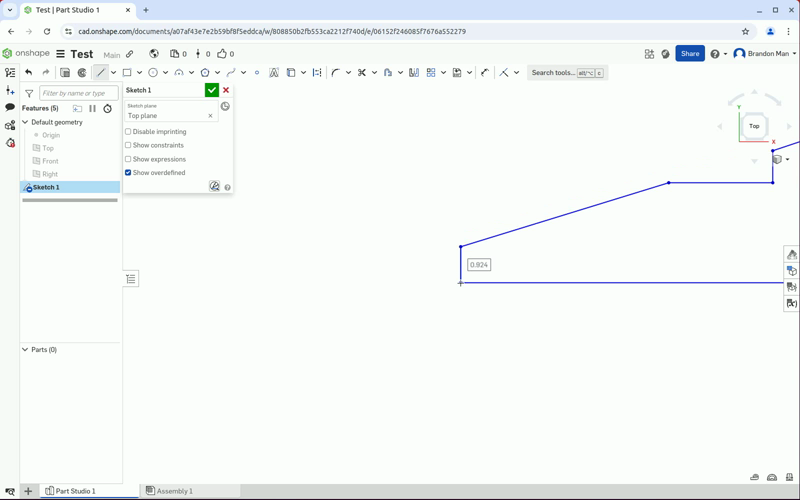
scroll(-6)
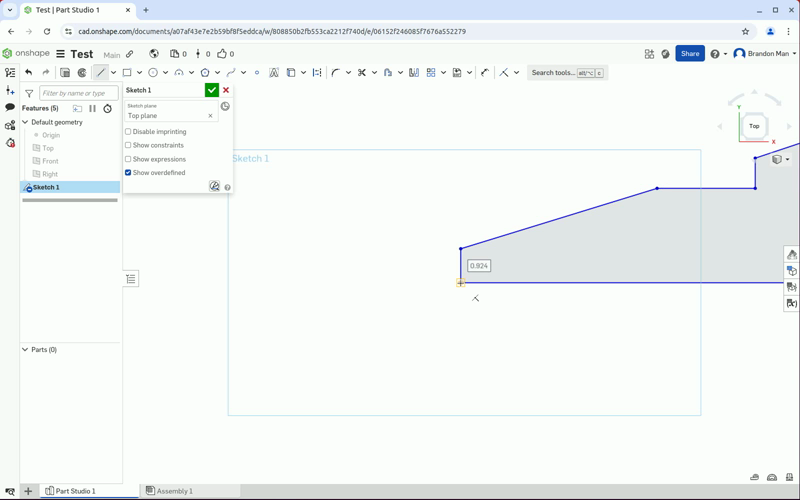
scroll(-6)
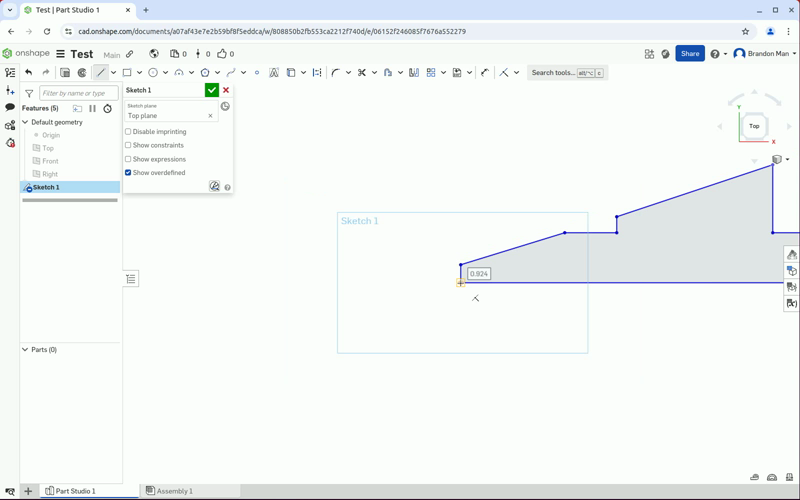
scroll(-6)
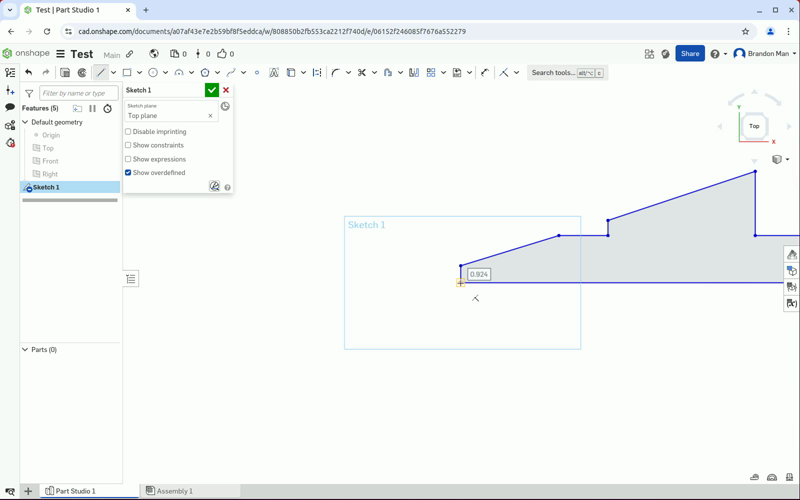
scroll(-6)
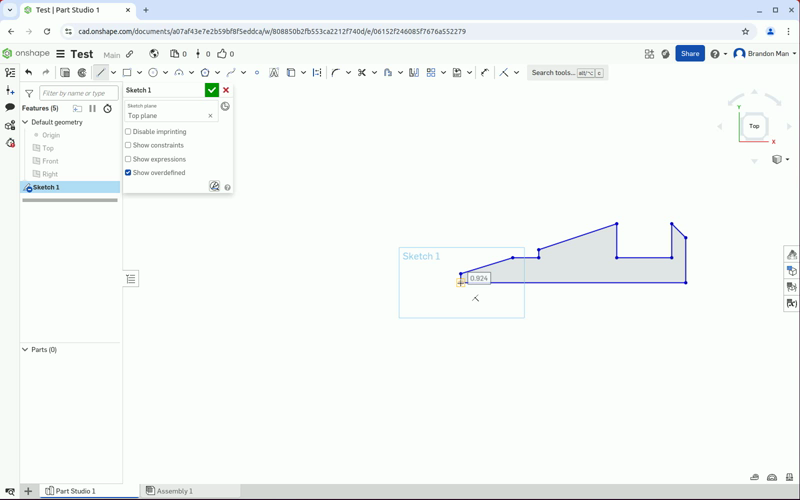
scroll(-6)
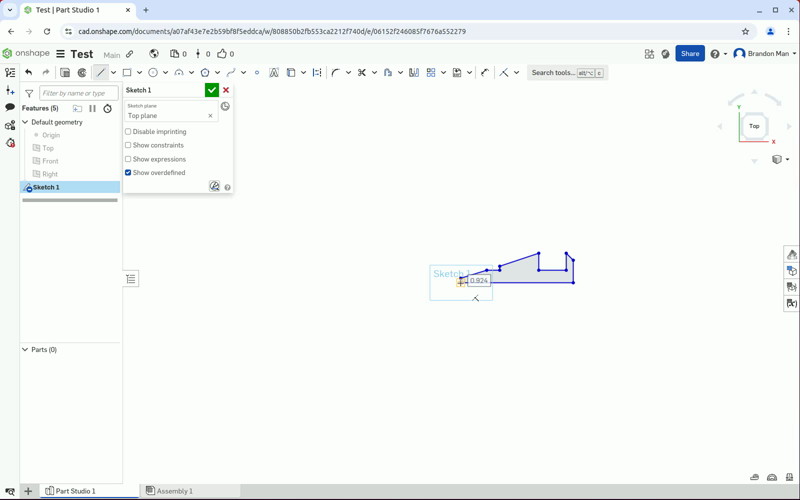
key(esc)
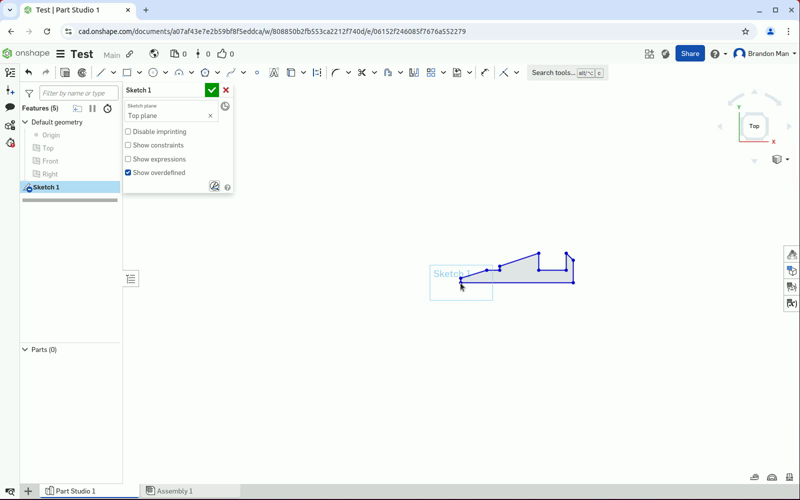
mouse_move(517, 264)
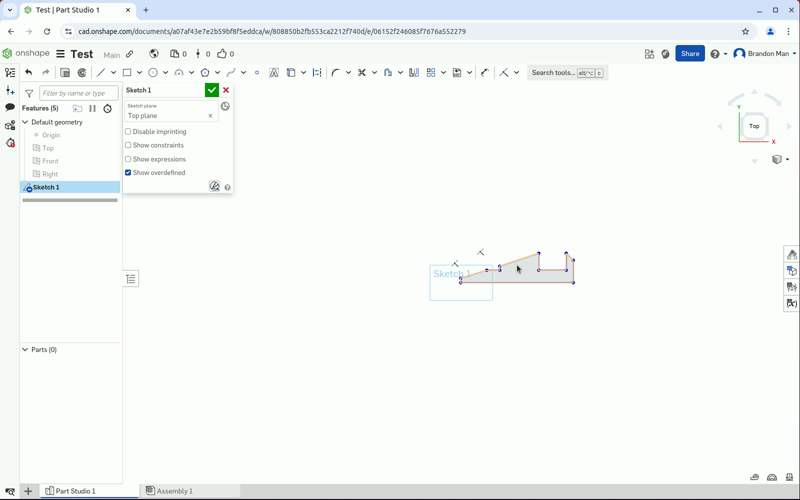
click(517, 264)
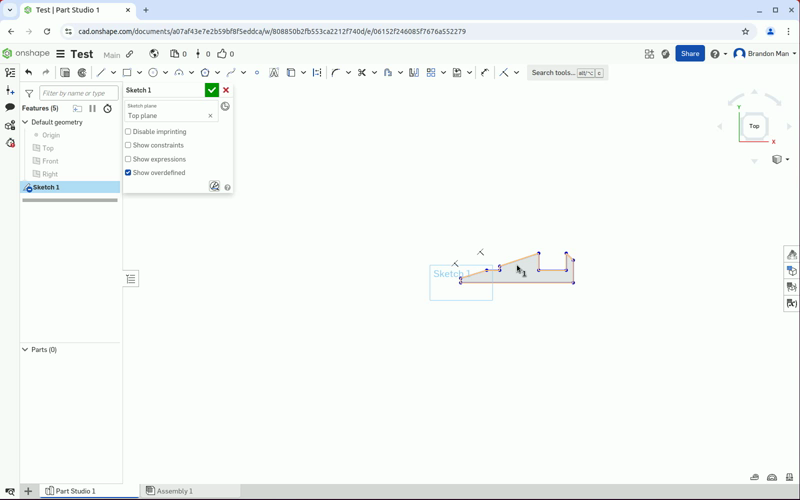
mouse_move(73, 352)
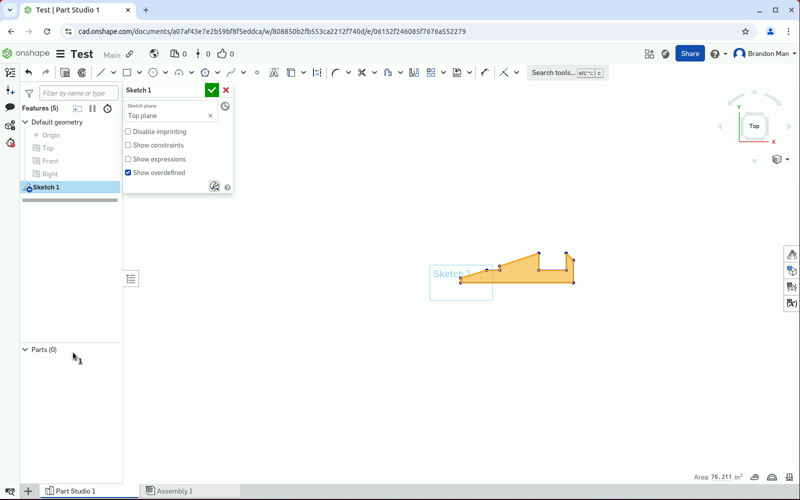
key(shift+y)
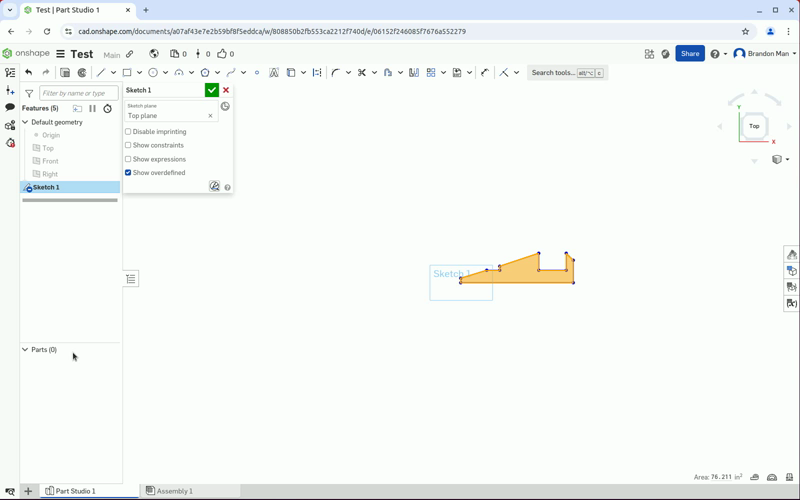
key(shift+e)
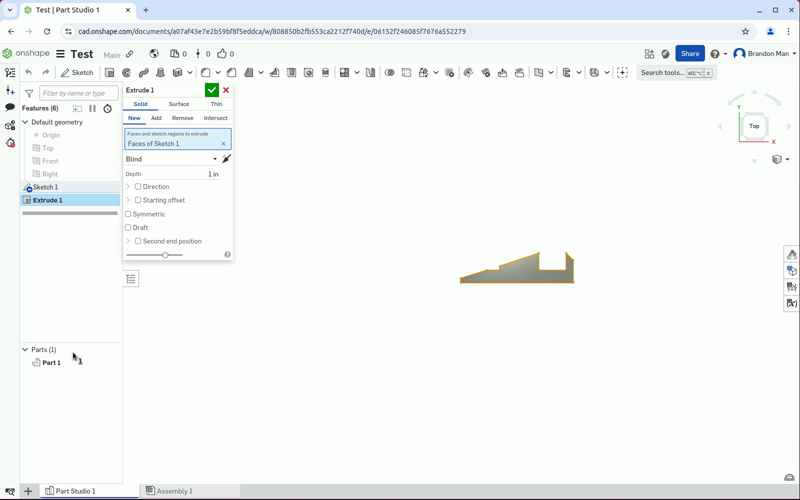
mouse_move(143, 106)
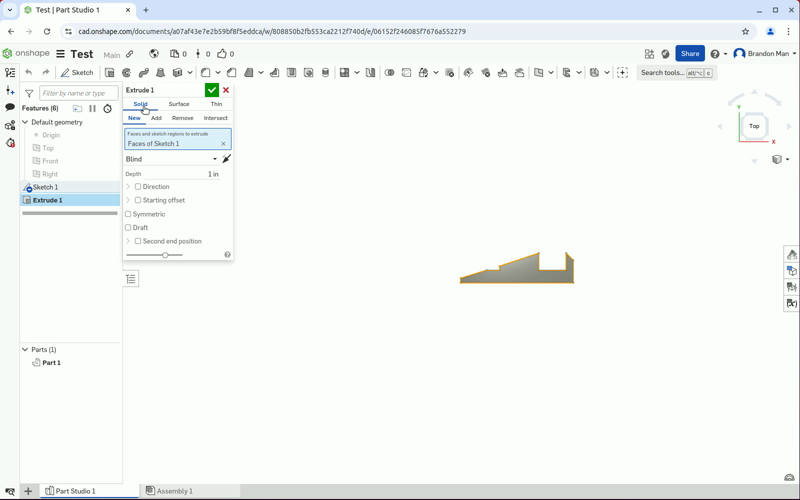
click(143, 106)
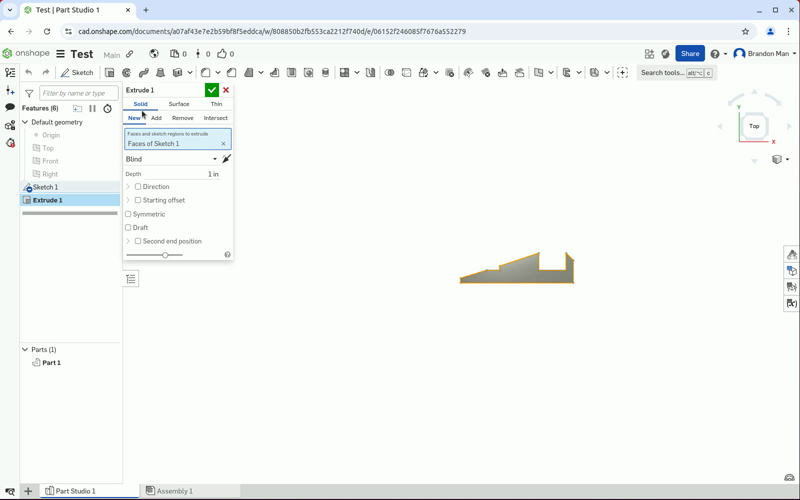
mouse_move(137, 120)
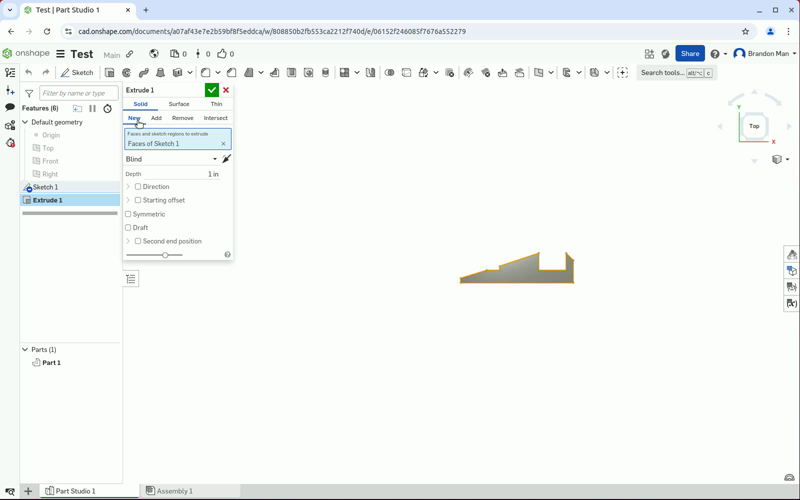
click(137, 120)
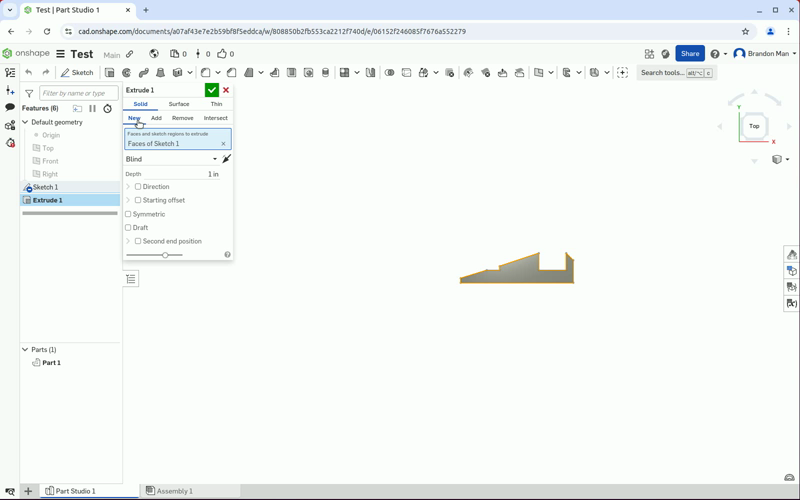
key(tab, 4)
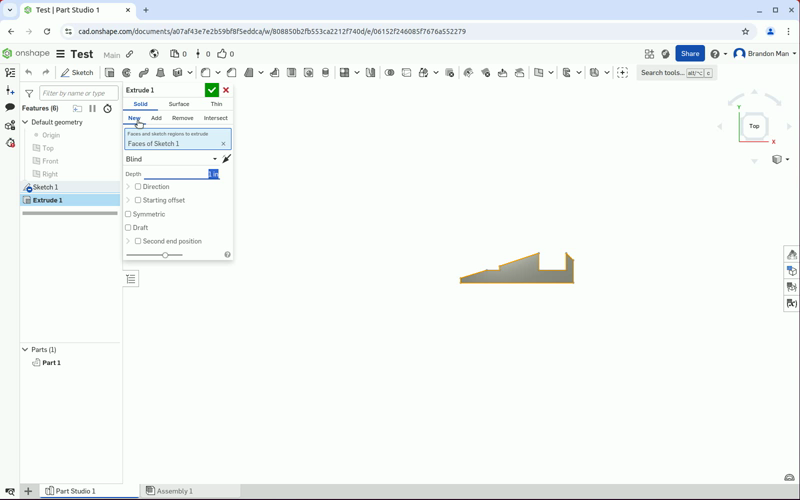
text(0.482)
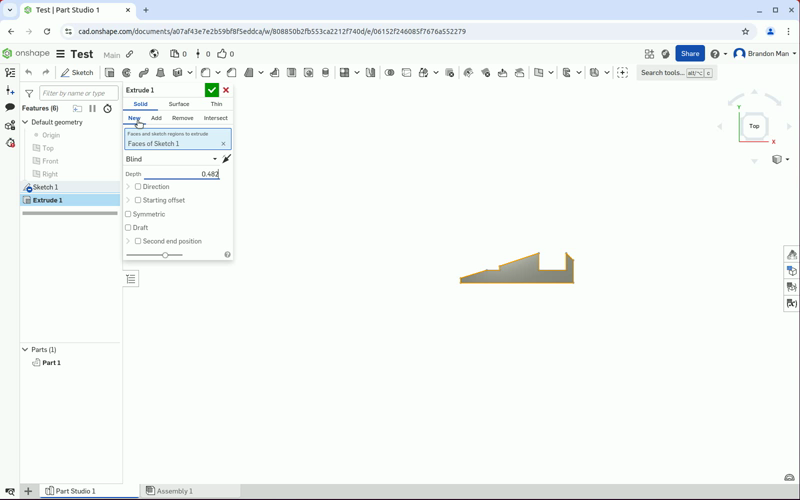
key(tab, 3)
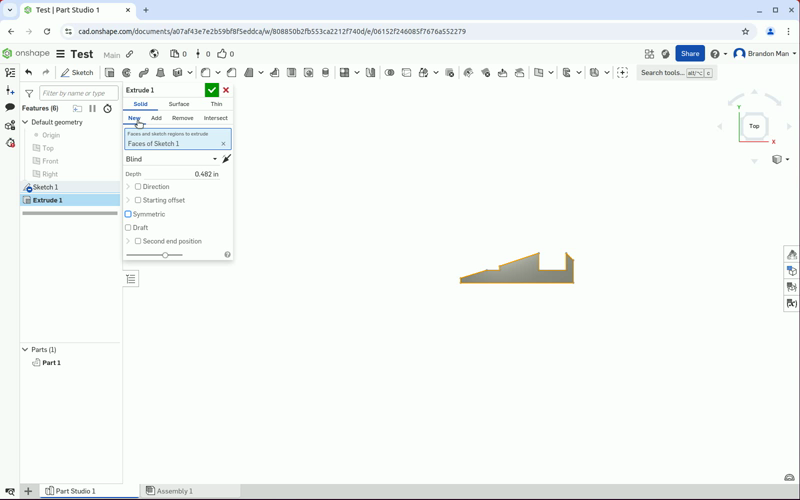
key(space)
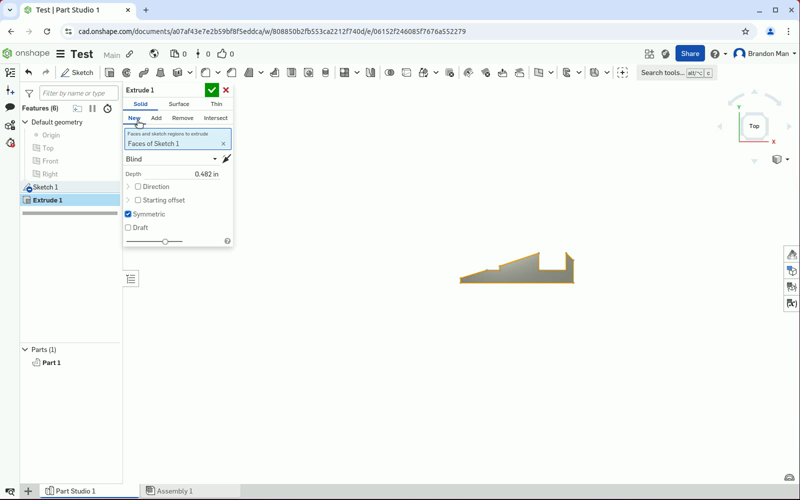
key(enter)
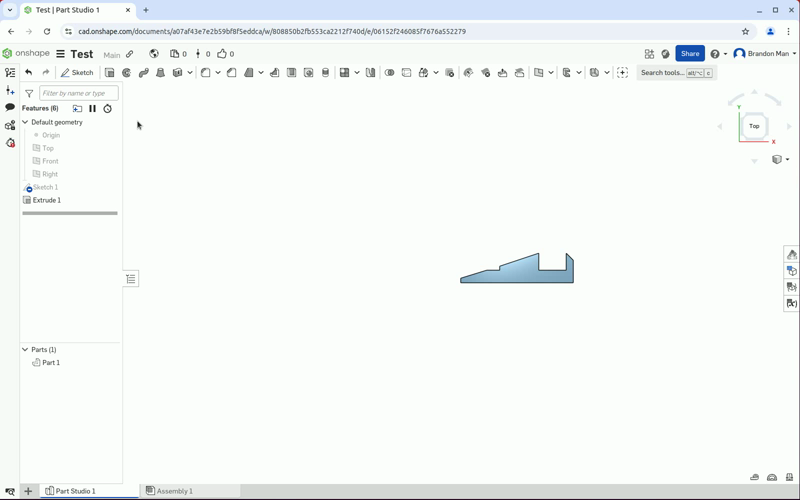
key(shift+h)
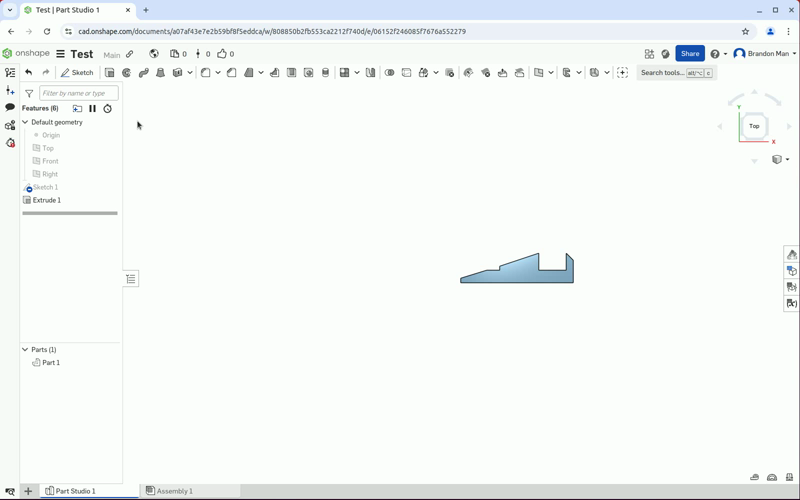
key(shift+h)
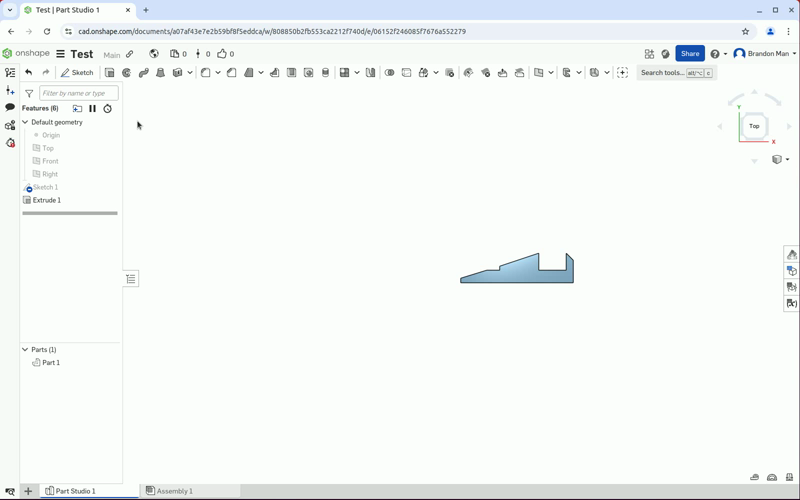
mouse_move(73, 189)
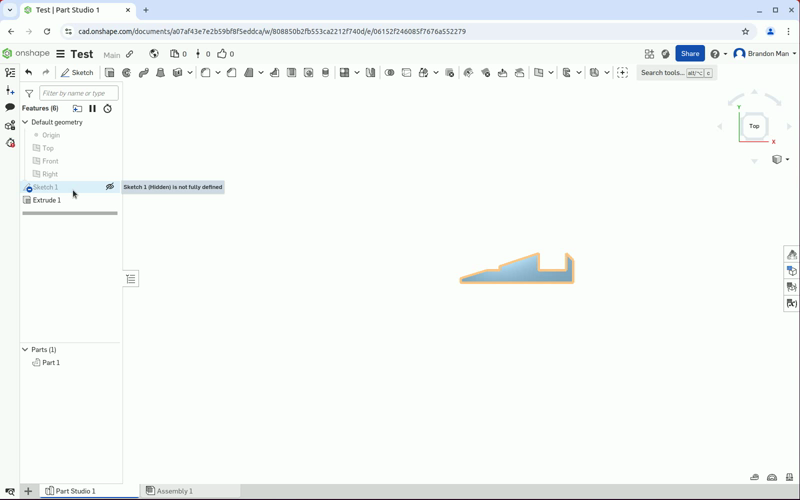
click(73, 189)
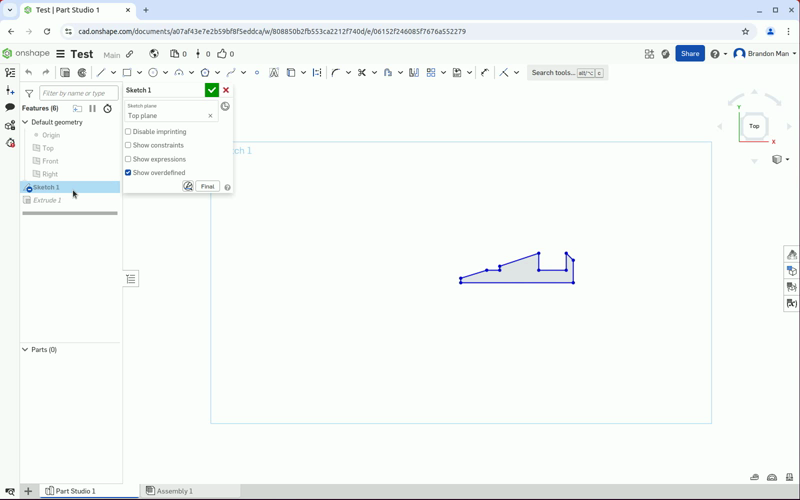
mouse_move(229, 92)
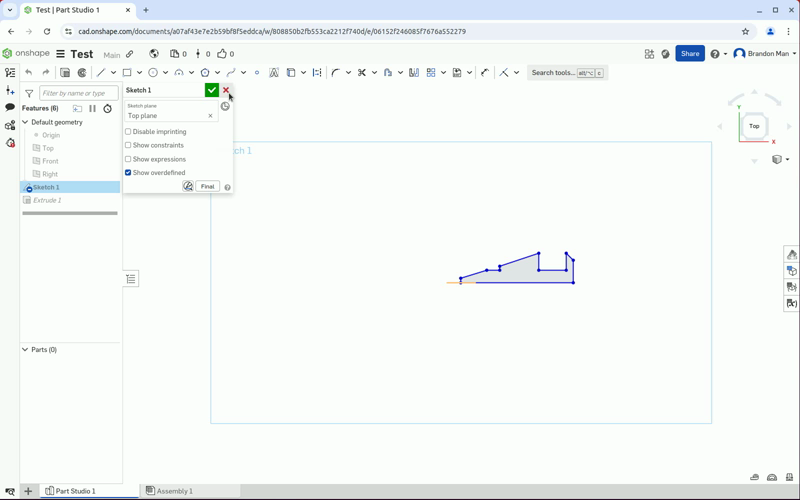
click(229, 92)
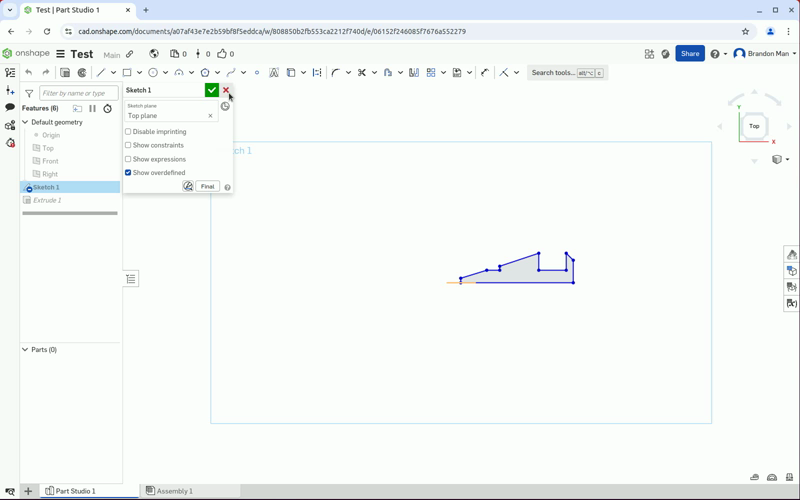
key(shift+s)
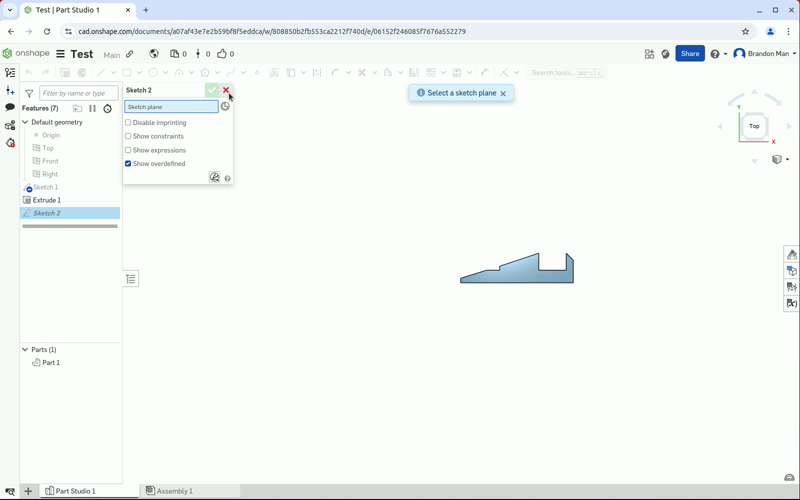
mouse_move(73, 150)
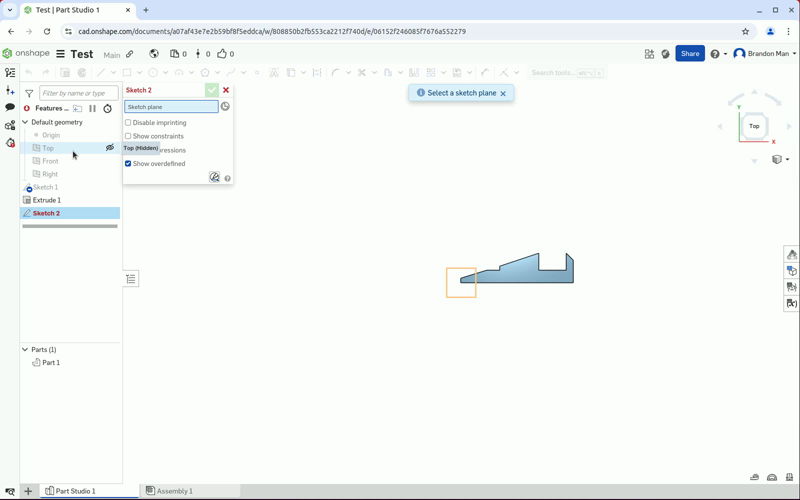
click(73, 150)
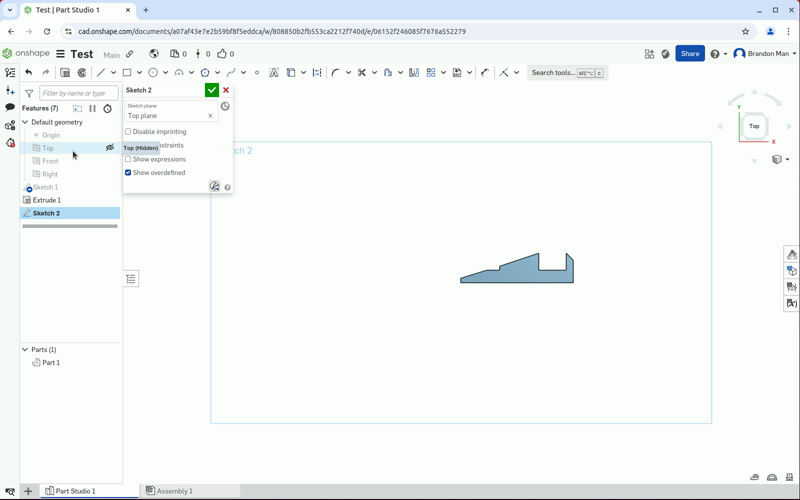
mouse_move(73, 352)
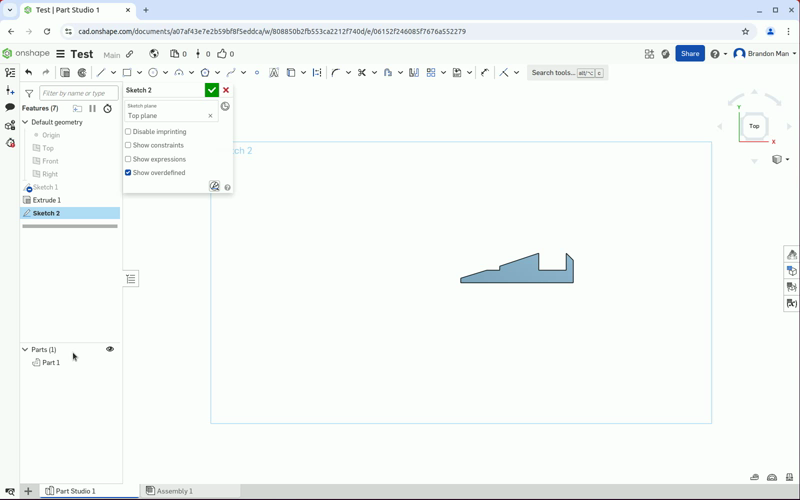
key(y)
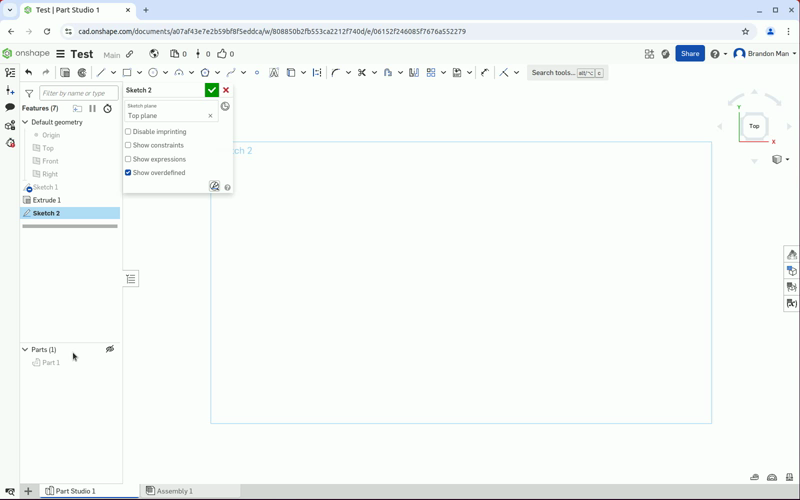
key(l)
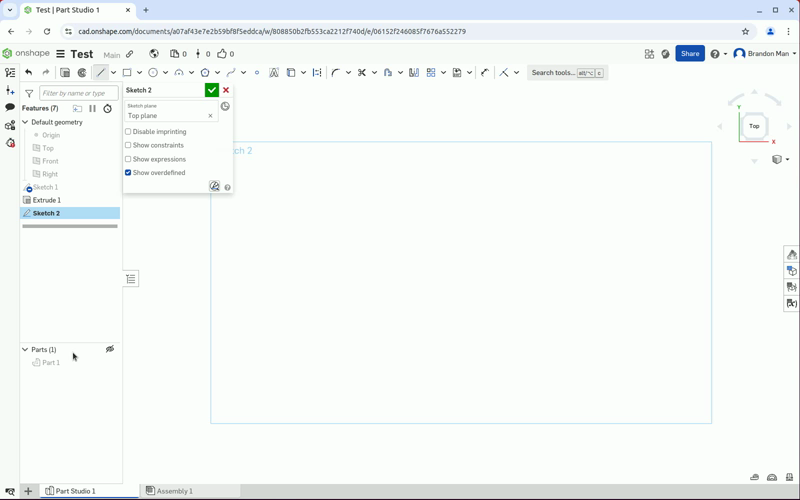
key_down(shift)
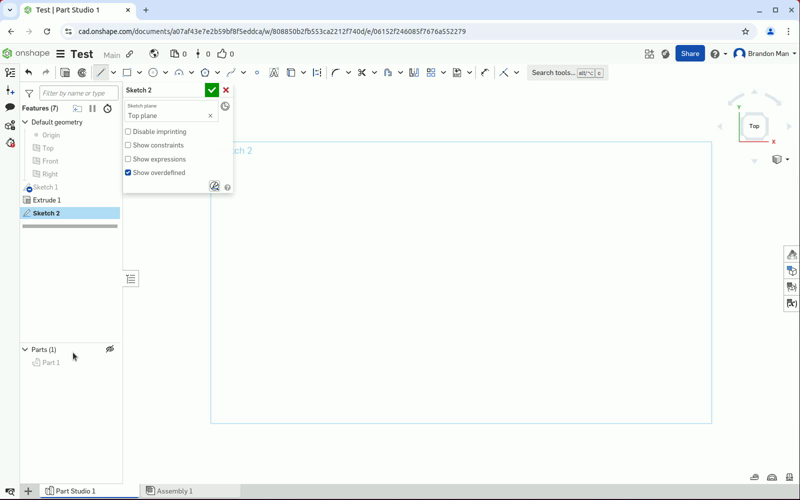
mouse_move(460, 287)
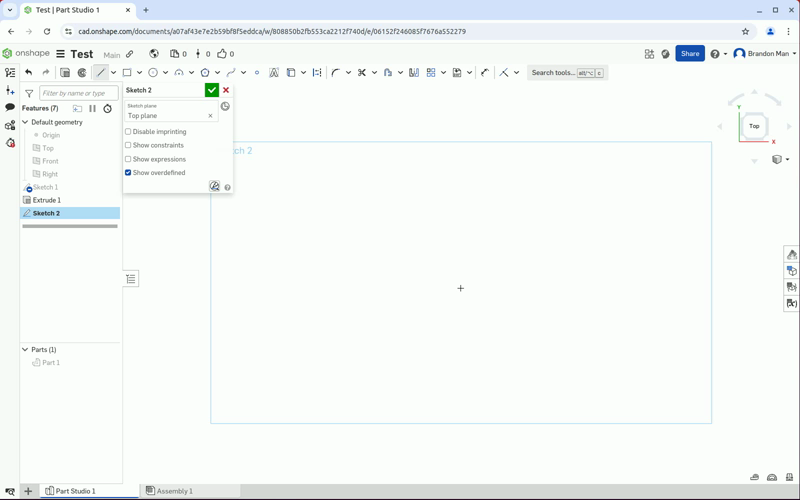
click(460, 287)
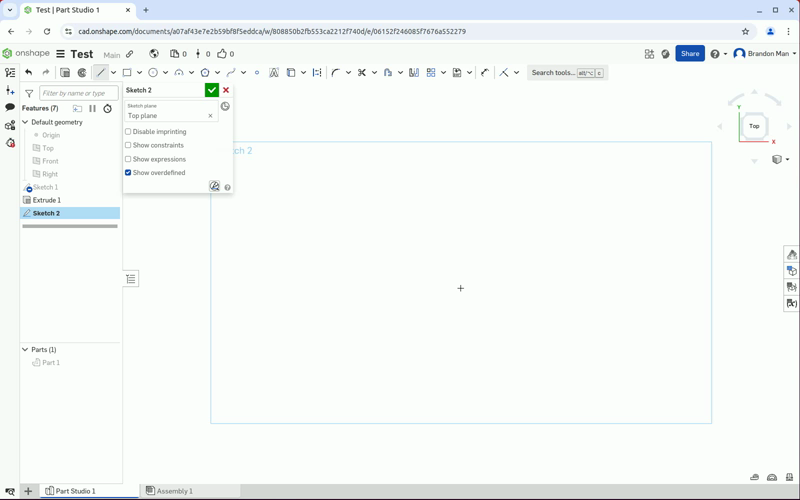
key_up(shift)
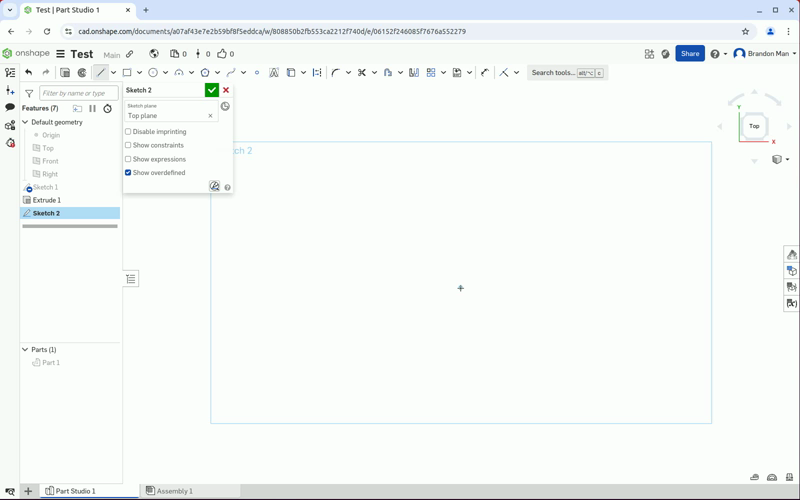
key_down(shift)
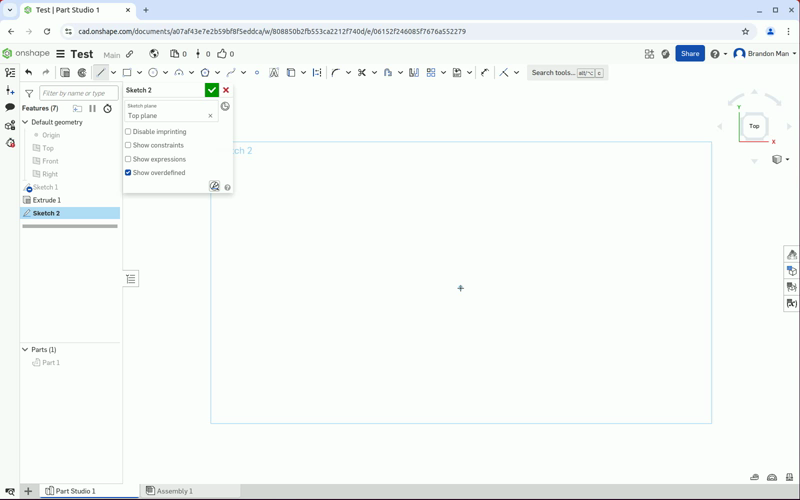
mouse_move(490, 287)
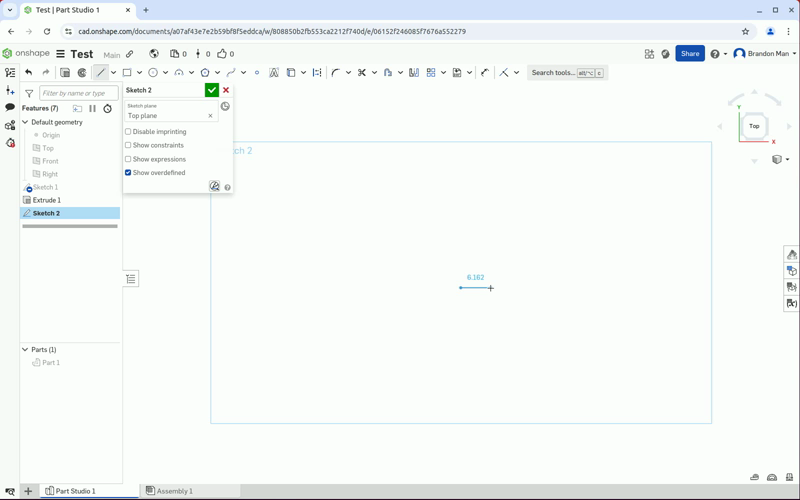
mouse_move(486, 295)
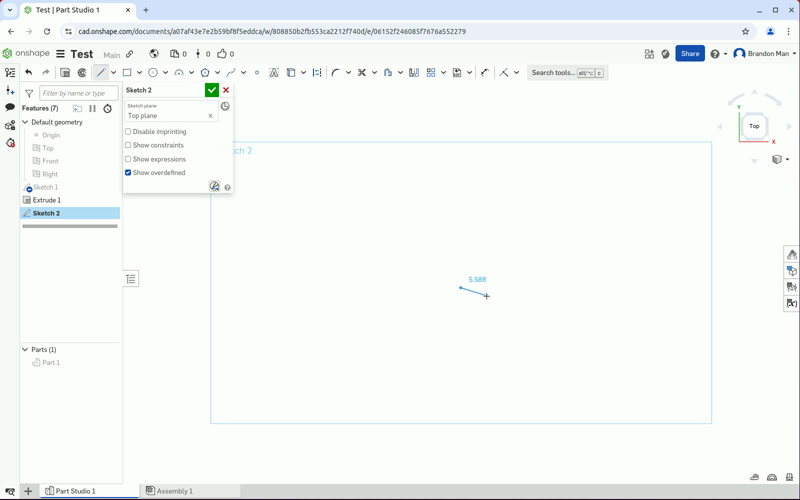
click(486, 295)
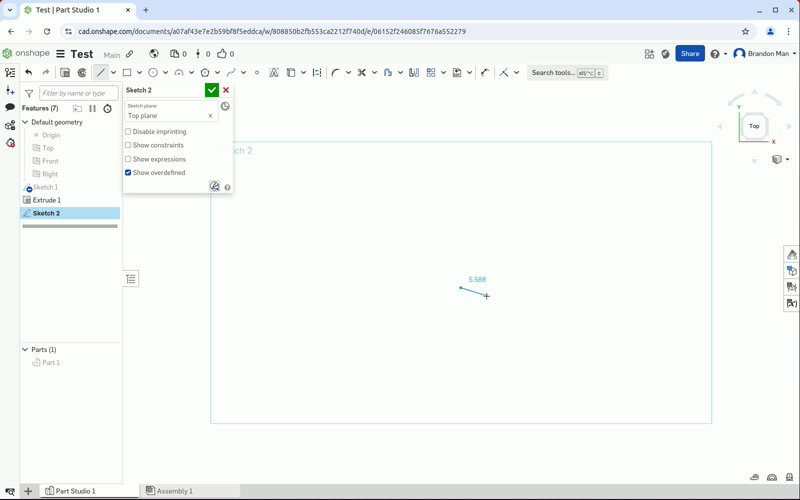
key_up(shift)
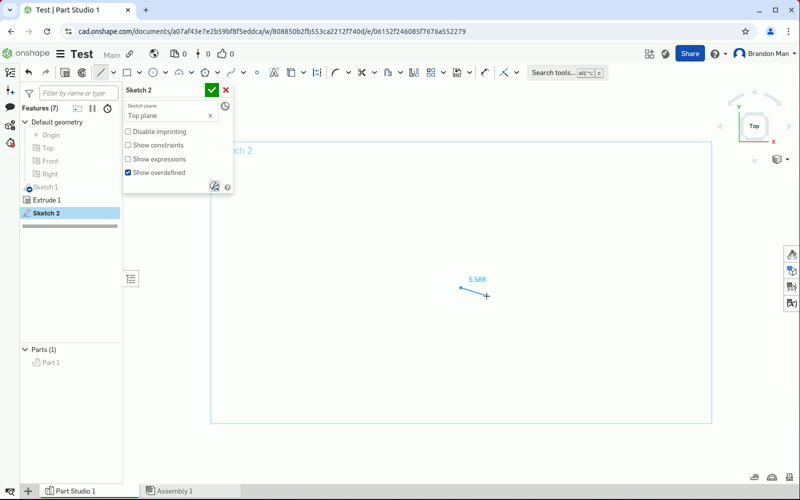
key_down(shift)
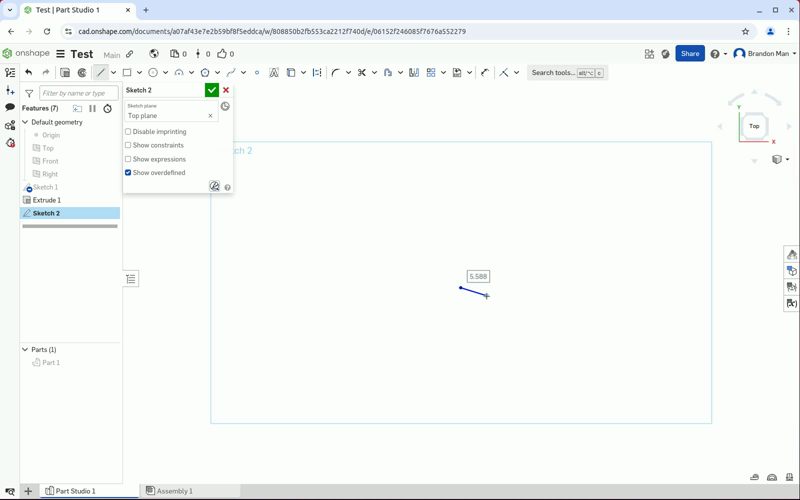
mouse_move(516, 295)
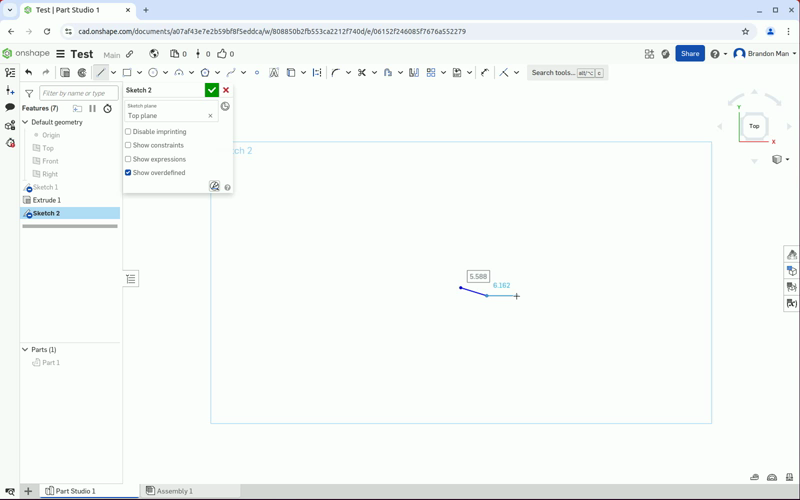
mouse_move(499, 295)
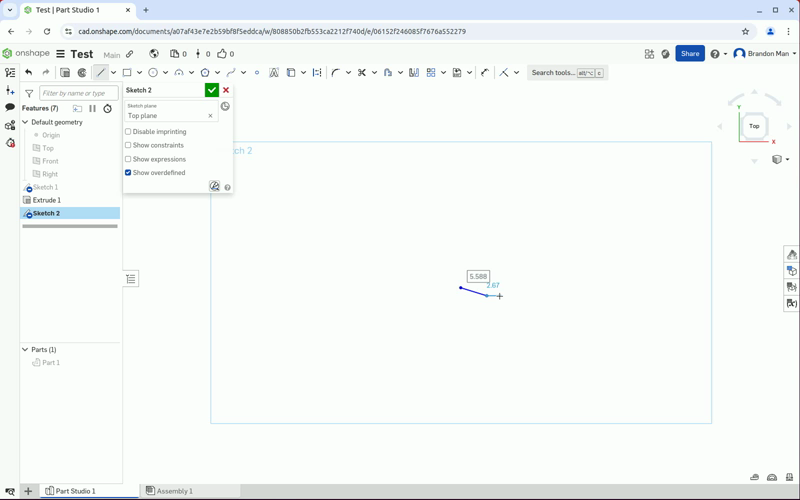
click(499, 295)
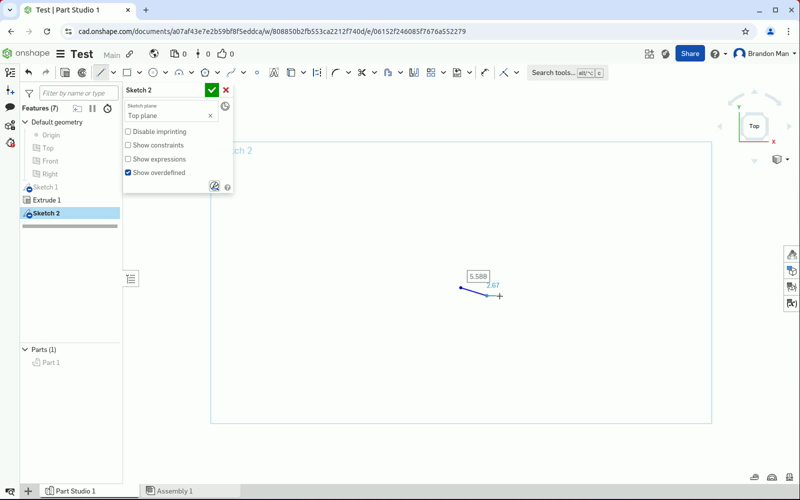
key_up(shift)
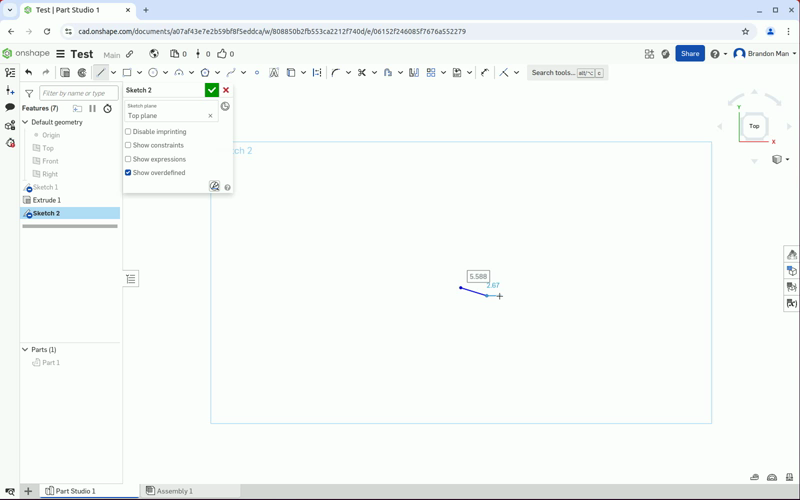
key_down(shift)
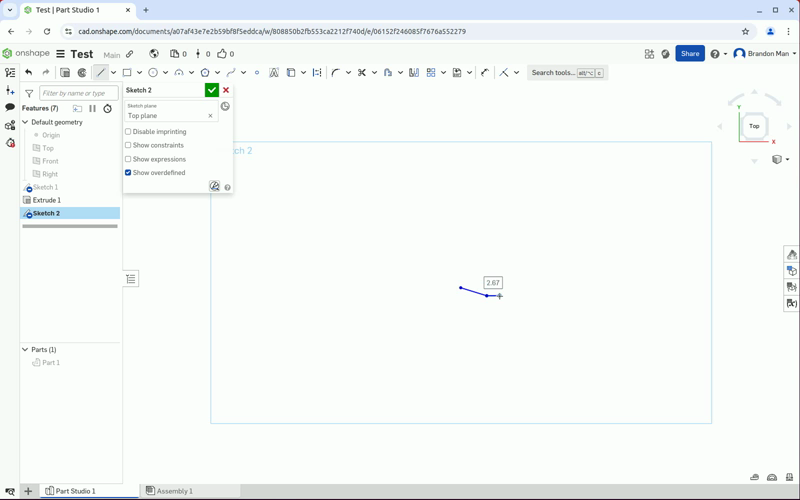
mouse_move(529, 295)
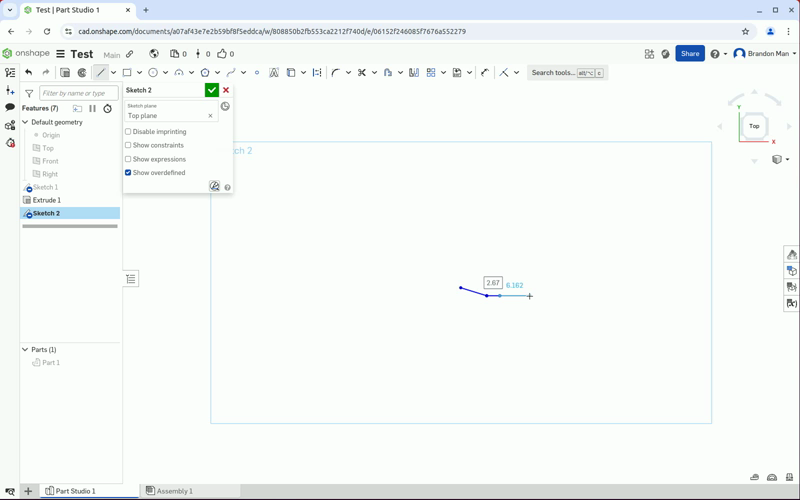
mouse_move(499, 299)
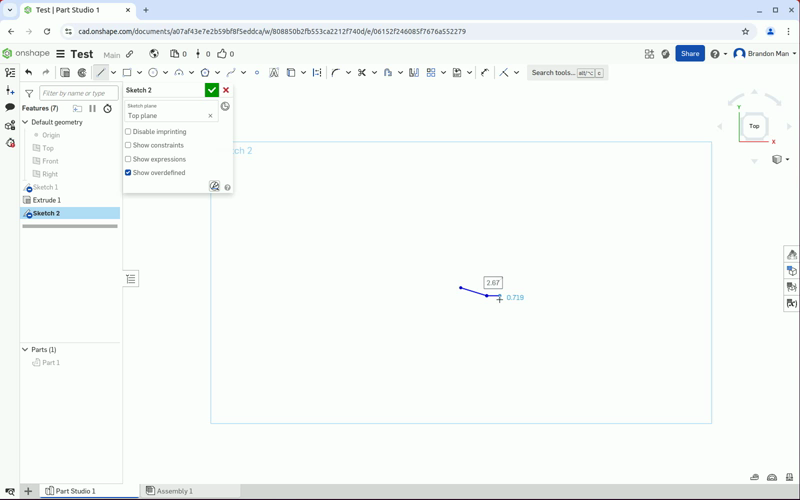
scroll(6)
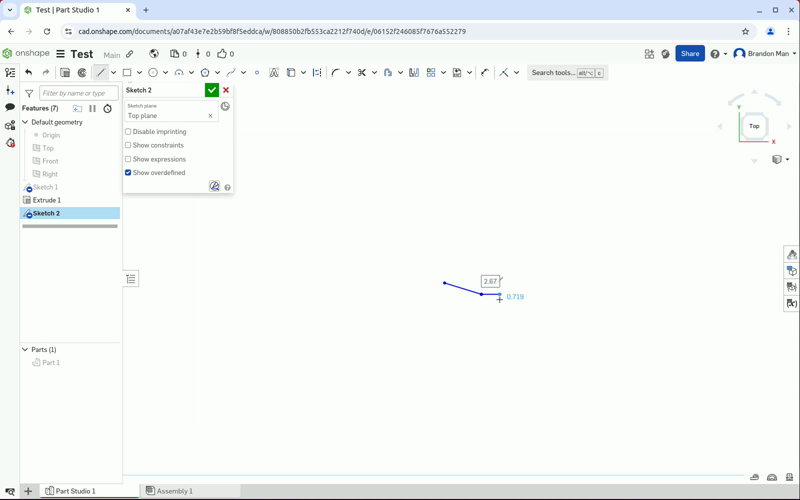
scroll(6)
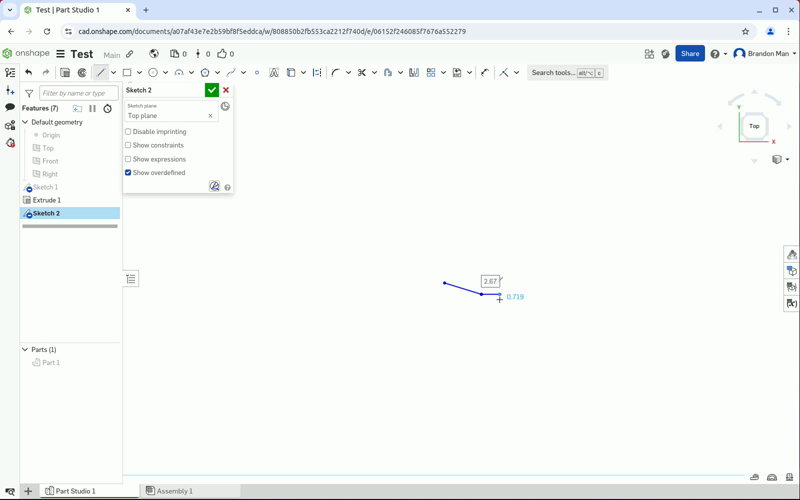
scroll(6)
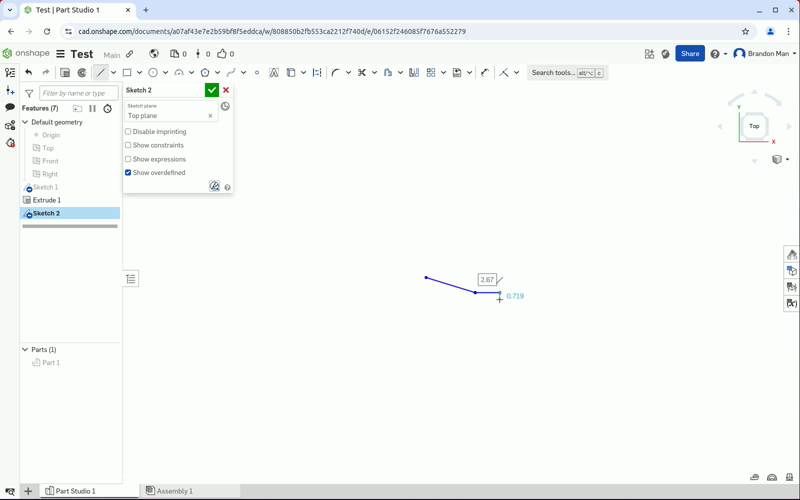
scroll(6)
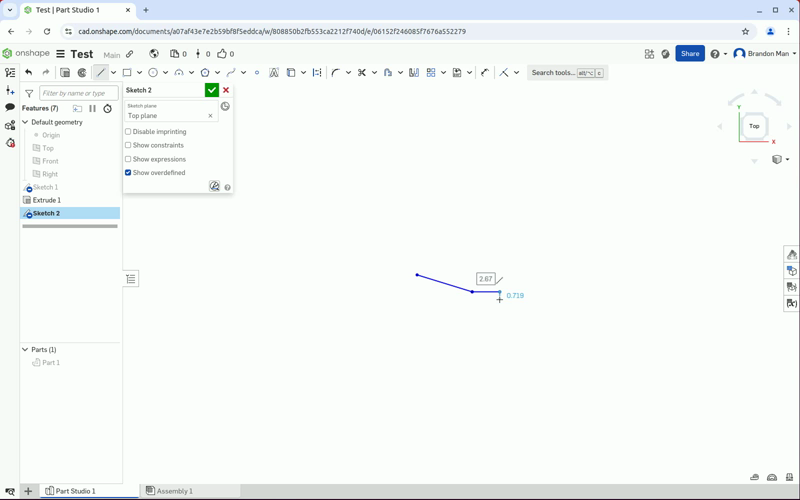
scroll(6)
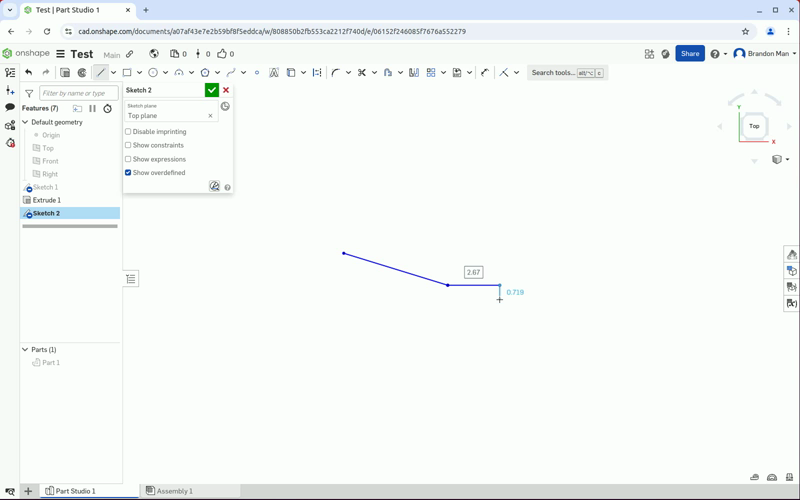
scroll(6)
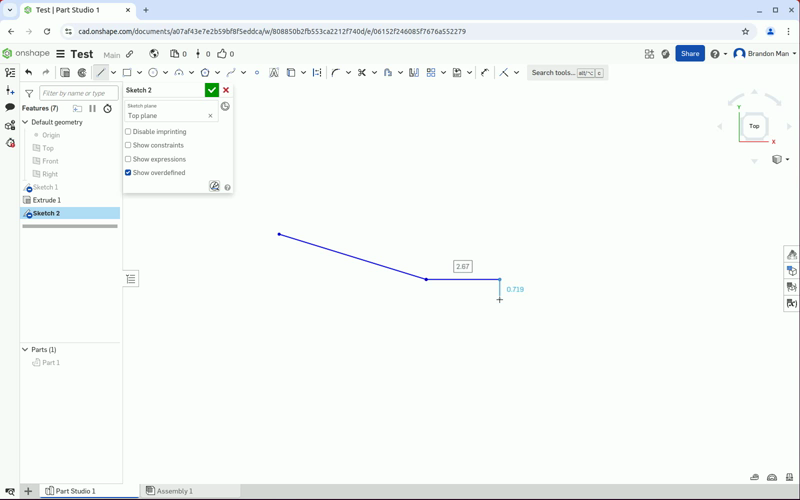
scroll(6)
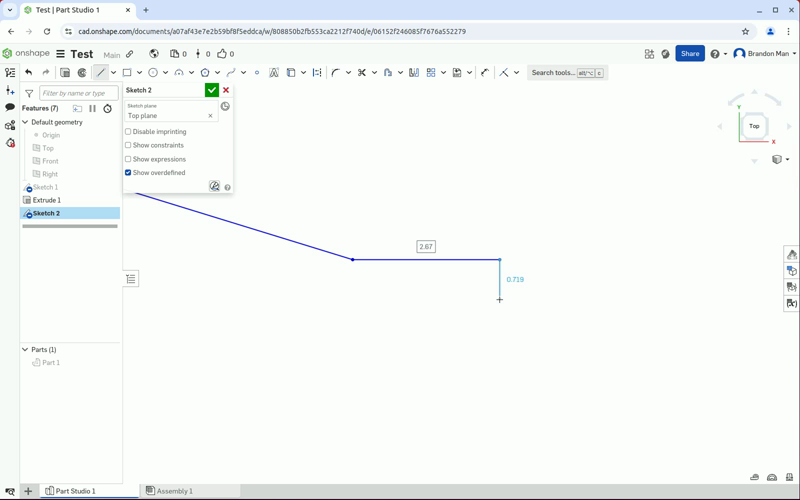
click(499, 299)
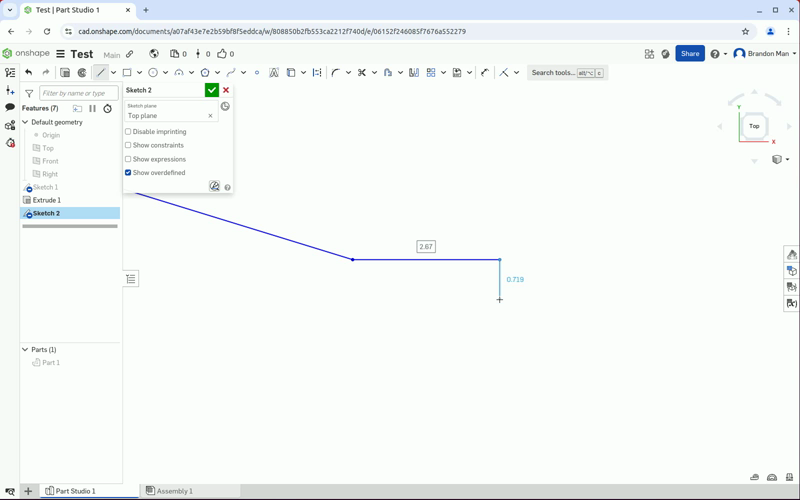
scroll(-6)
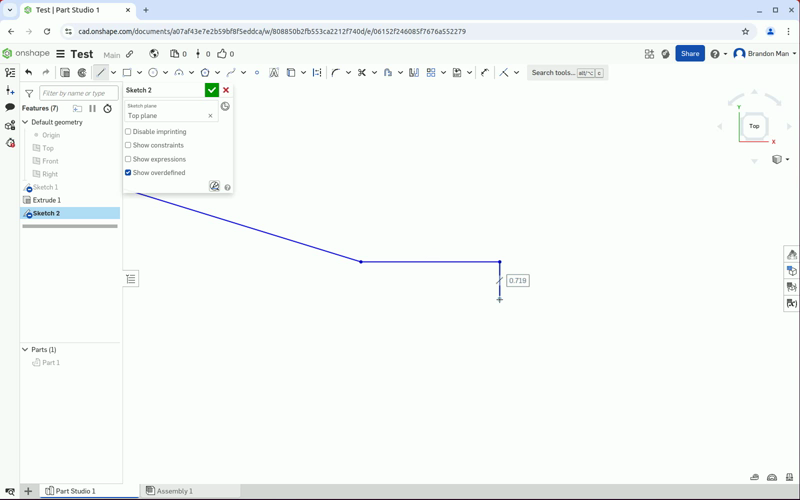
scroll(-6)
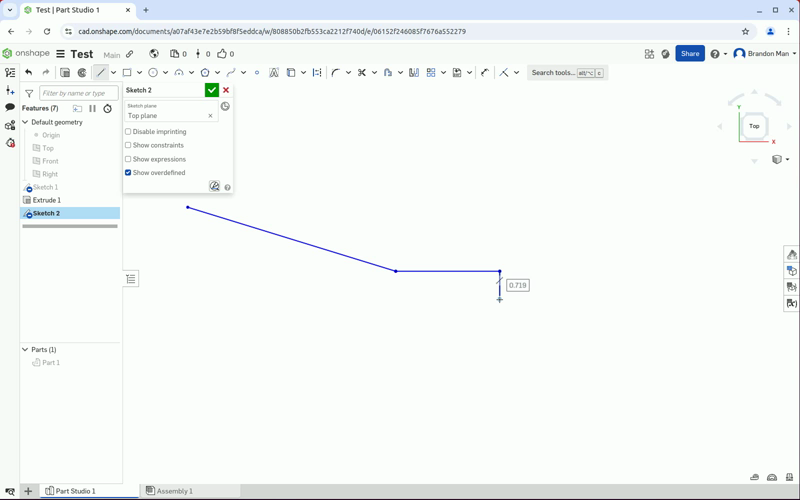
scroll(-6)
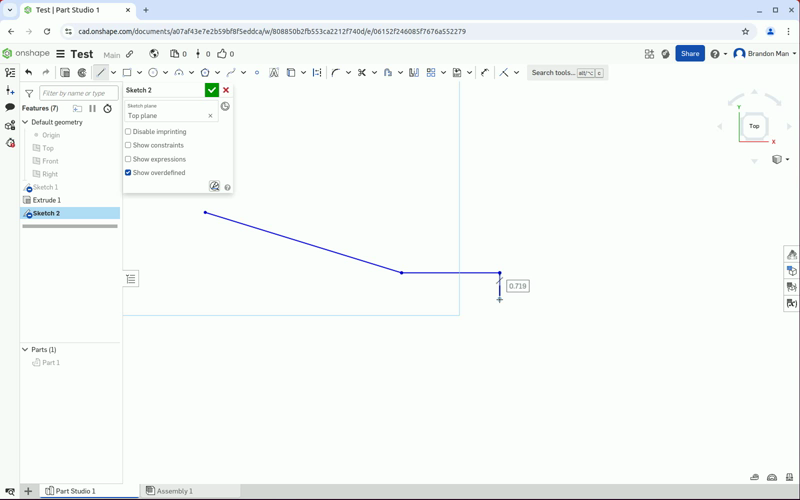
scroll(-6)
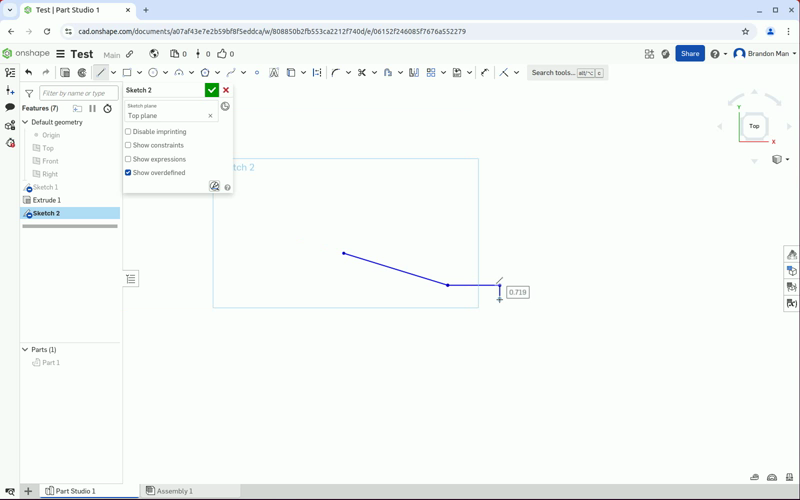
scroll(-6)
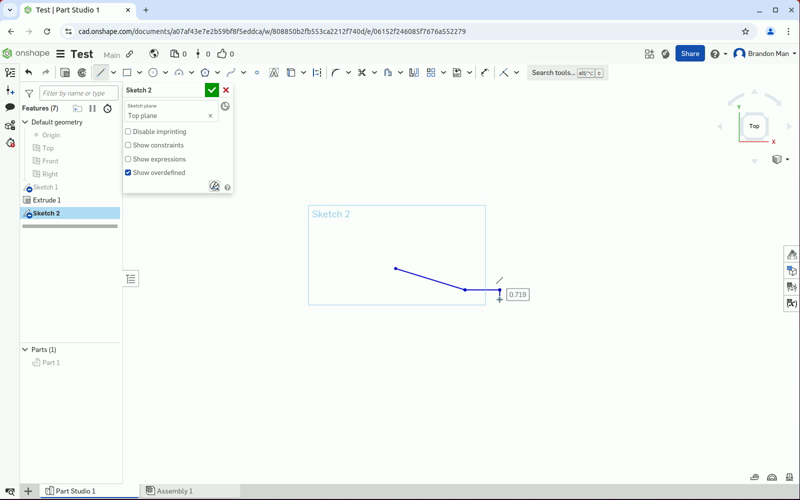
scroll(-6)
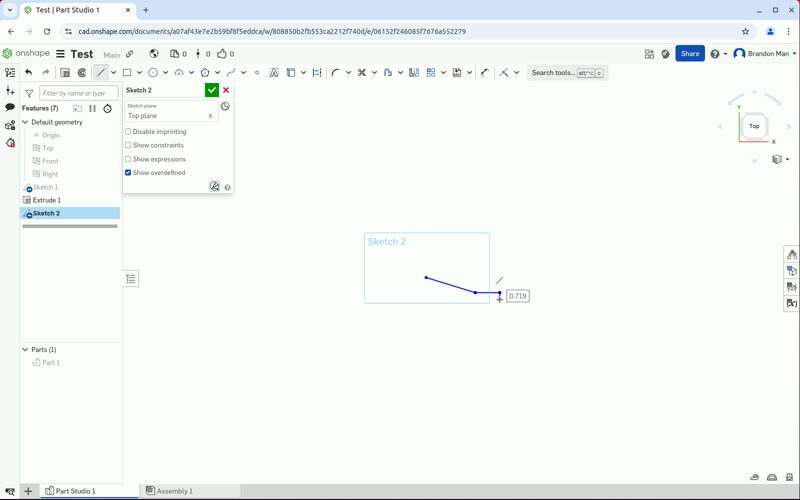
scroll(-6)
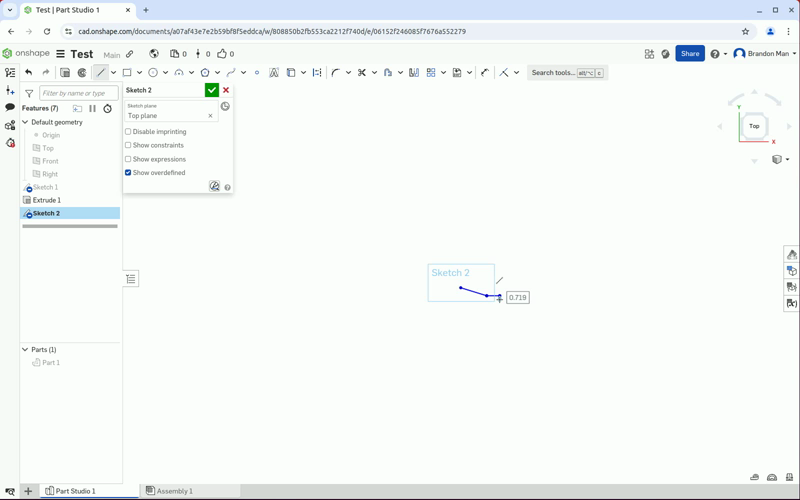
key_up(shift)
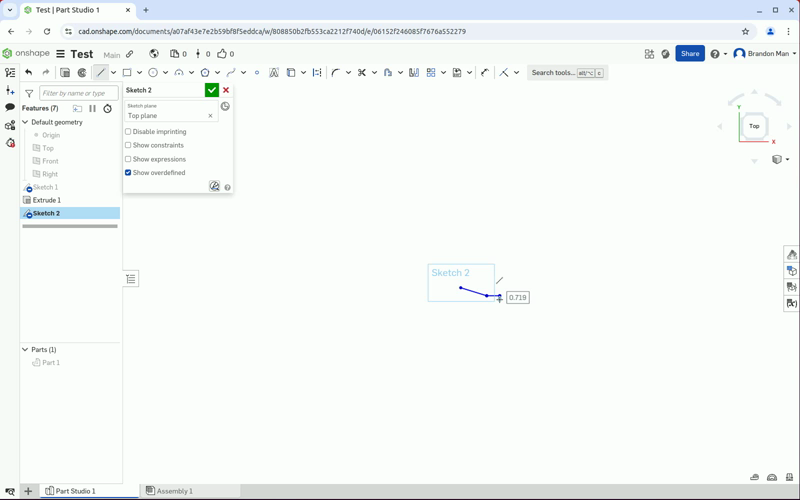
key_down(shift)
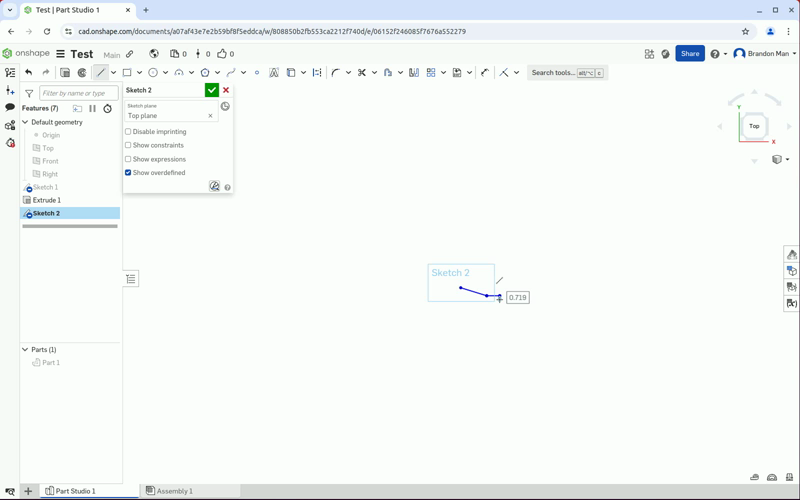
mouse_move(529, 299)
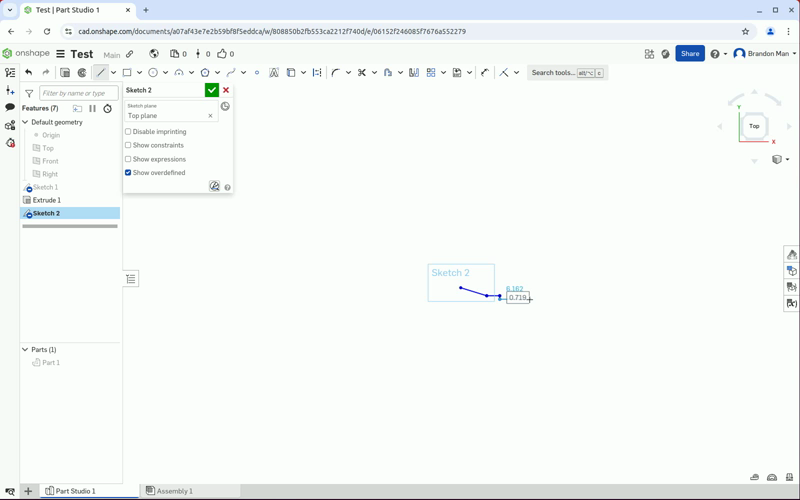
mouse_move(538, 312)
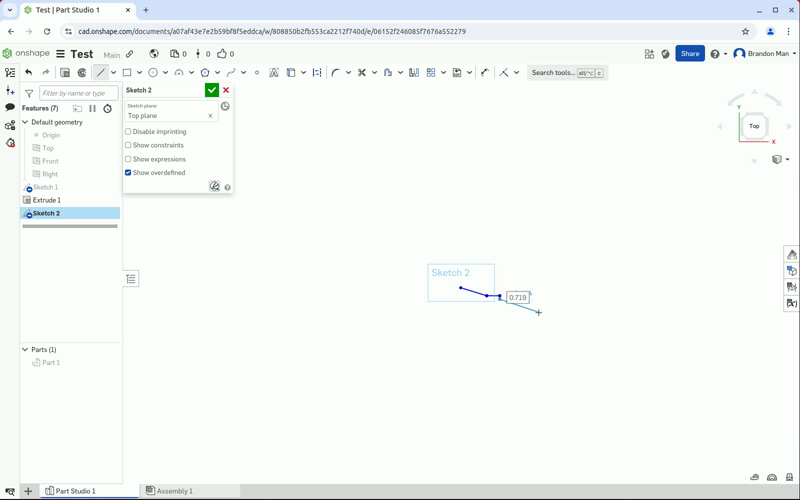
click(538, 312)
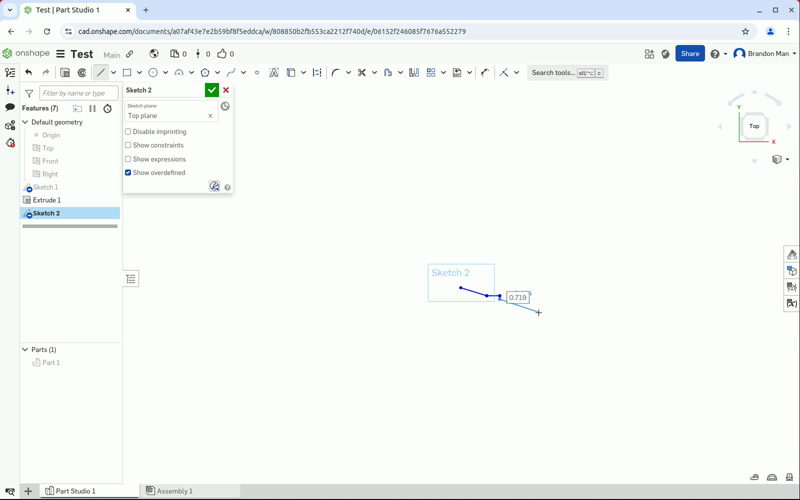
key_up(shift)
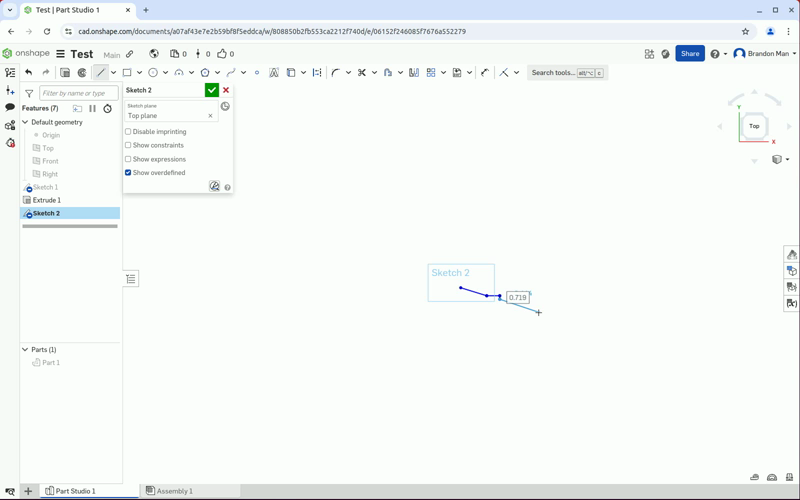
key_down(shift)
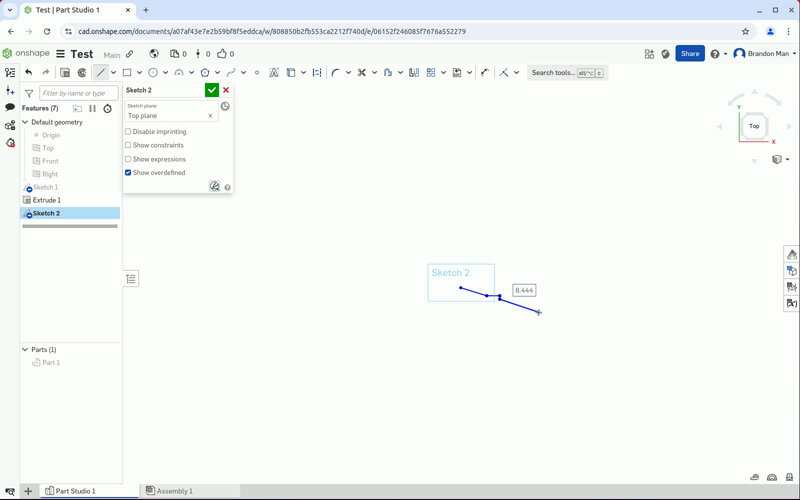
mouse_move(568, 312)
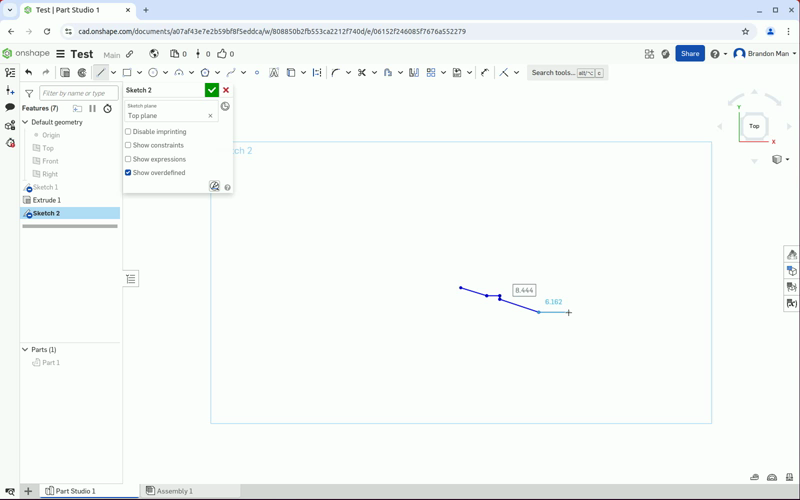
mouse_move(538, 294)
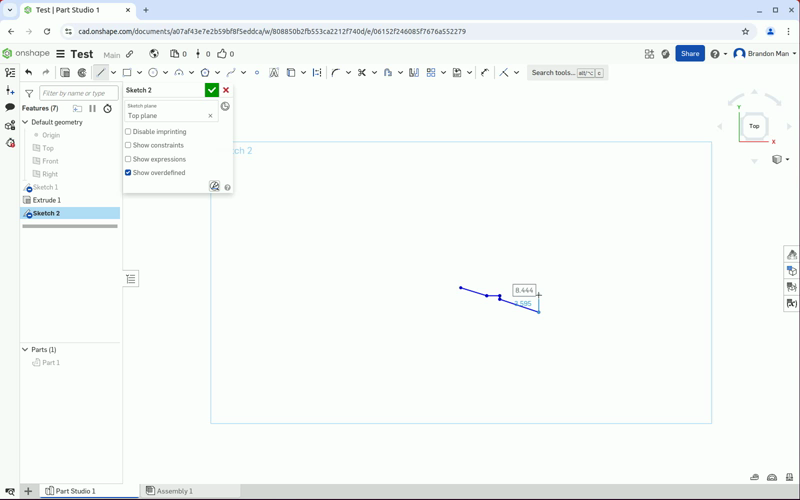
click(538, 294)
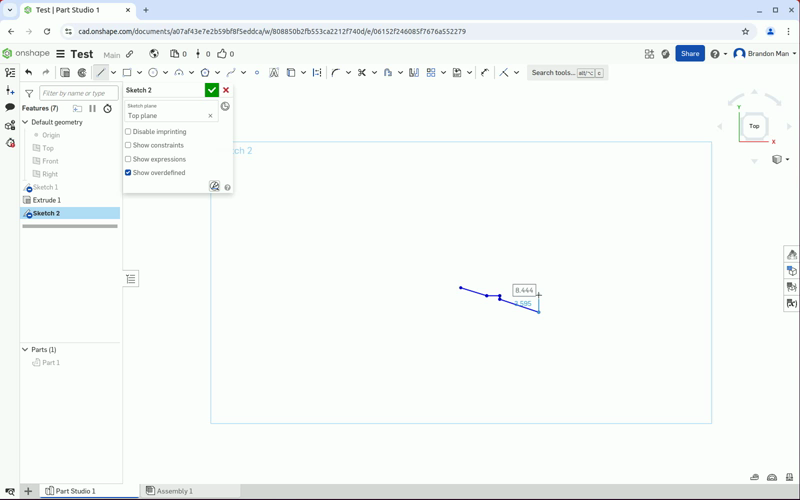
key_up(shift)
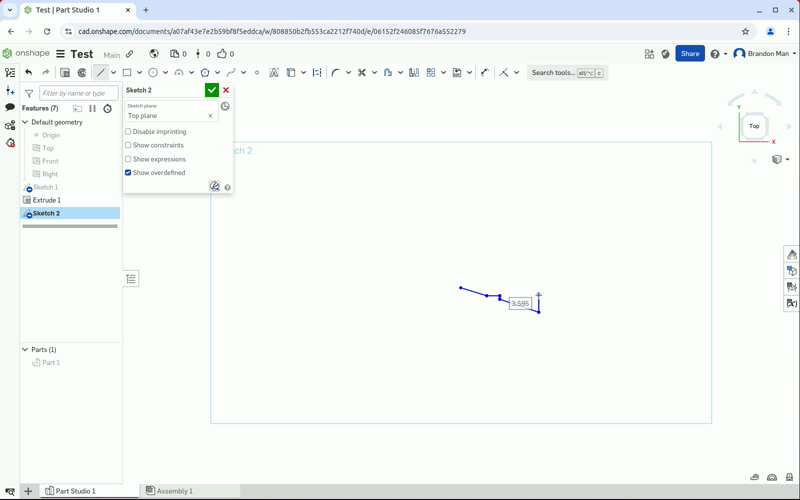
key_down(shift)
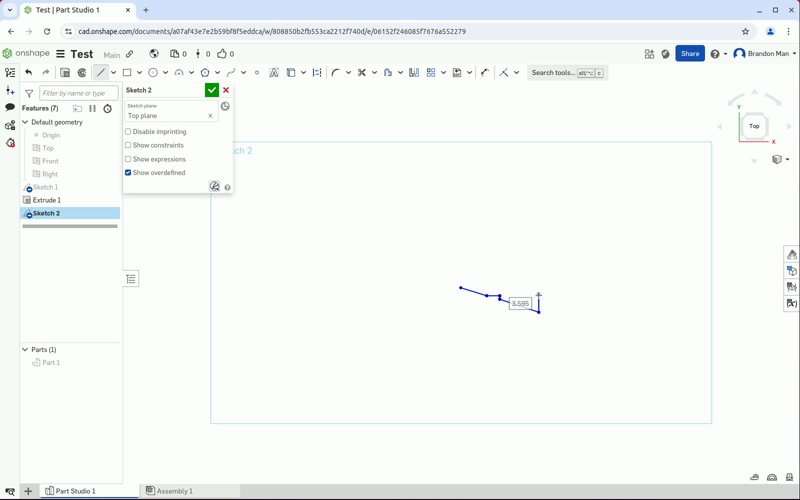
mouse_move(568, 294)
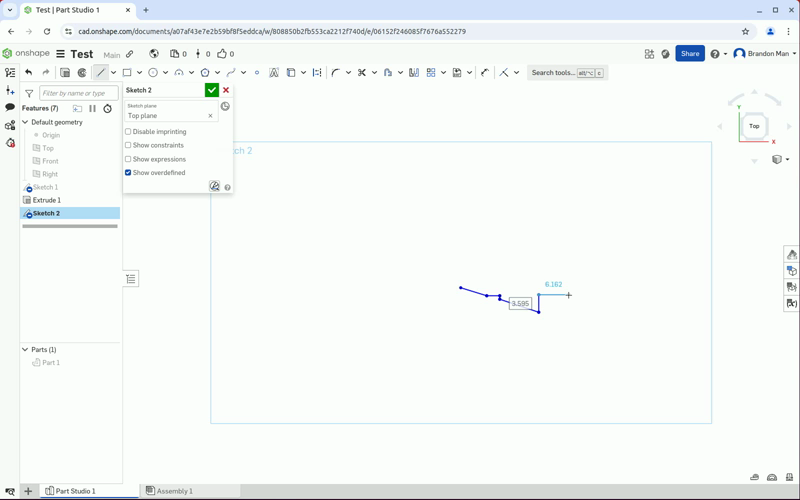
mouse_move(566, 294)
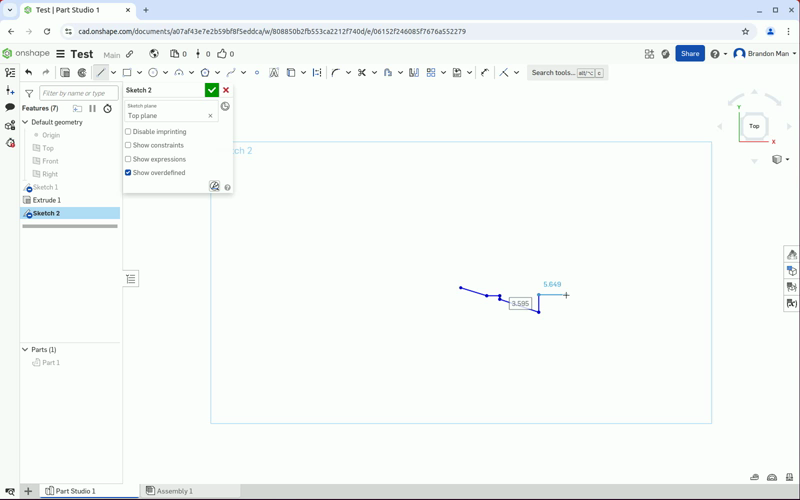
click(566, 294)
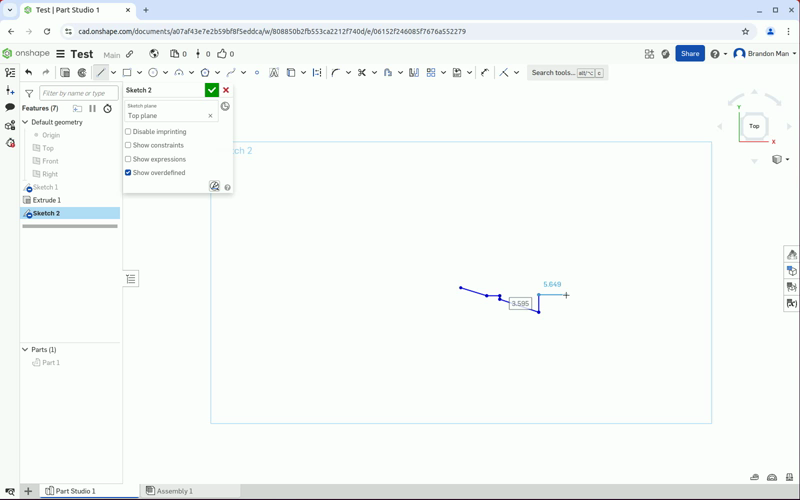
key_up(shift)
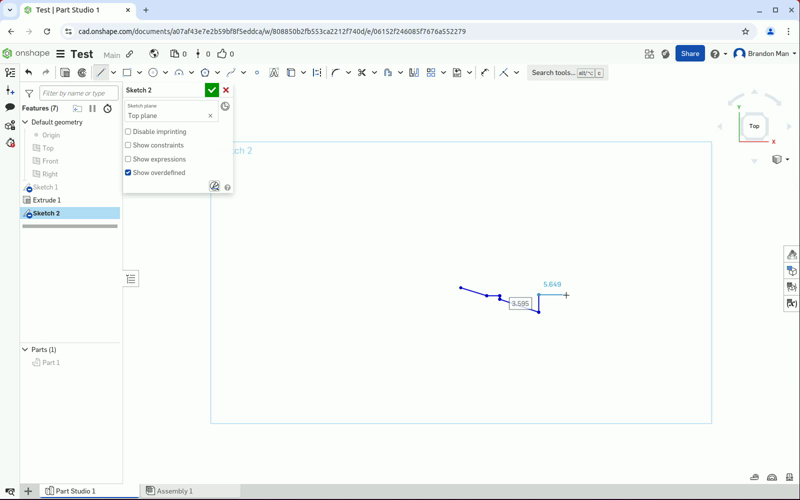
key_down(shift)
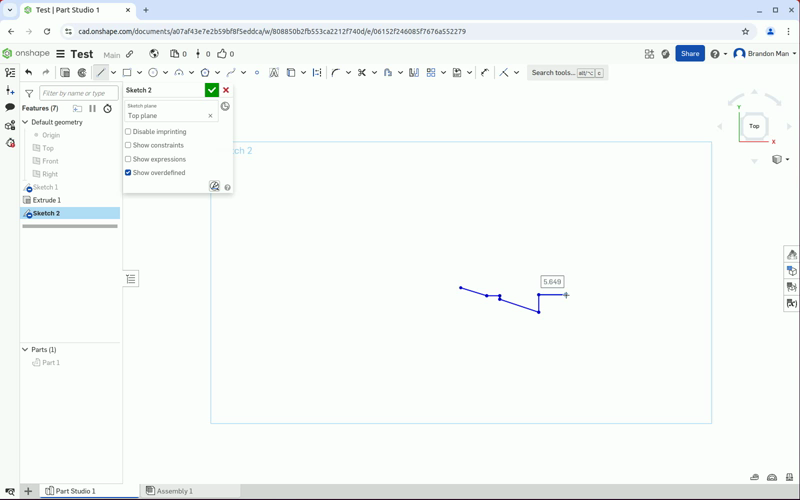
mouse_move(589, 294)
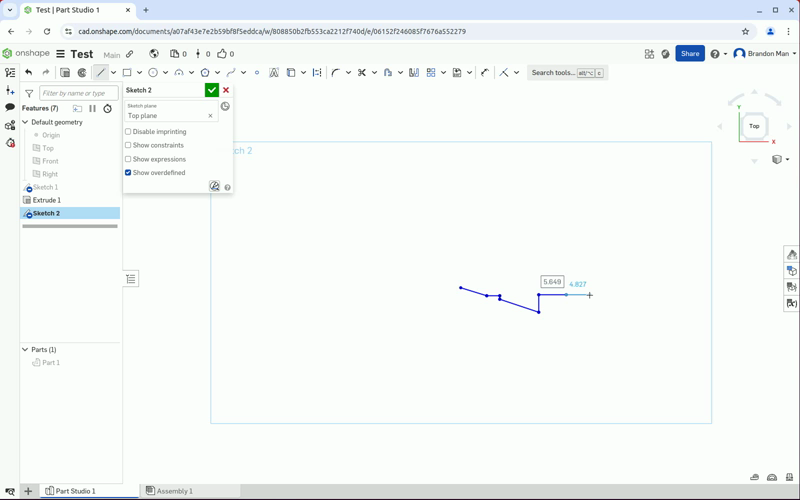
mouse_move(566, 312)
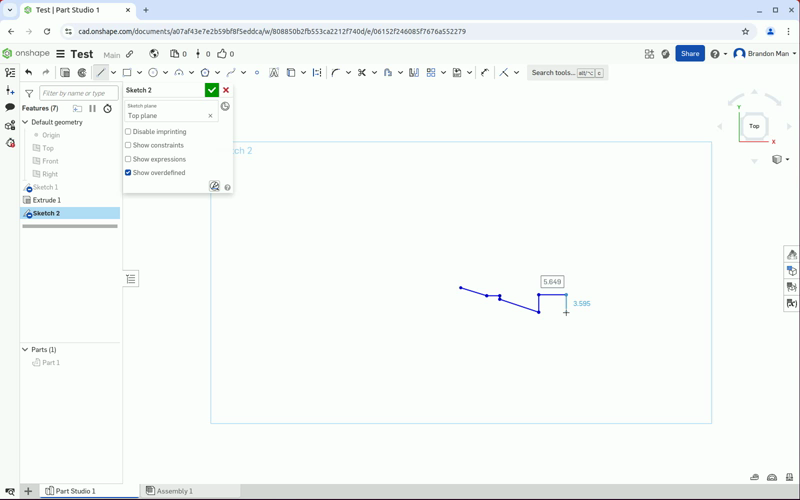
click(566, 312)
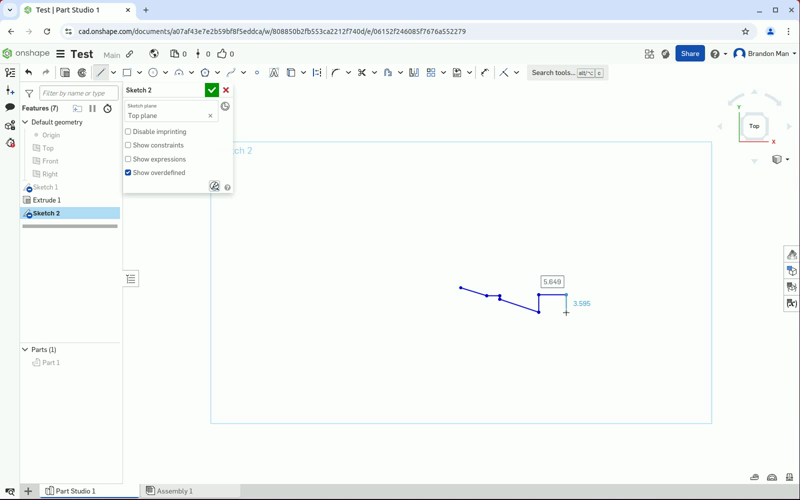
key_up(shift)
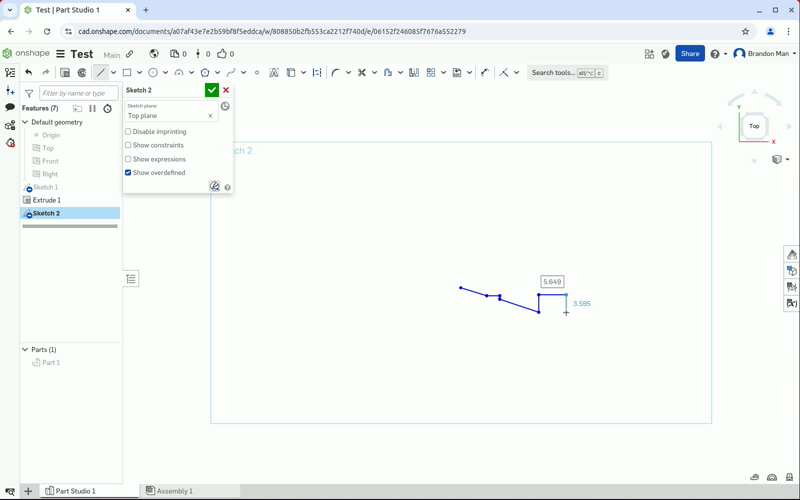
key_down(shift)
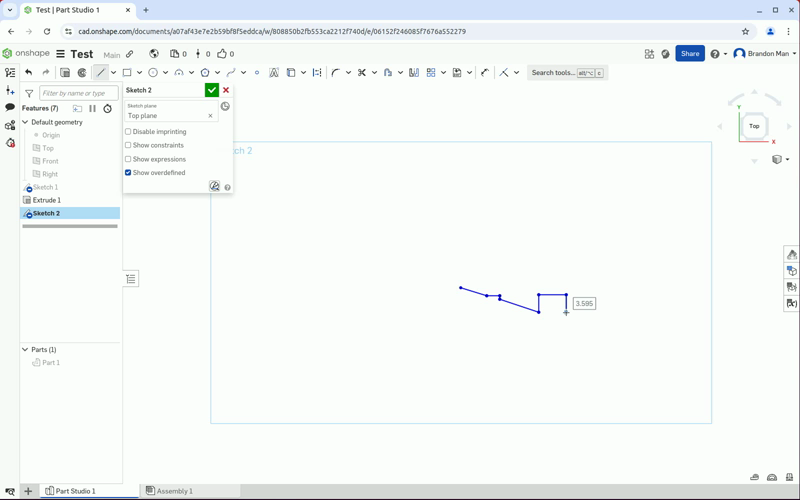
mouse_move(589, 312)
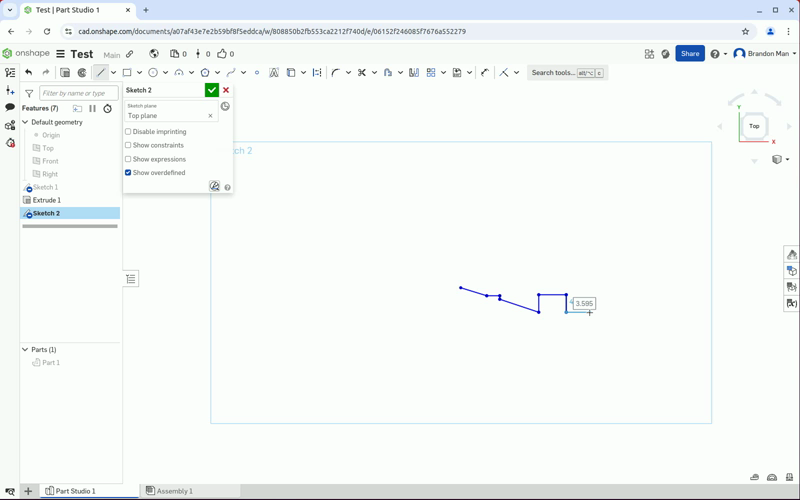
mouse_move(573, 305)
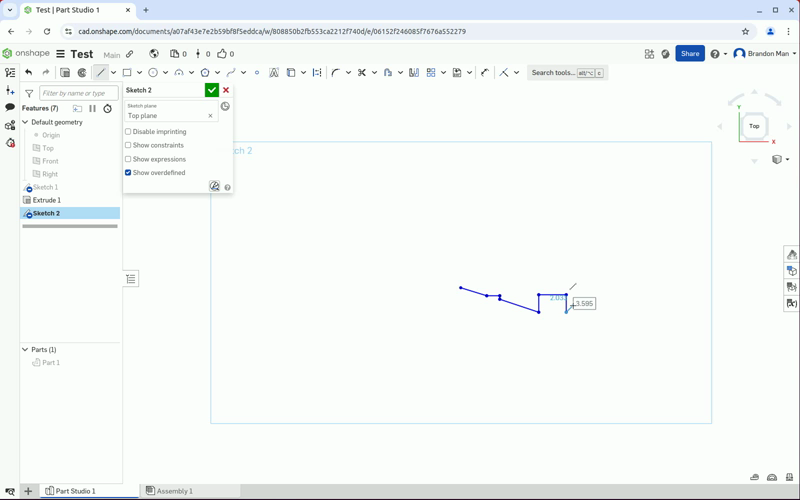
click(573, 305)
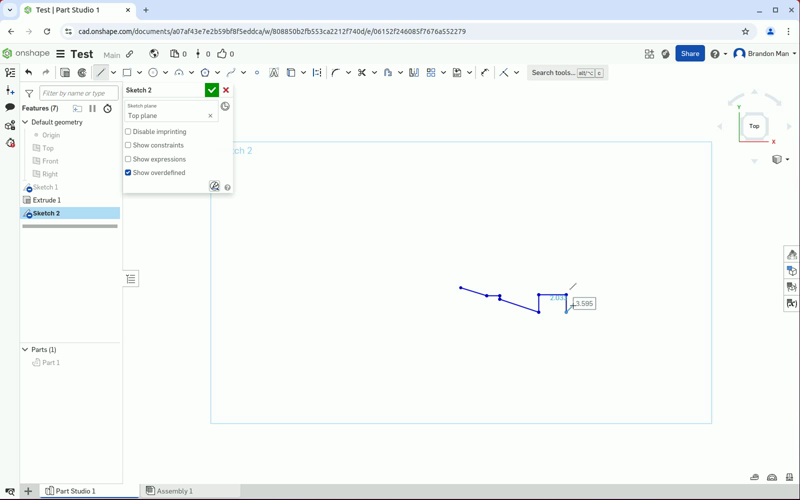
key_up(shift)
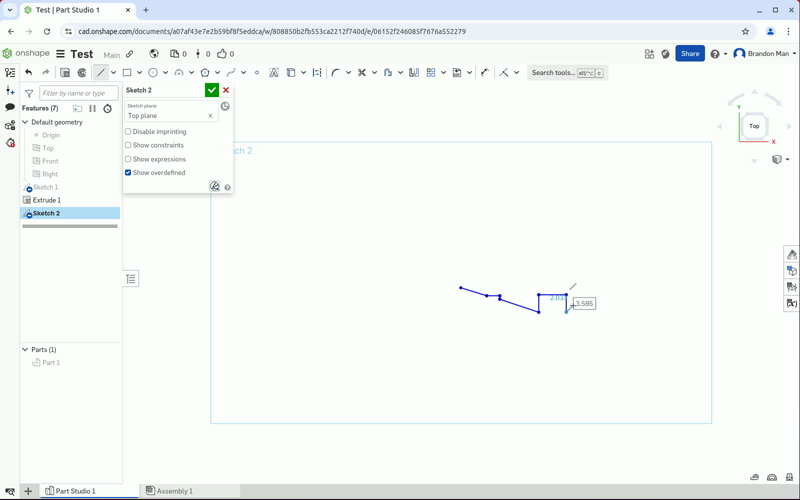
key_down(shift)
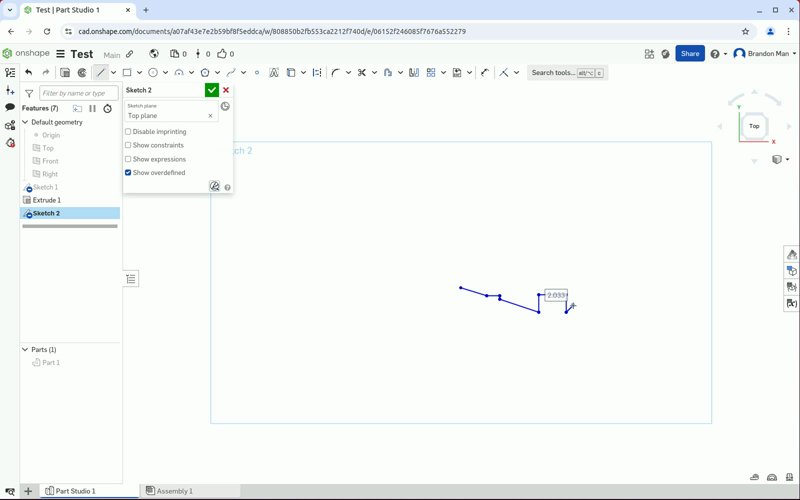
mouse_move(589, 305)
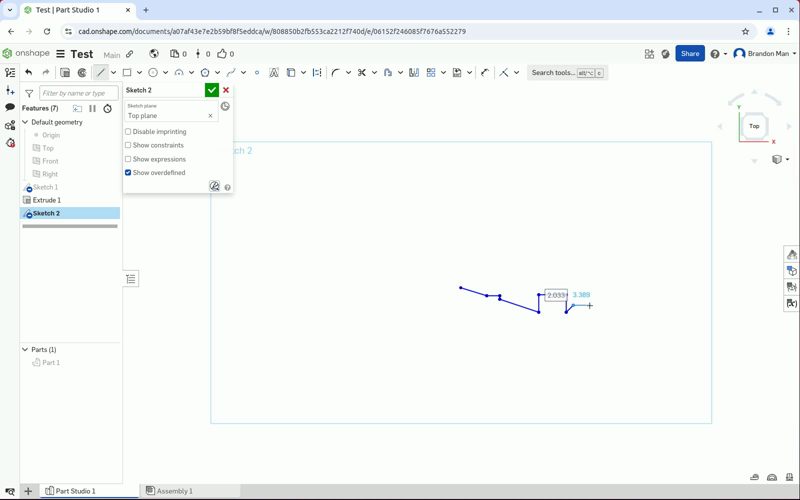
mouse_move(573, 282)
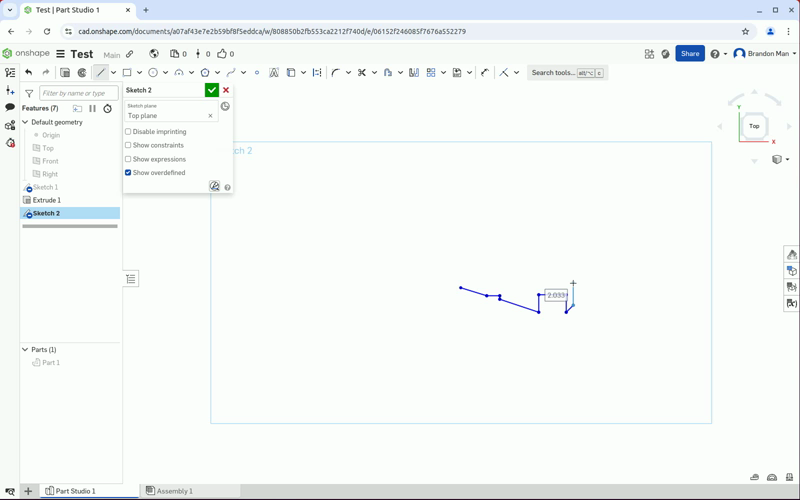
click(573, 282)
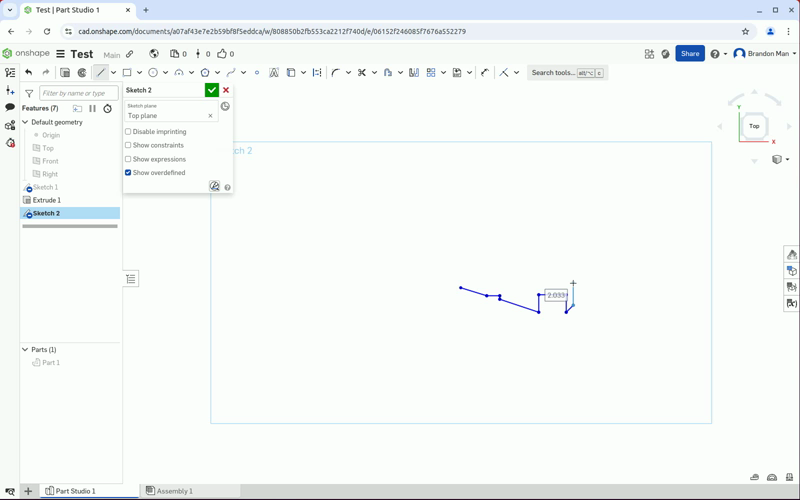
key_up(shift)
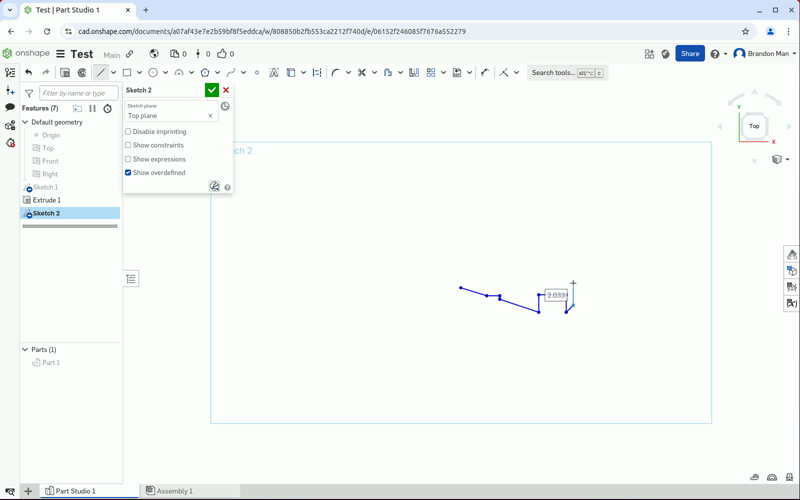
key_down(shift)
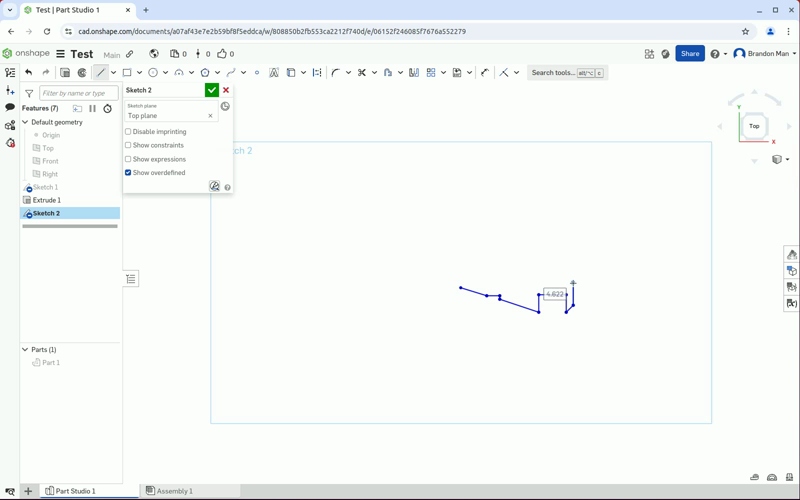
mouse_move(460, 282)
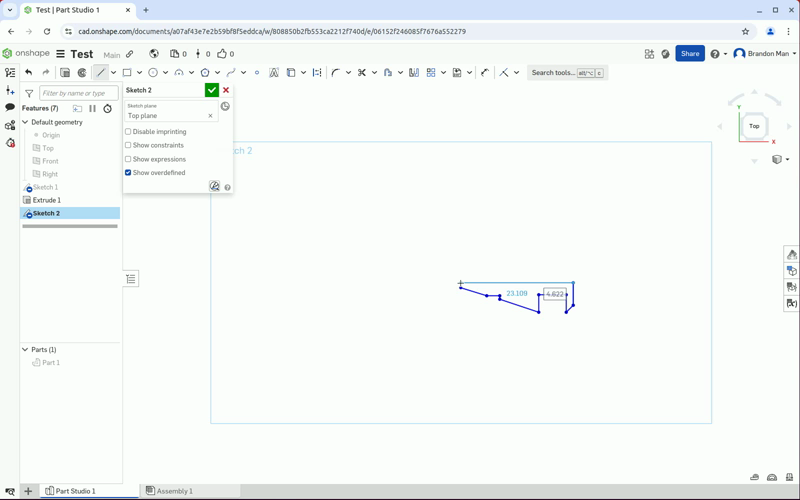
click(460, 282)
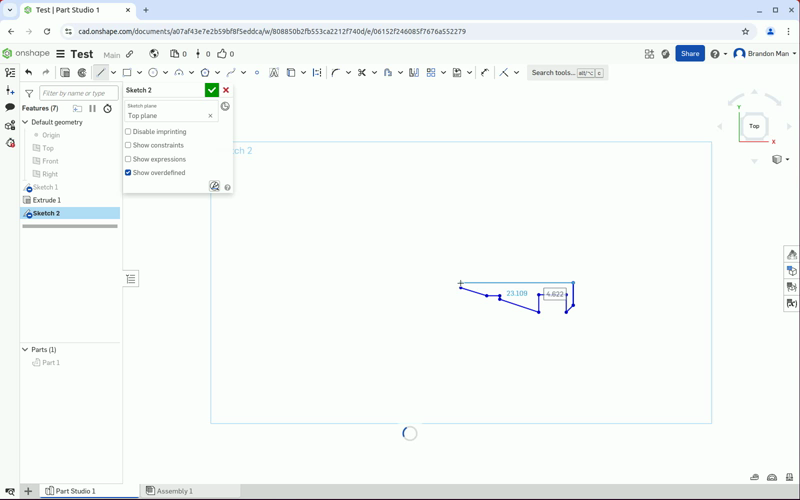
key_up(shift)
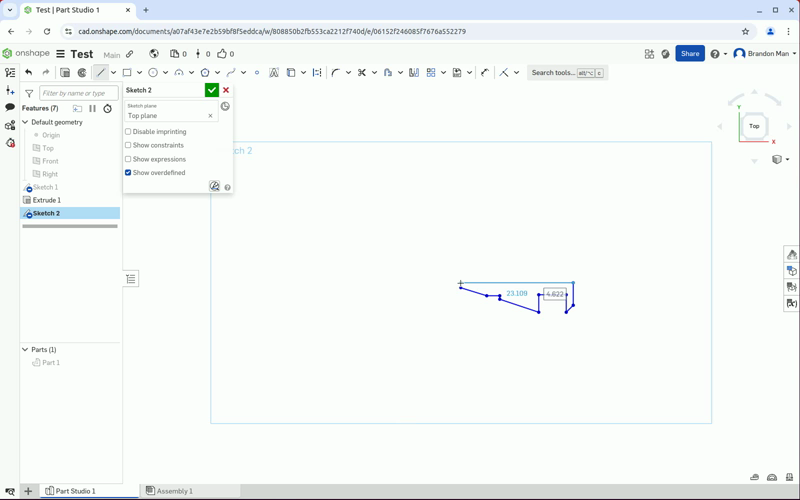
mouse_move(490, 282)
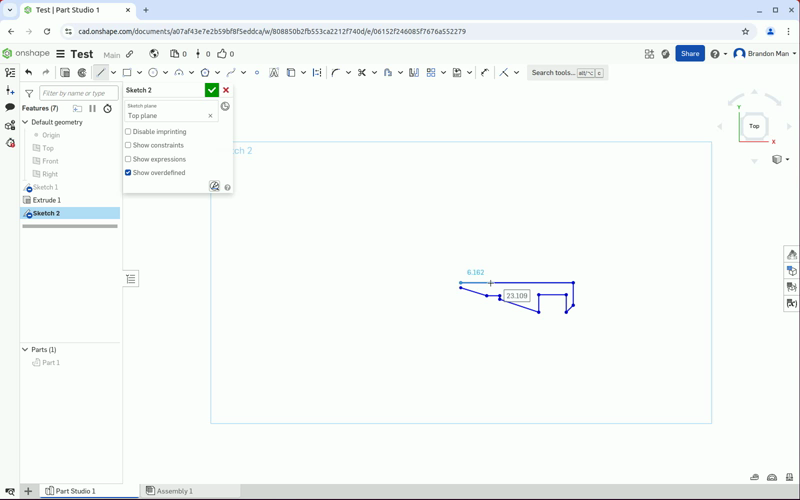
key_down(shift)
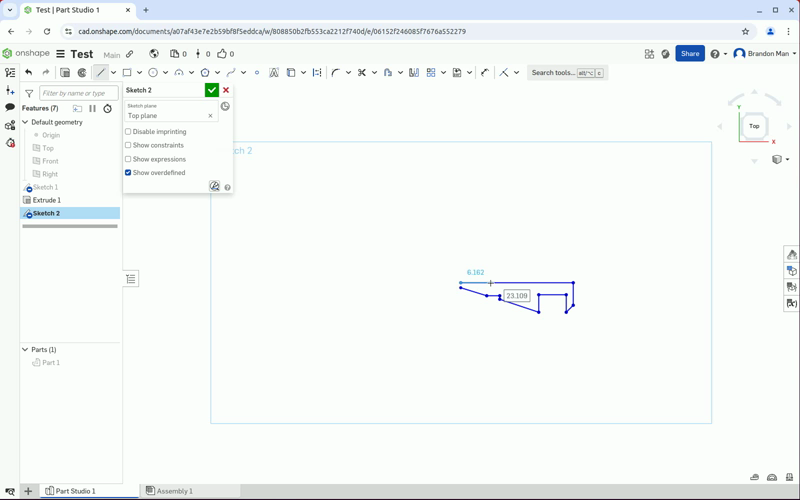
mouse_move(460, 287)
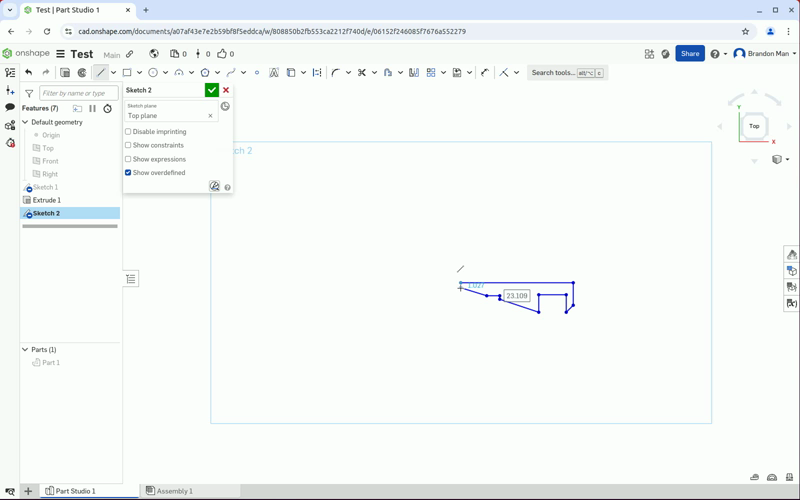
scroll(6)
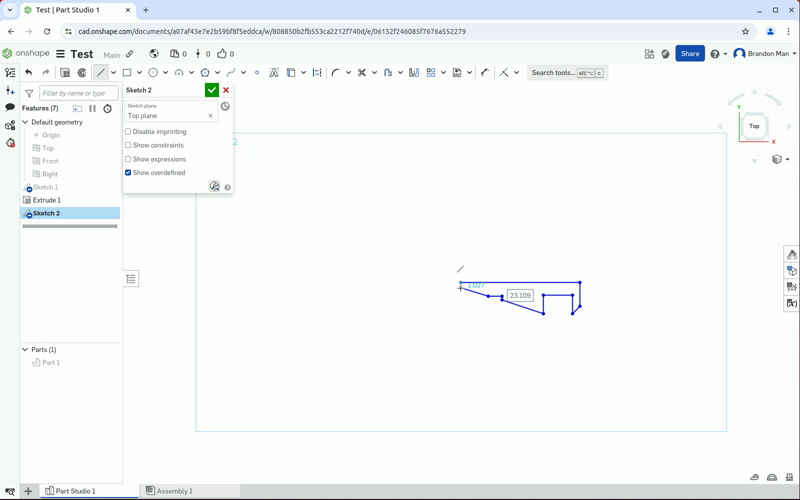
scroll(6)
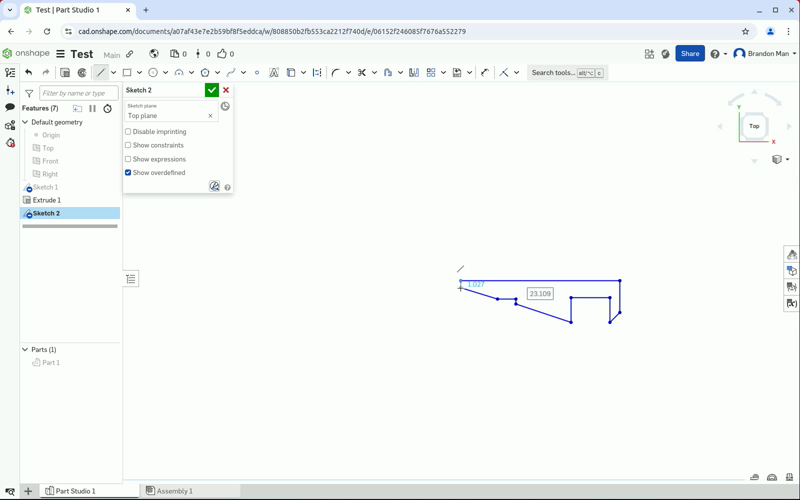
scroll(6)
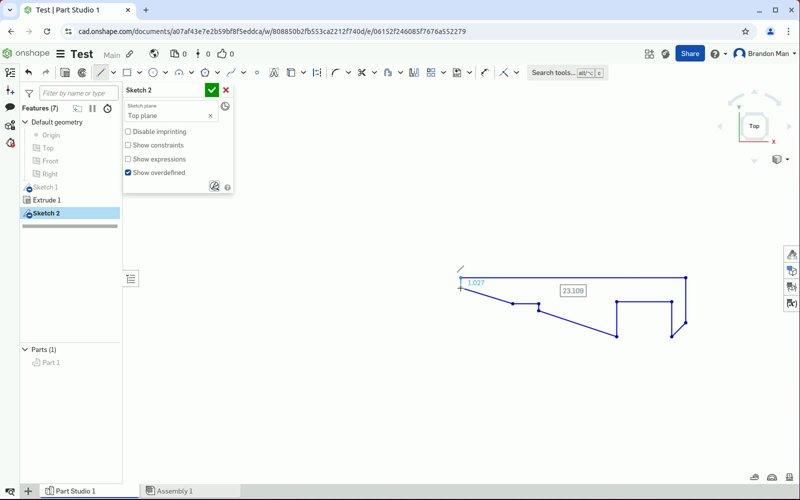
scroll(6)
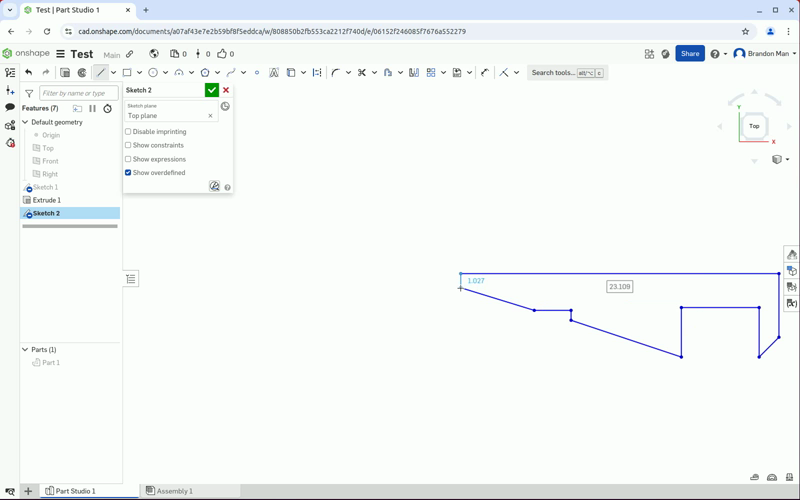
scroll(6)
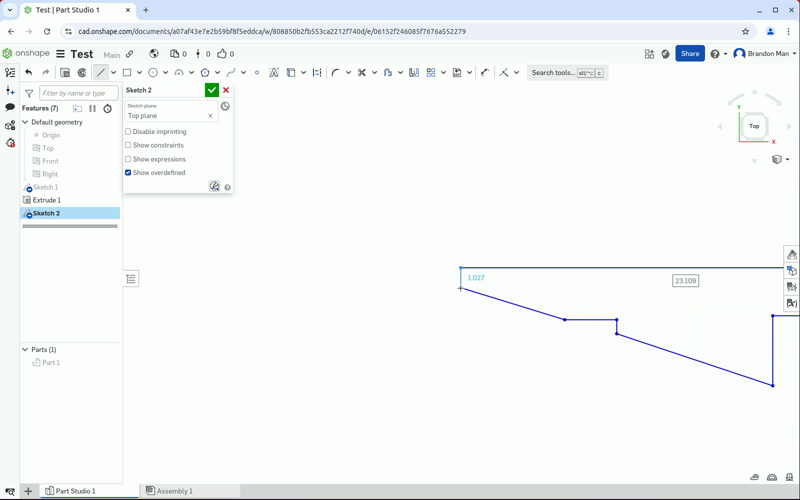
scroll(6)
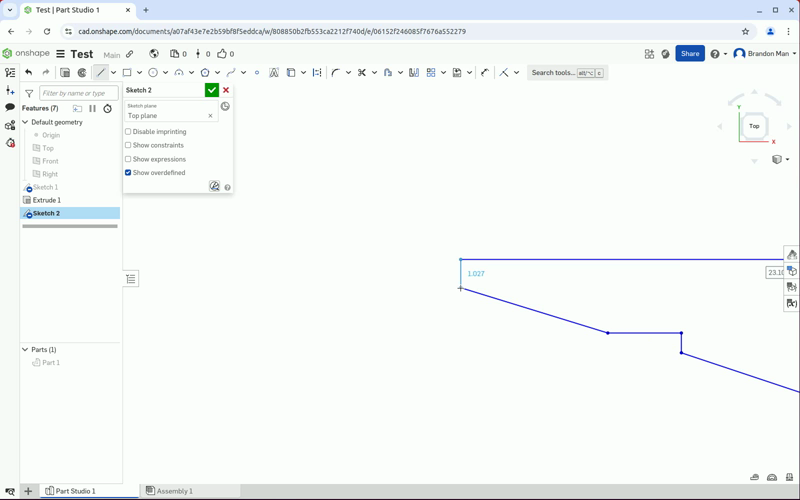
scroll(6)
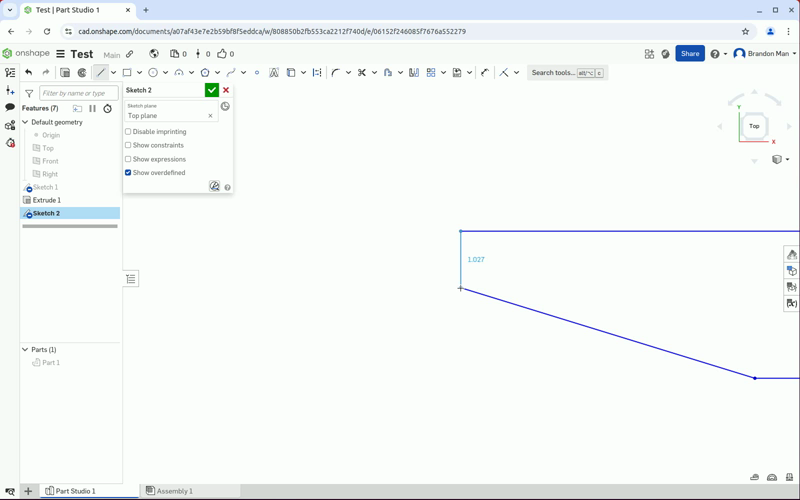
key_up(shift)
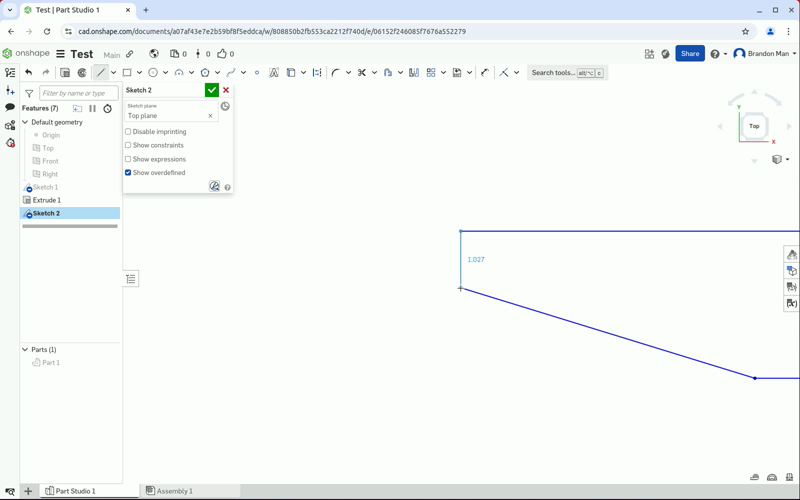
click(460, 287)
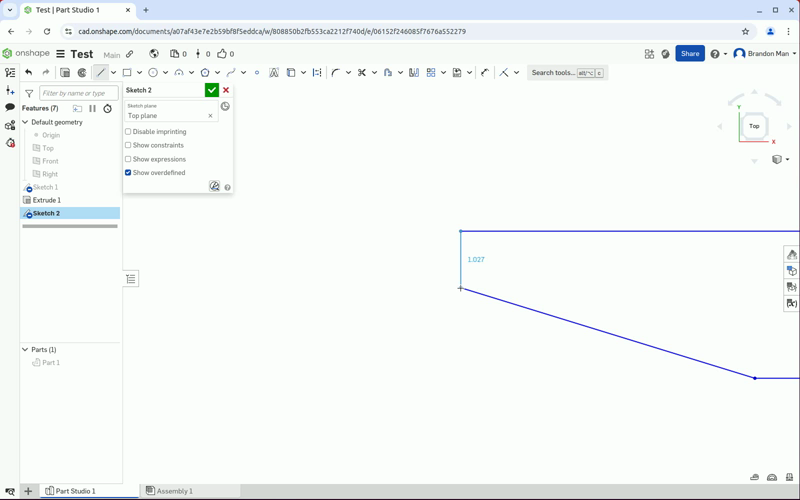
scroll(-6)
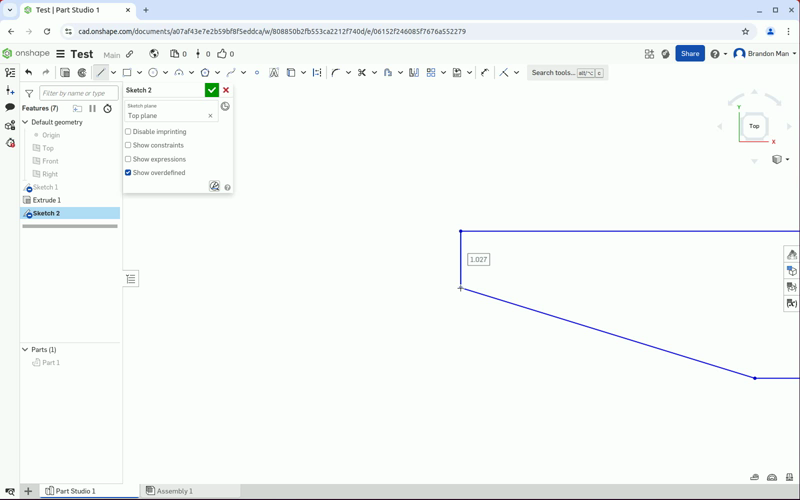
scroll(-6)
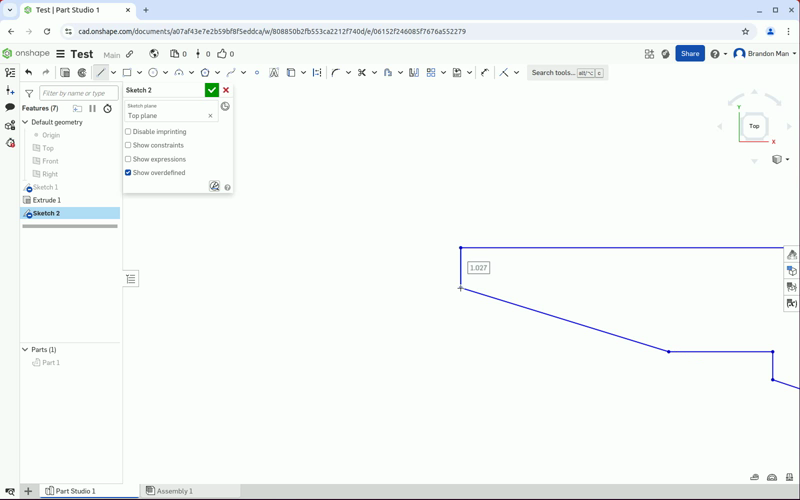
scroll(-6)
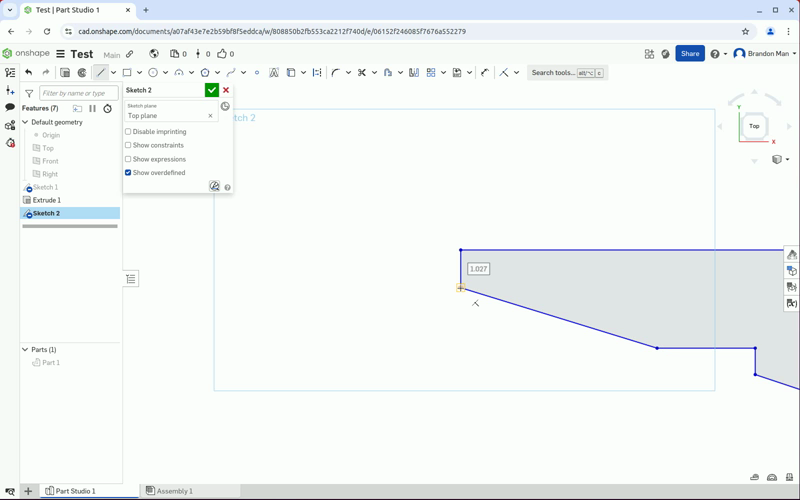
scroll(-6)
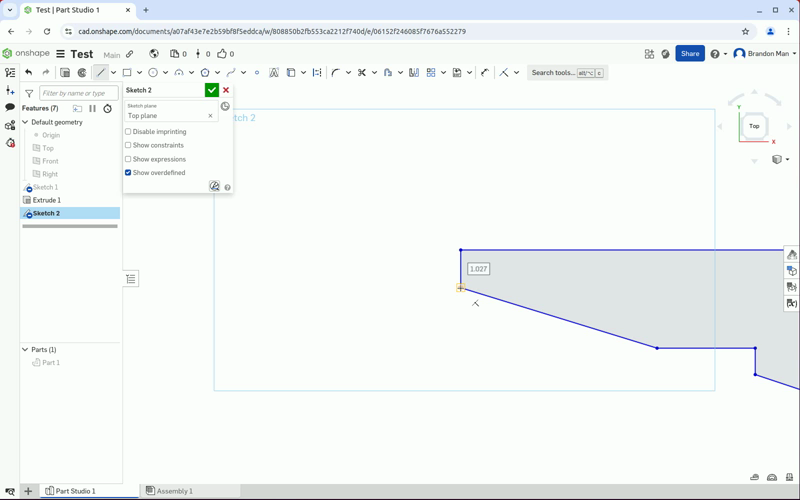
scroll(-6)
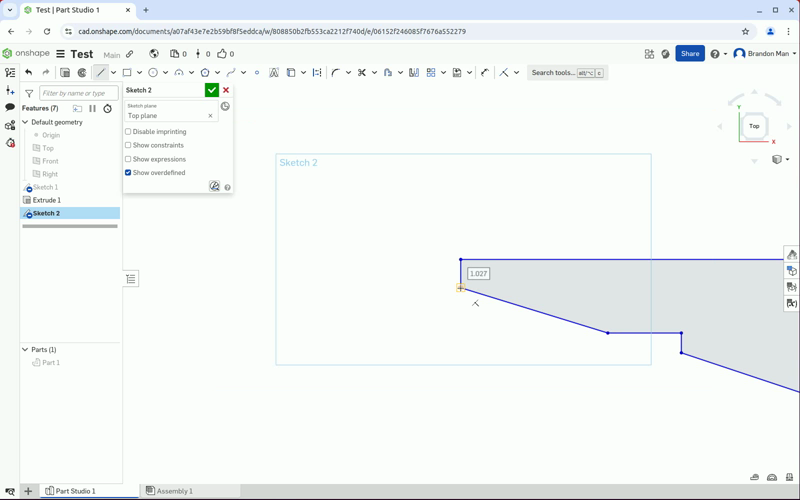
scroll(-6)
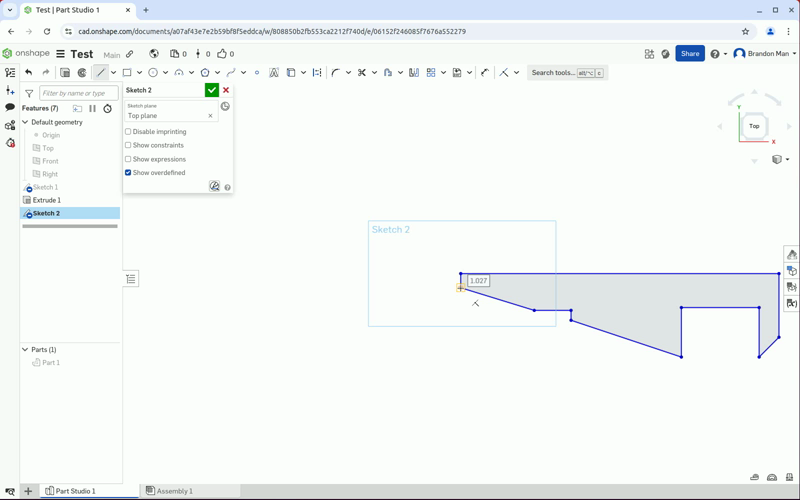
scroll(-6)
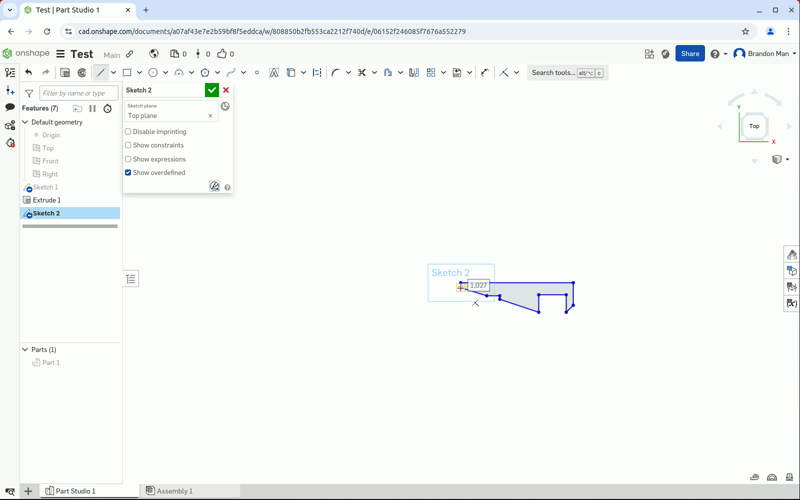
key(esc)
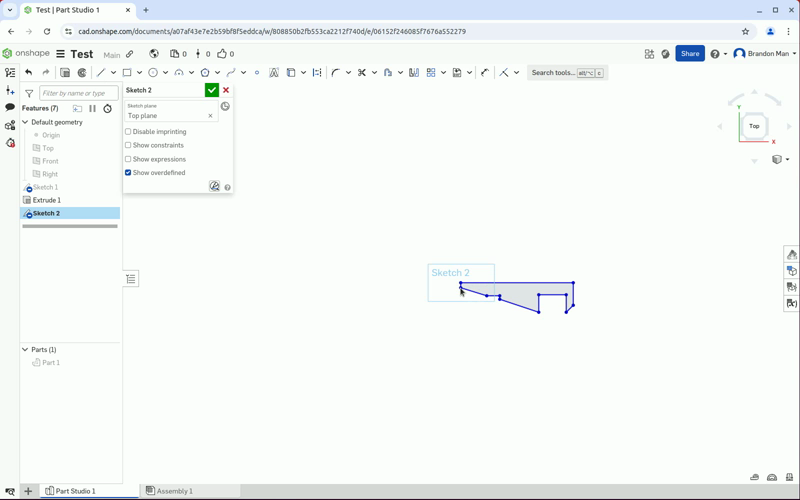
mouse_move(488, 286)
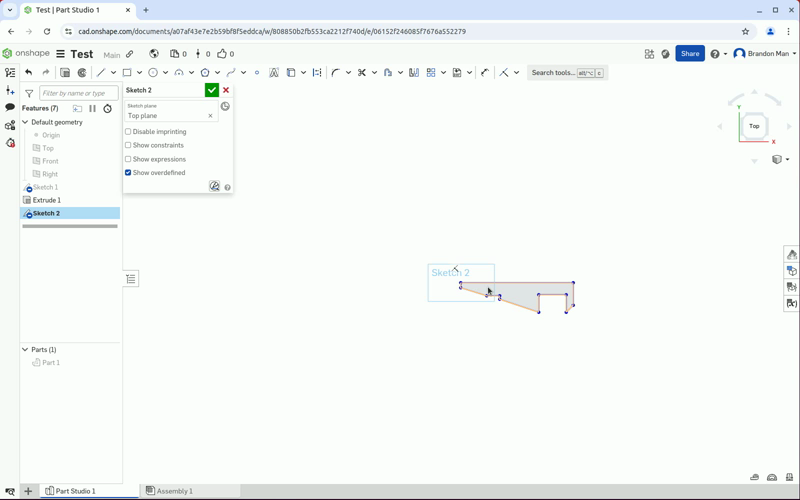
scroll(6)
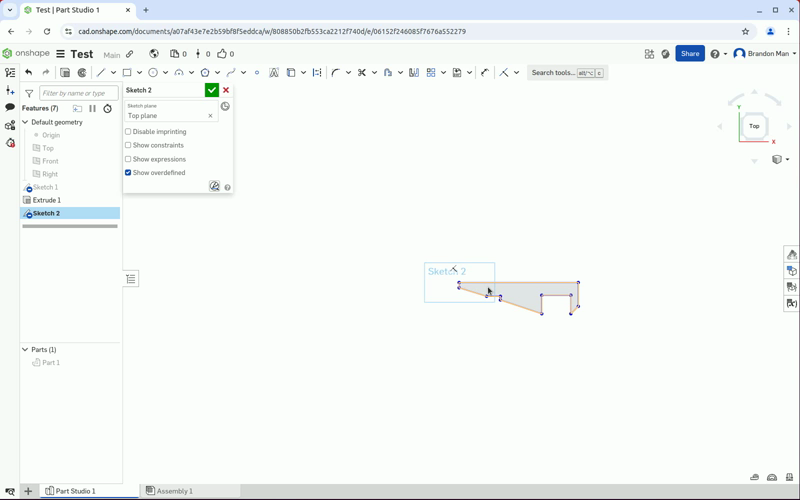
scroll(6)
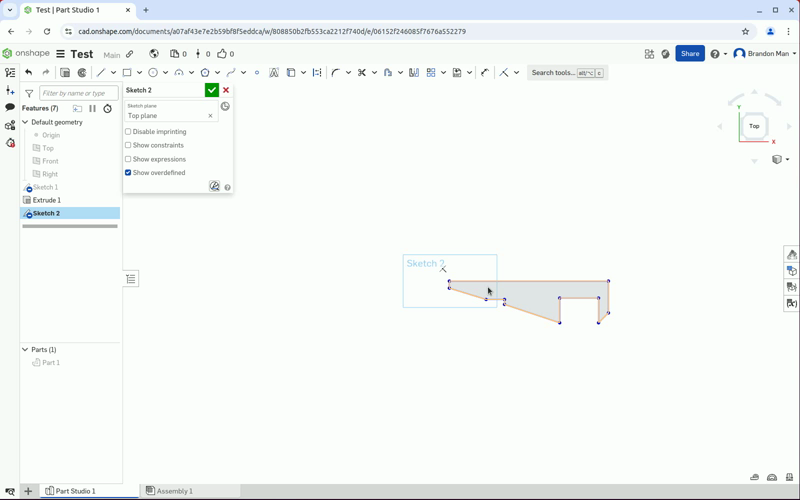
scroll(6)
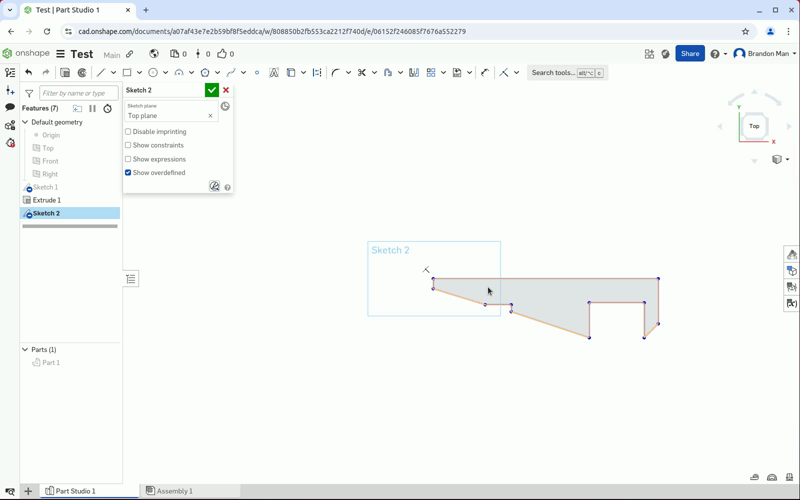
scroll(6)
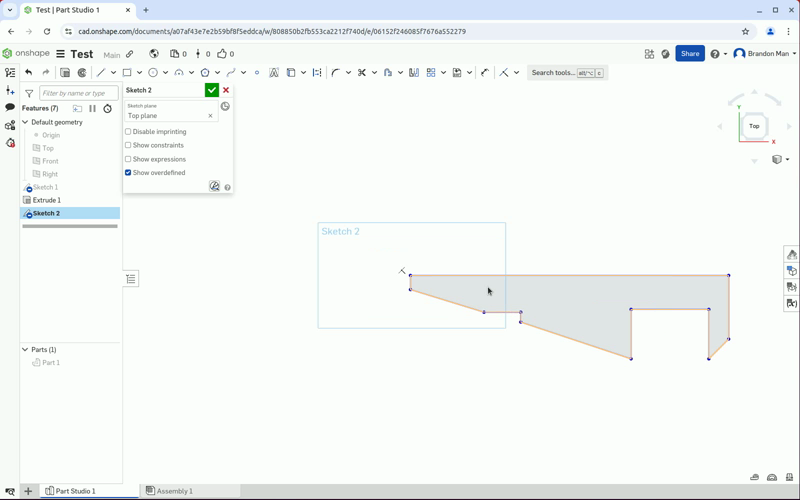
scroll(6)
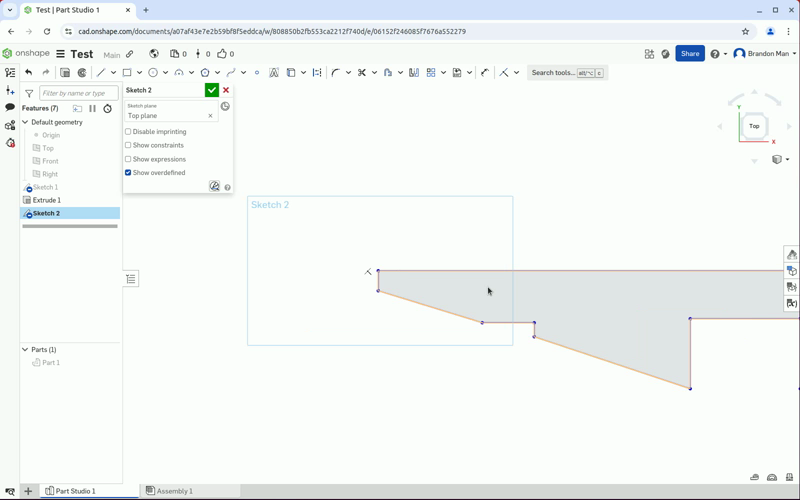
scroll(6)
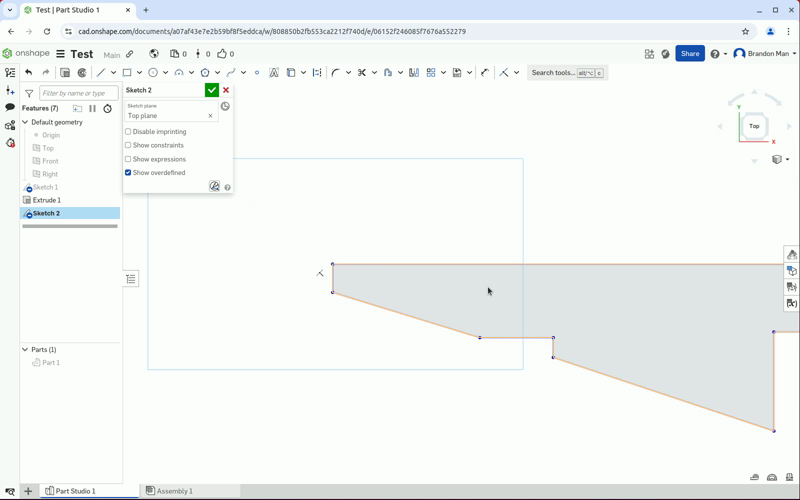
scroll(6)
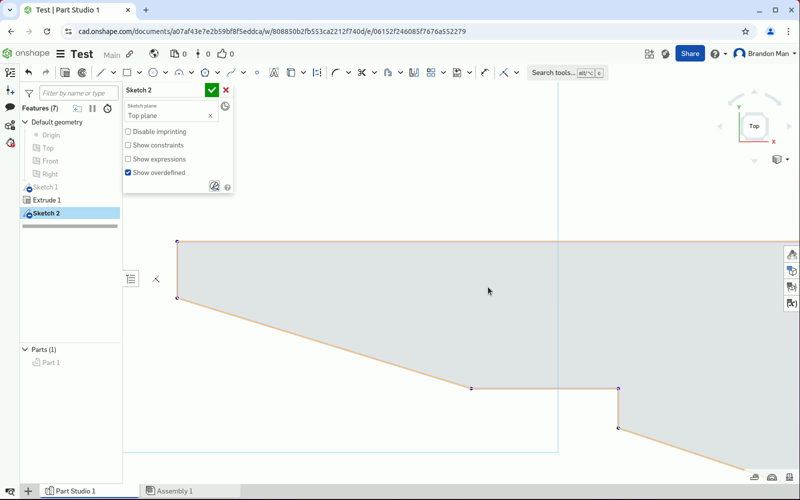
click(488, 286)
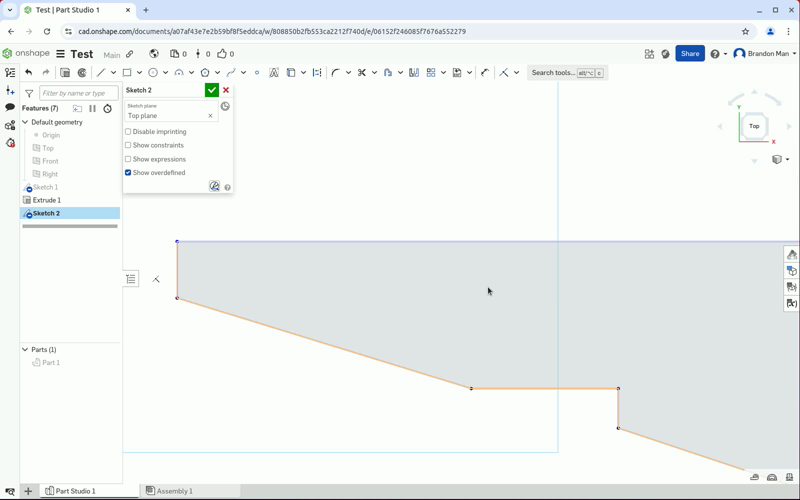
scroll(-6)
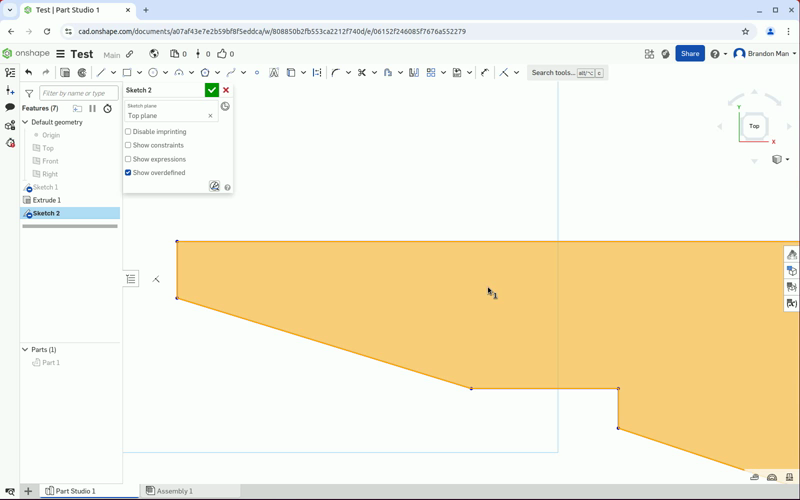
scroll(-6)
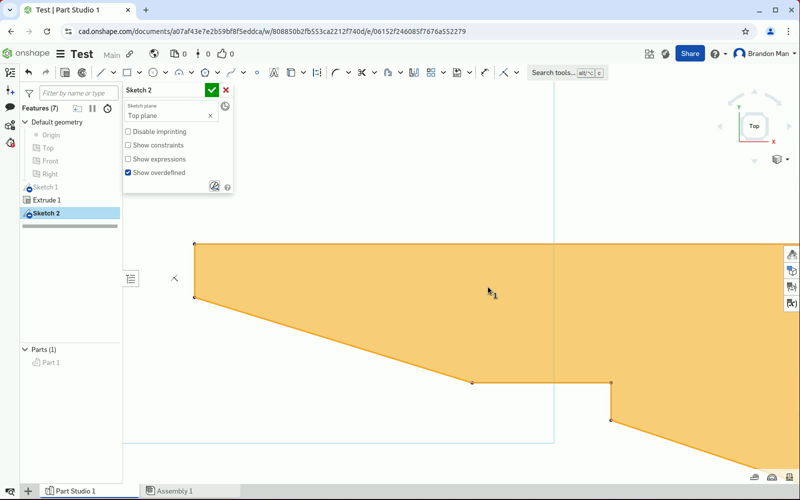
scroll(-6)
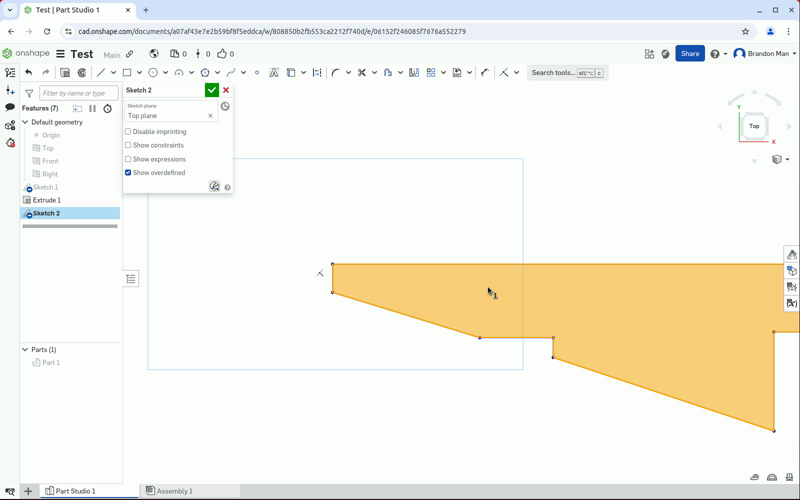
scroll(-6)
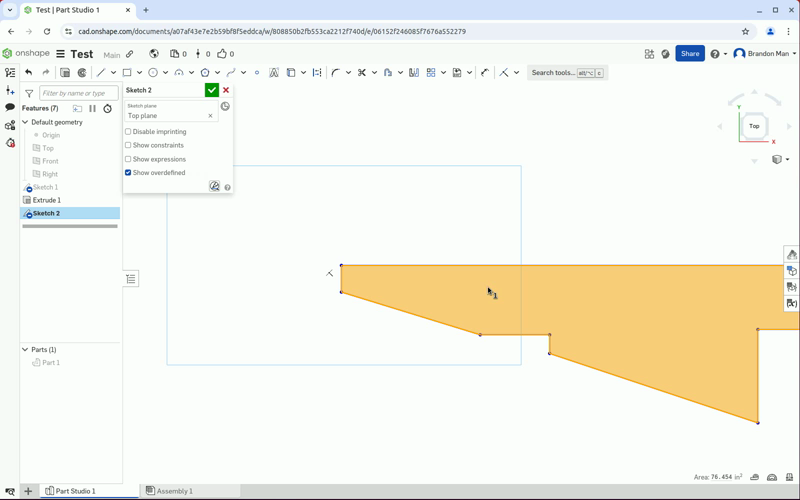
scroll(-6)
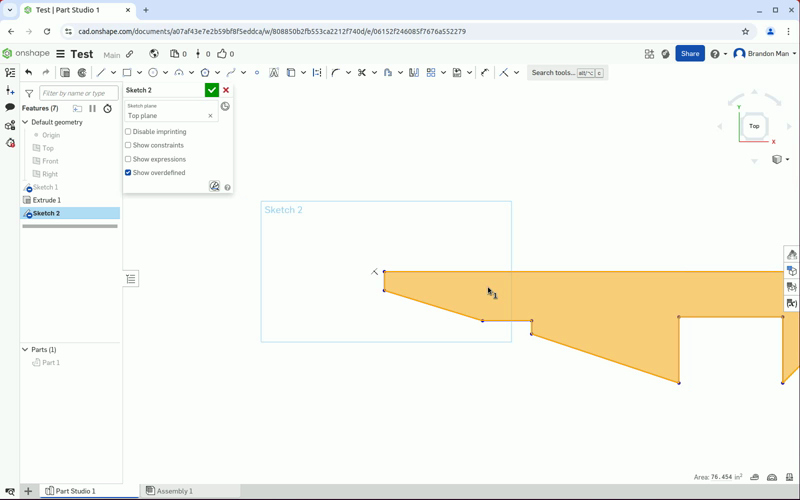
scroll(-6)
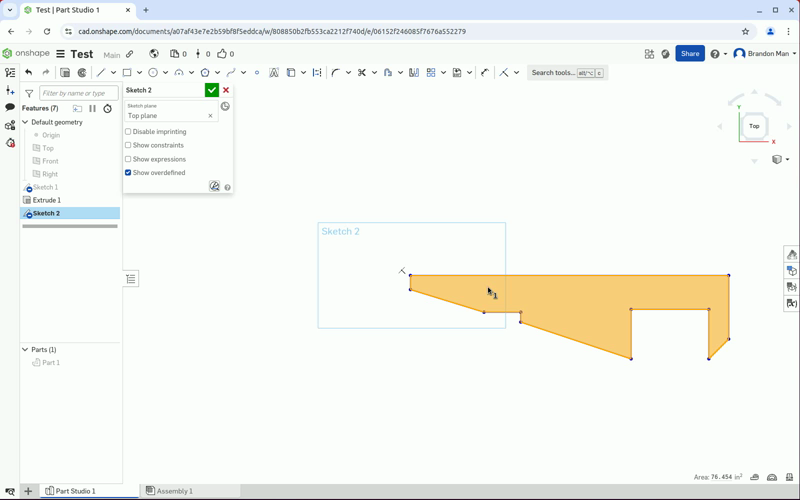
scroll(-6)
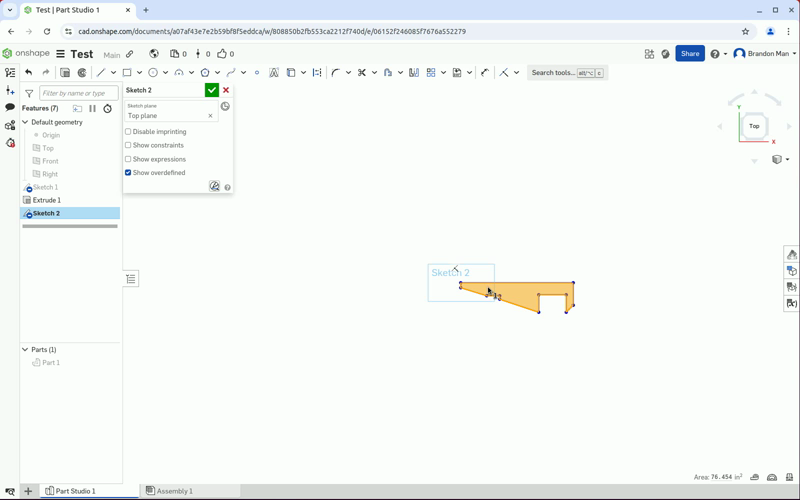
mouse_move(73, 352)
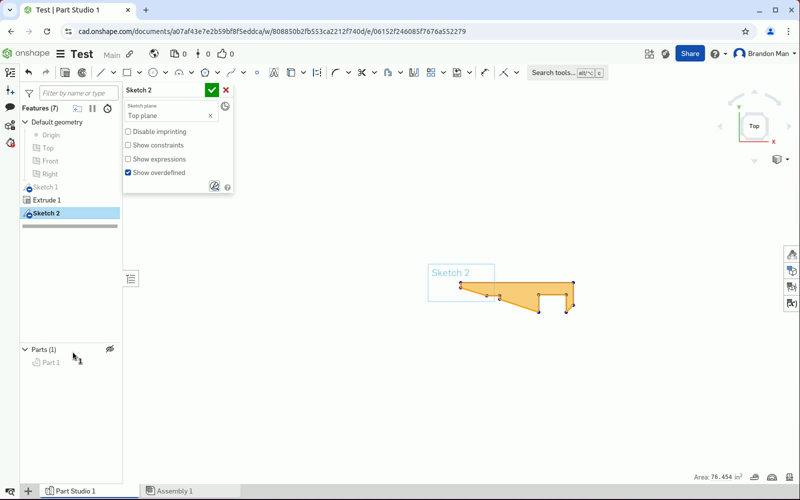
key(shift+y)
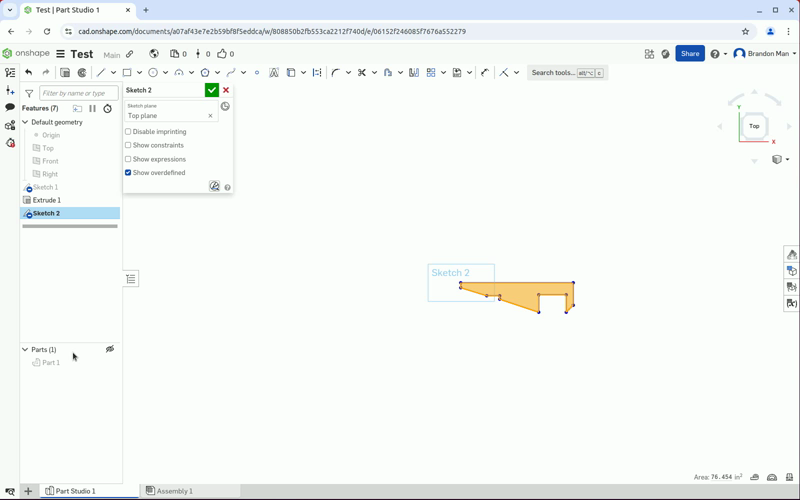
key(shift+e)
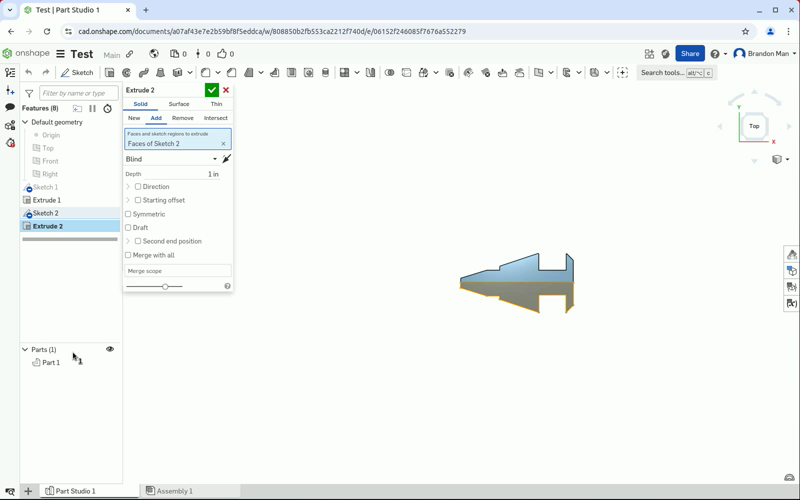
mouse_move(143, 106)
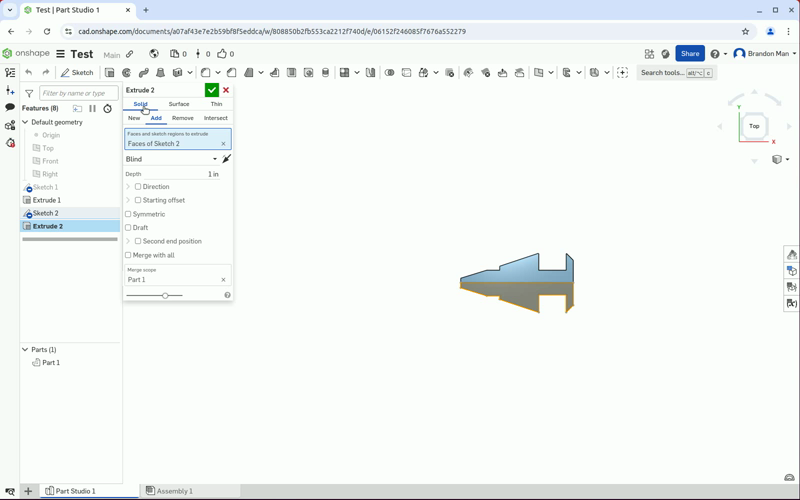
click(143, 106)
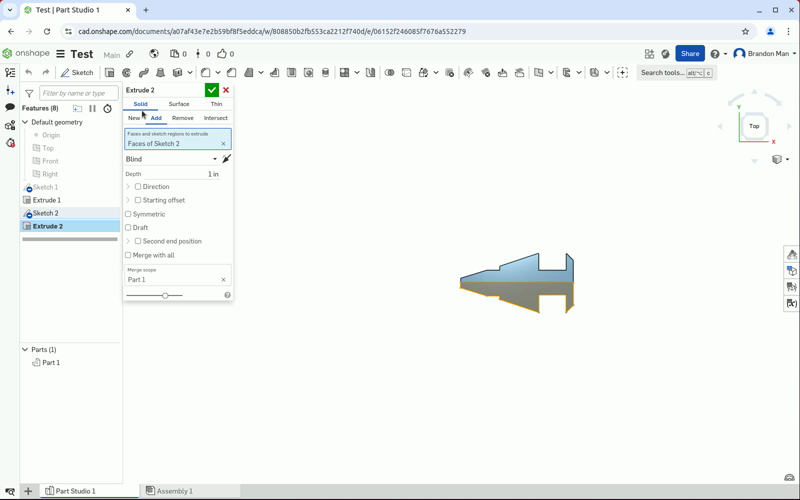
mouse_move(137, 120)
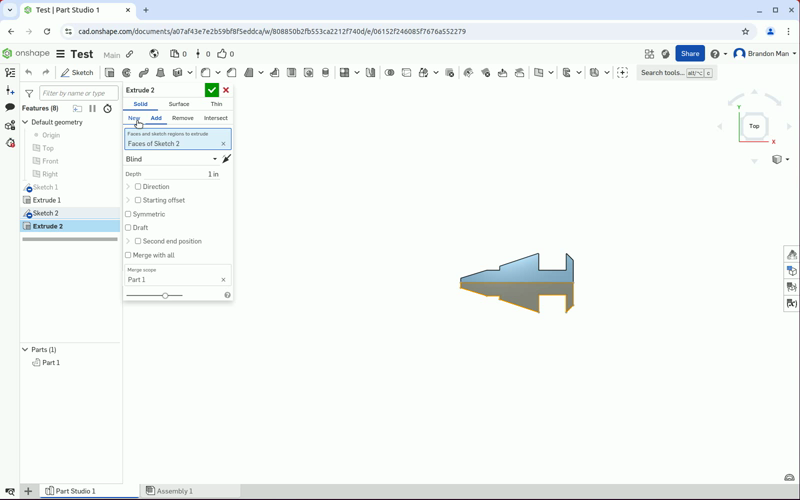
click(137, 120)
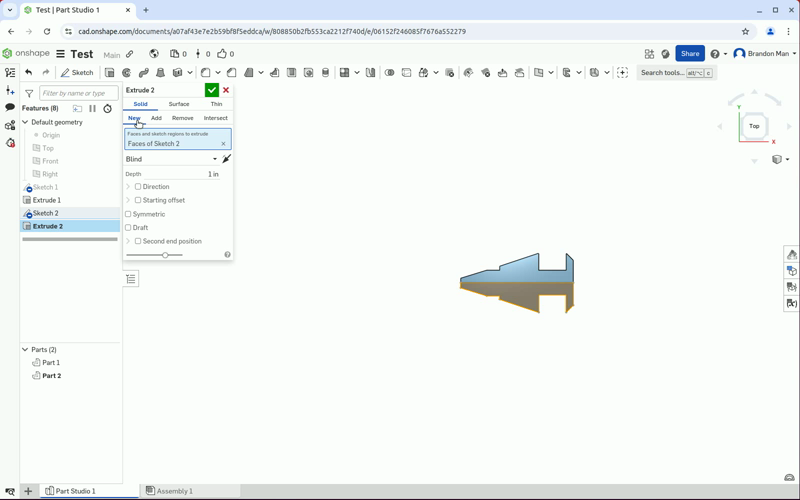
key(tab, 4)
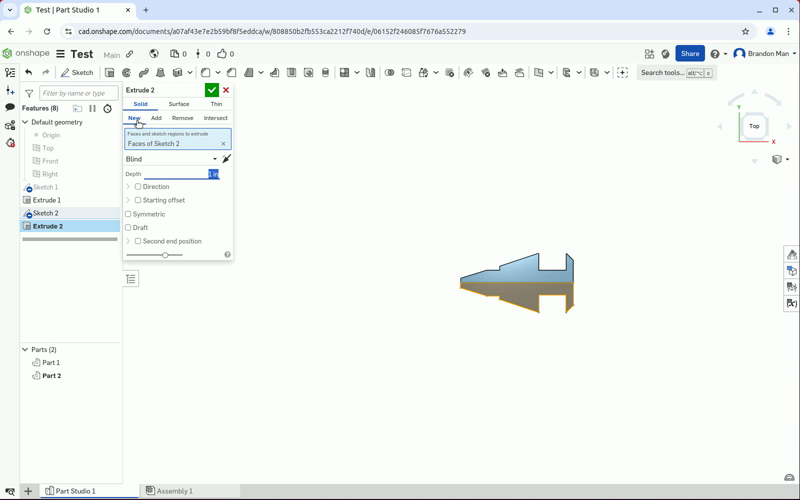
text(0.482)
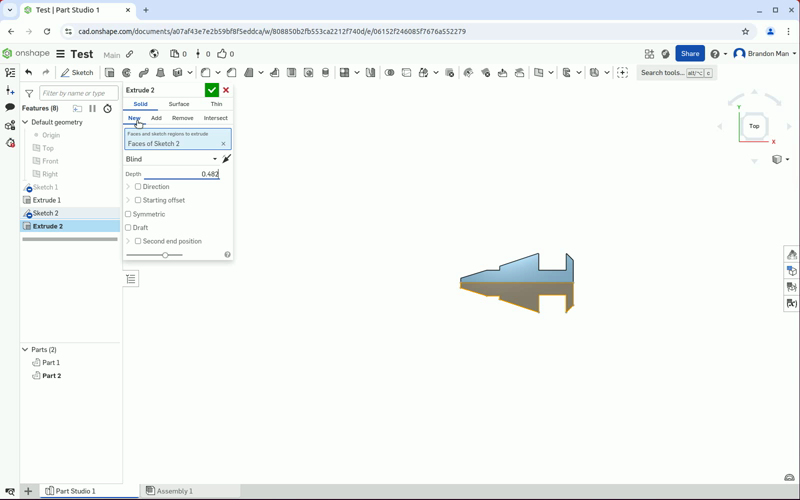
key(tab, 3)
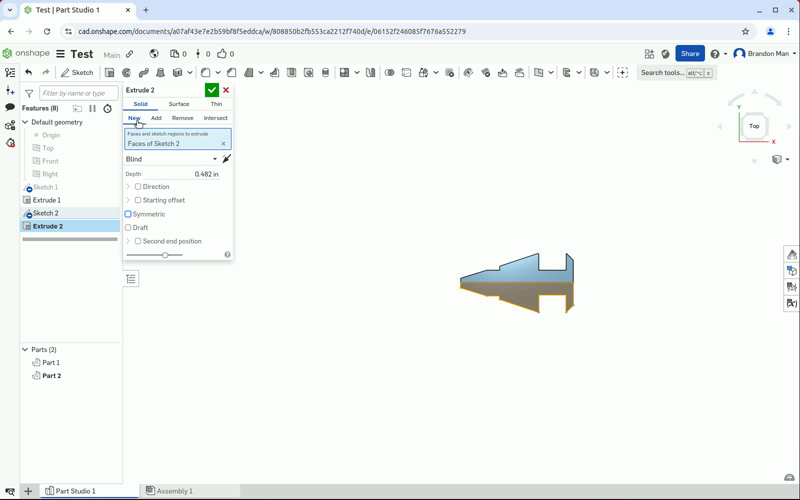
key(space)
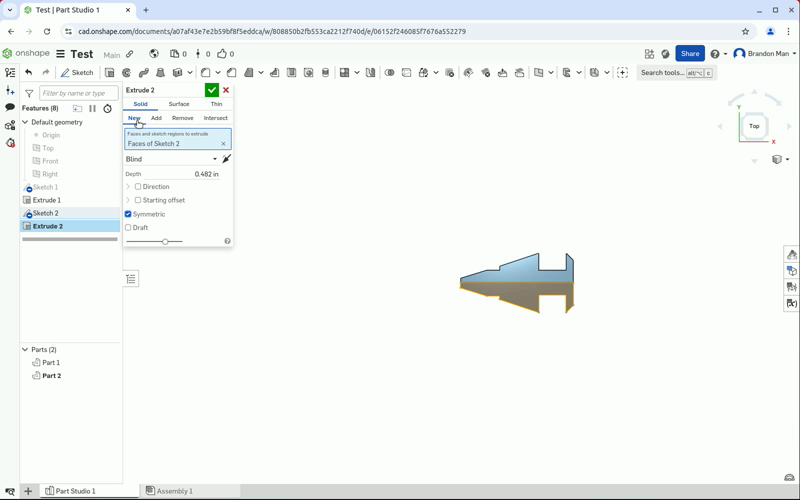
key(enter)
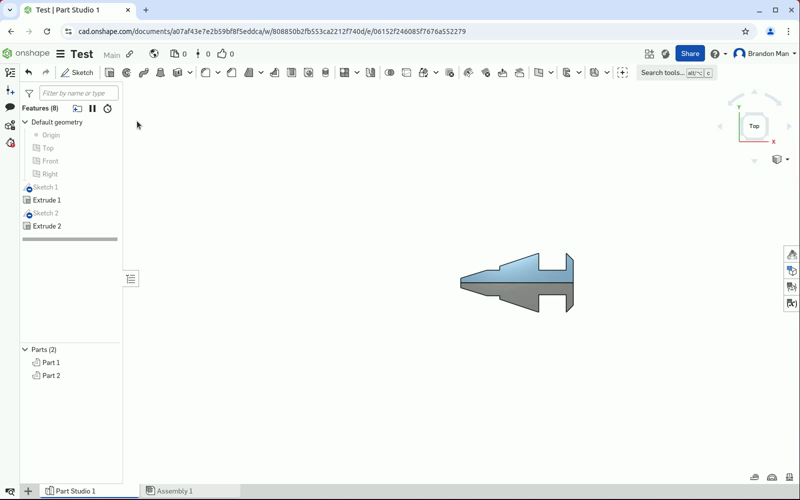
key(shift+h)
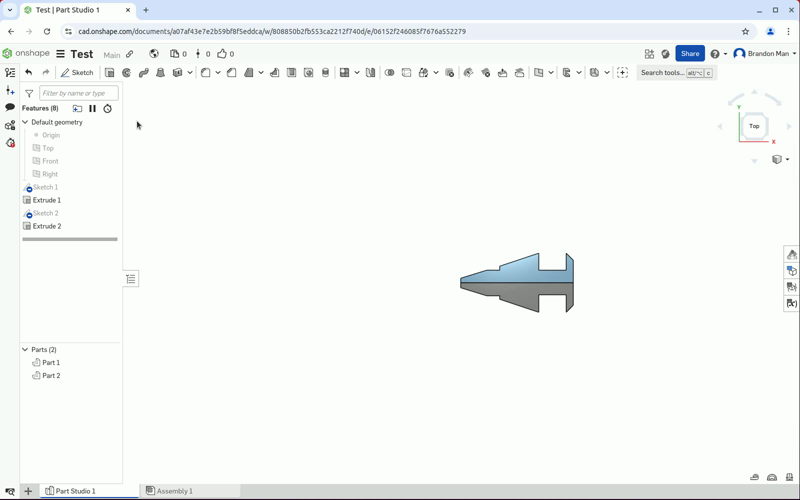
key(shift+h)
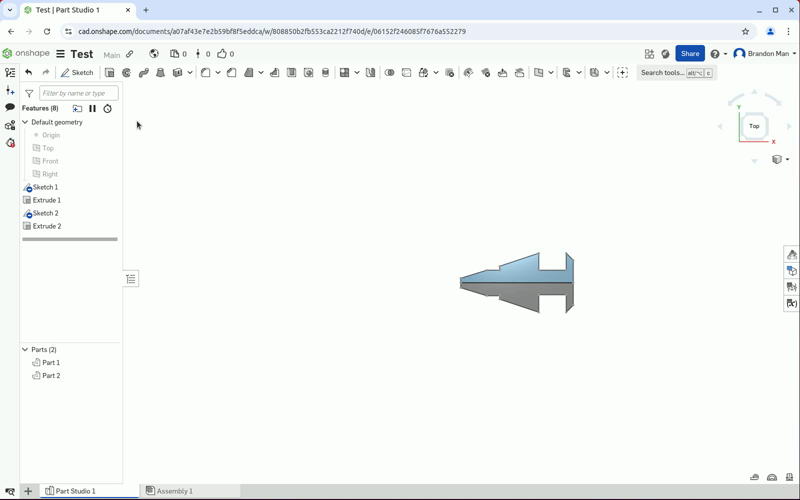
key(shift+7)
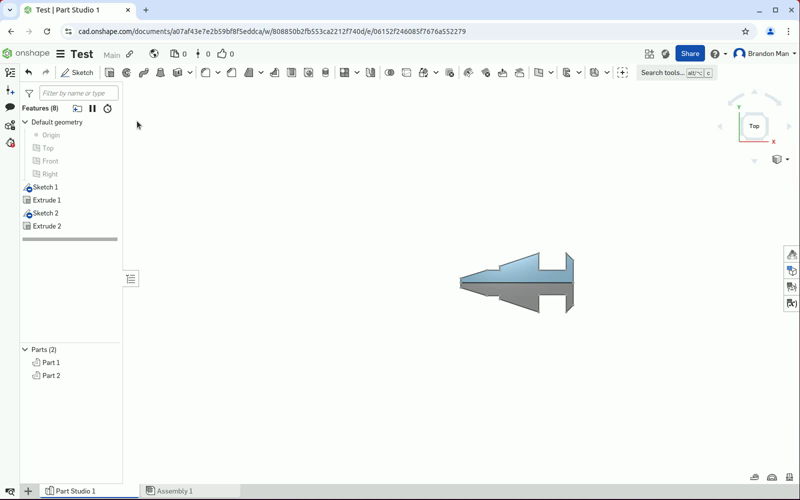
key(up, 3)
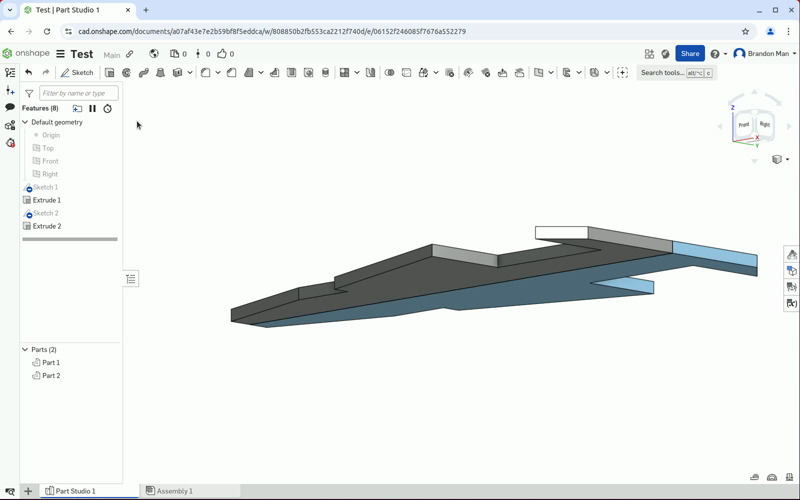
key(left, 3)
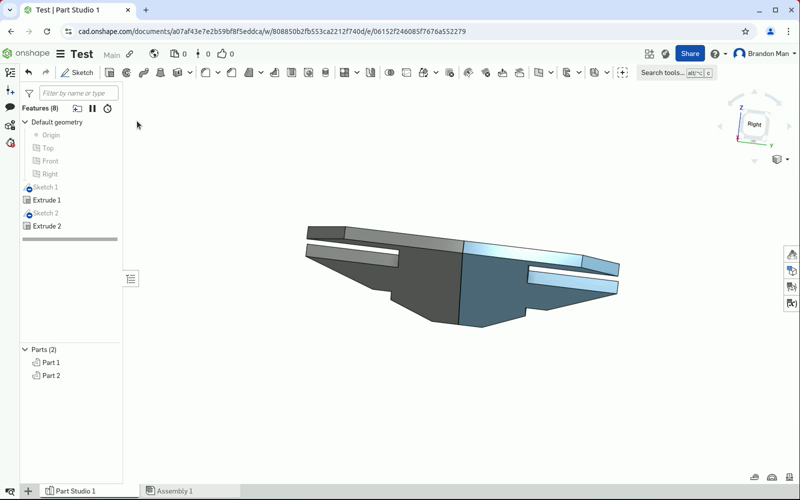
key(right, 3)
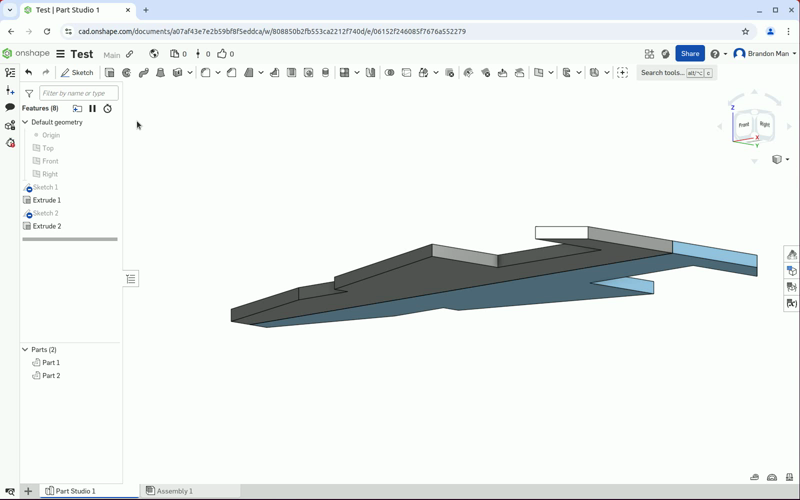
key(down, 3)
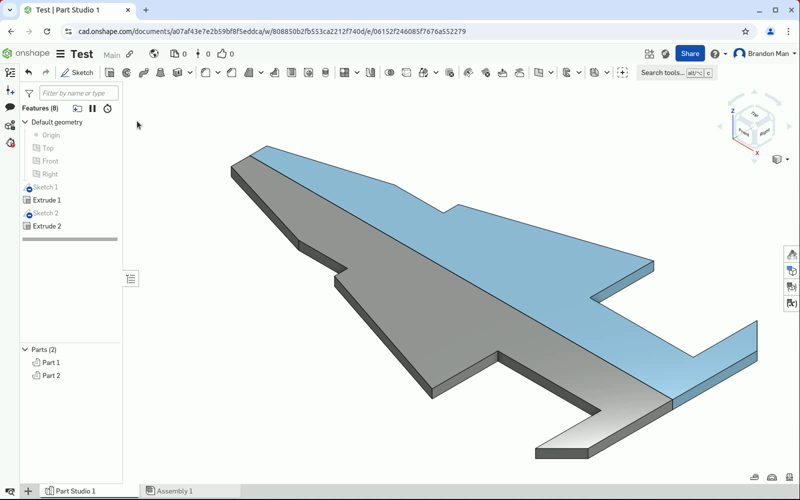
mouse_move(73, 189)
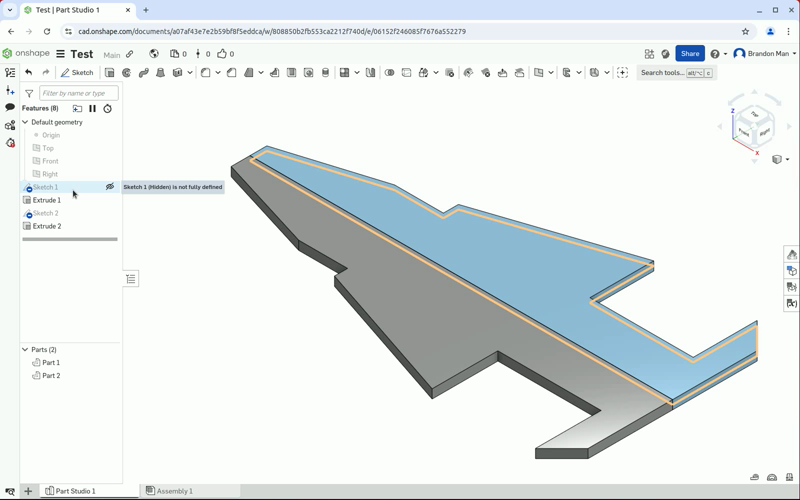
click(73, 189)